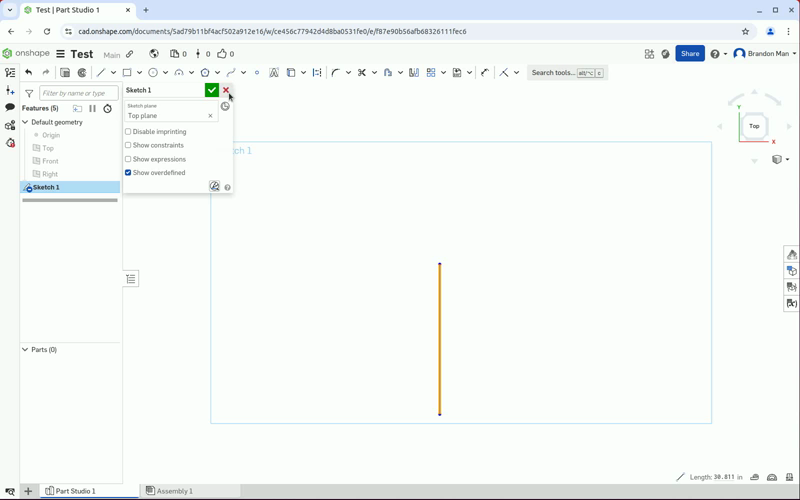
key(shift+h)
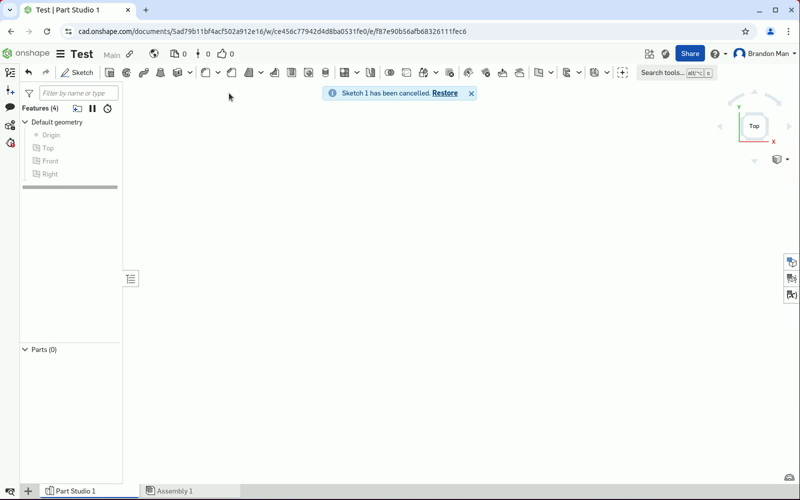
mouse_move(73, 352)
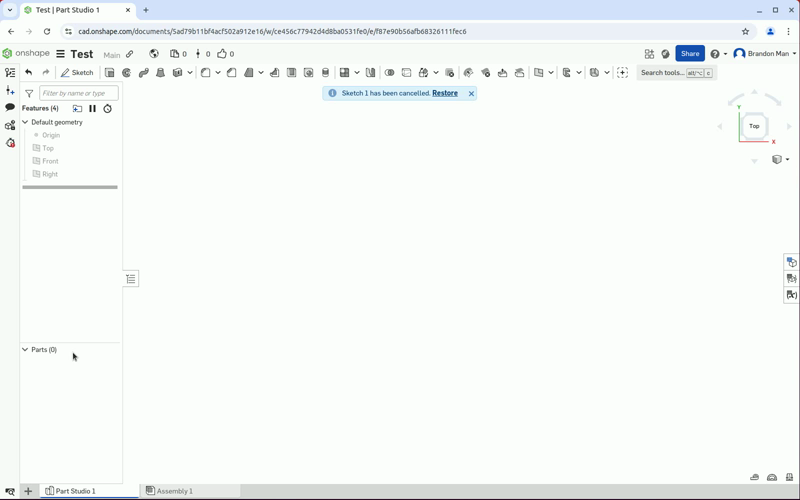
key(y)
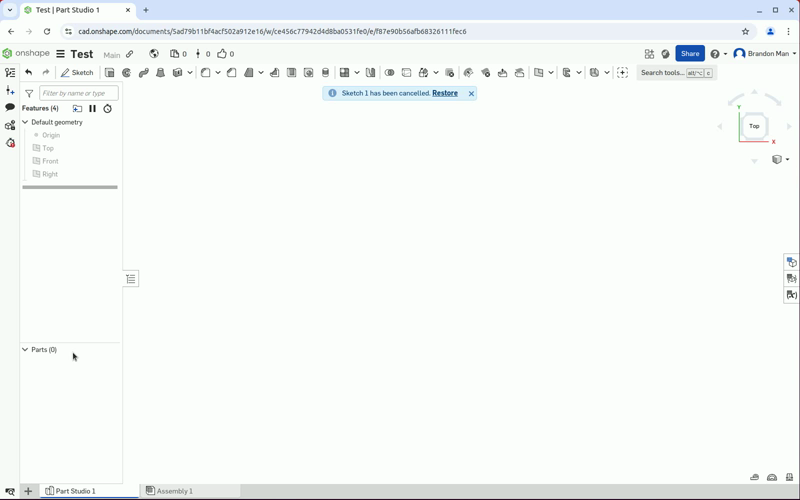
key(shift+p)
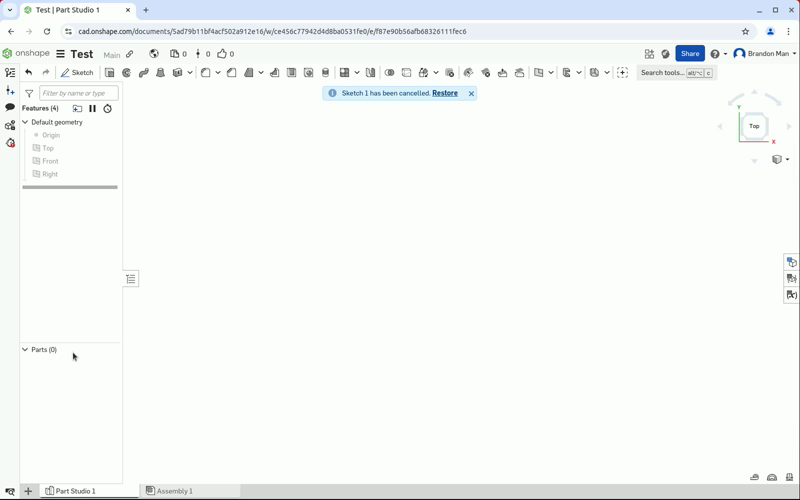
key(space)
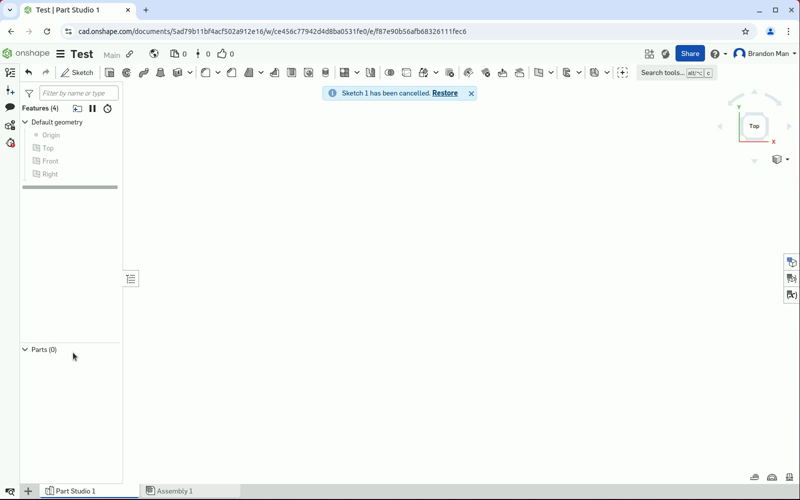
key_down(shift)
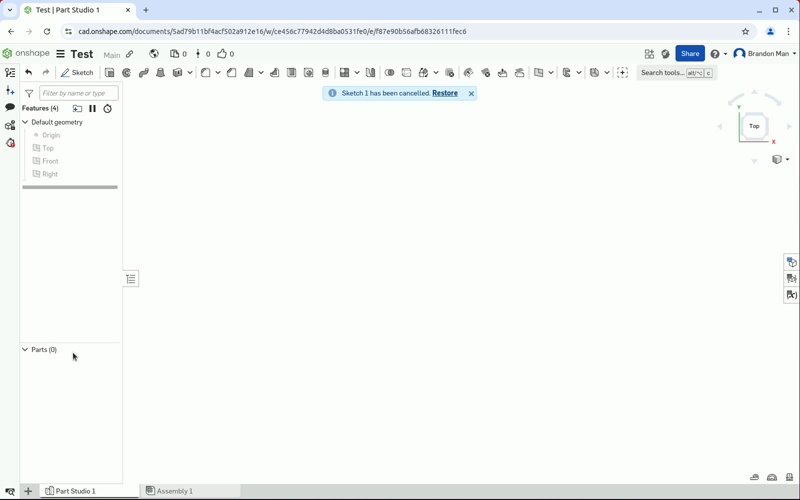
key(up)
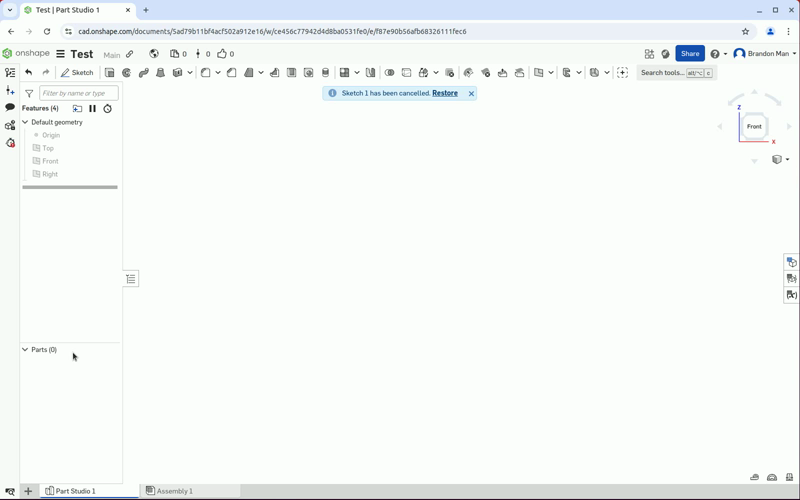
key_up(shift)
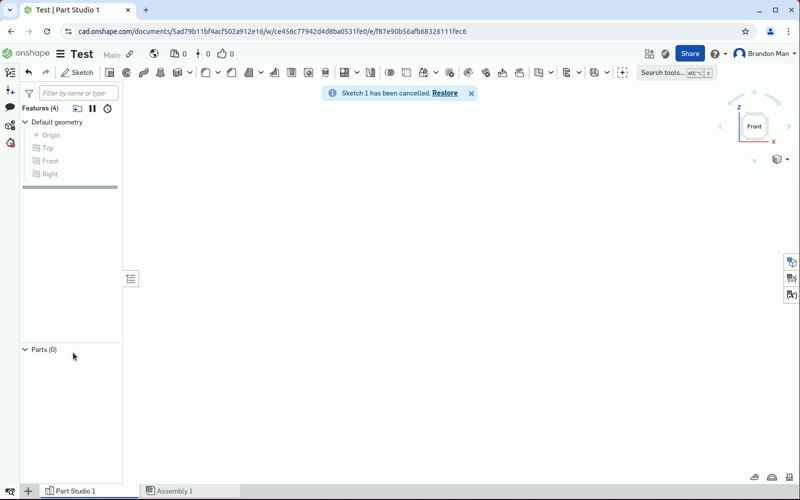
key(space)
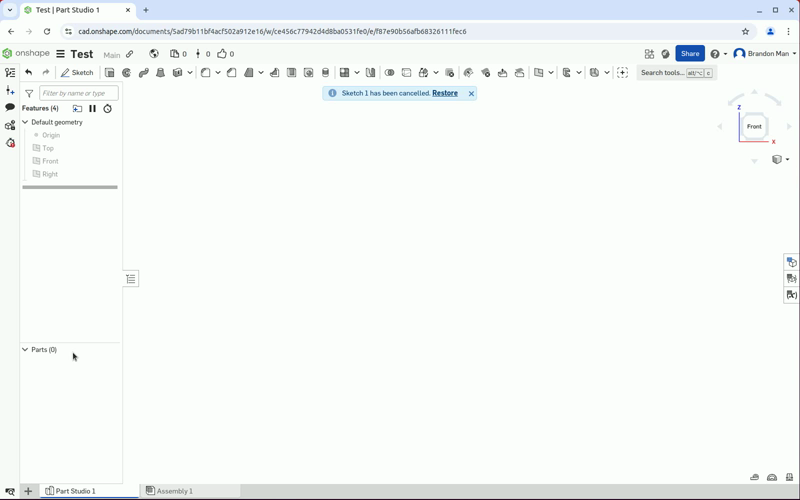
key_down(shift)
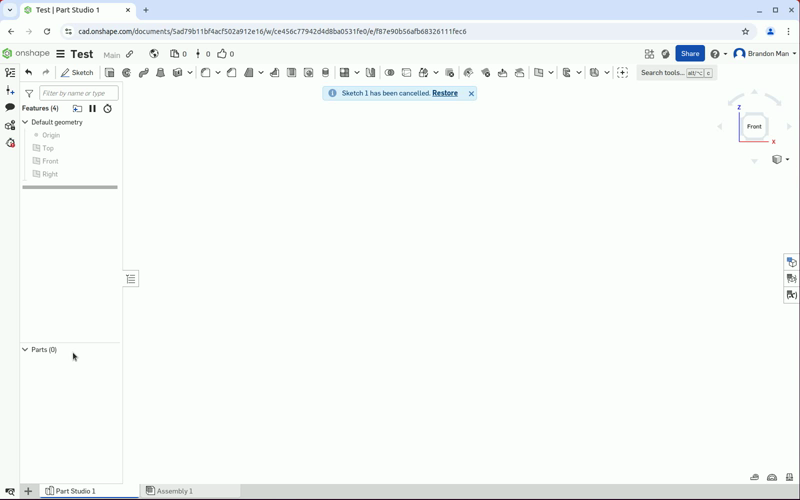
key(left)
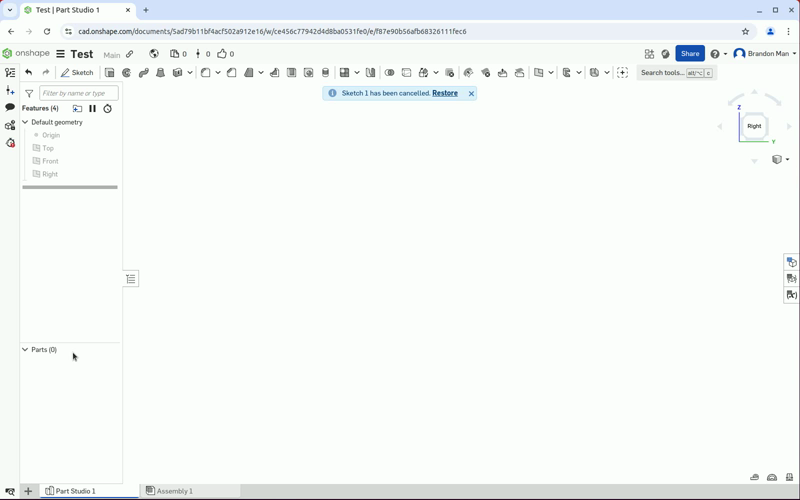
key_up(shift)
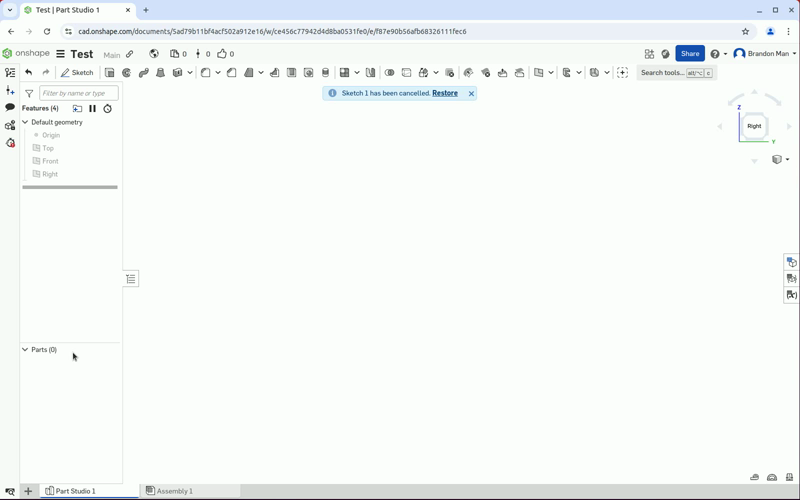
mouse_move(73, 352)
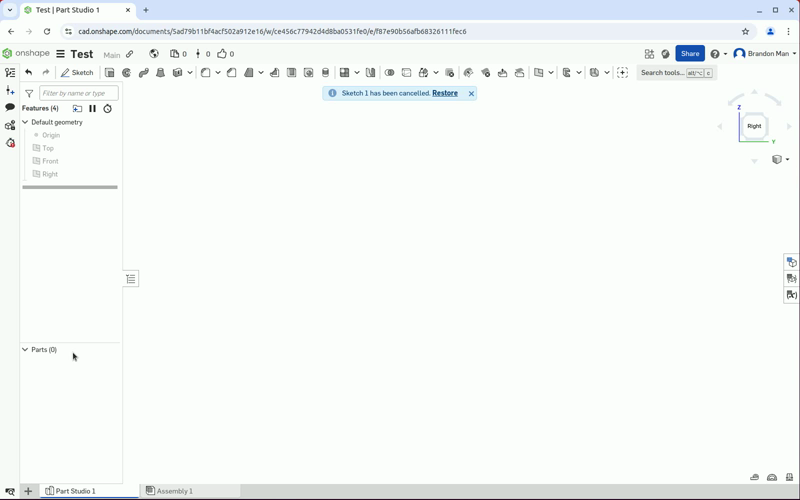
key(shift+y)
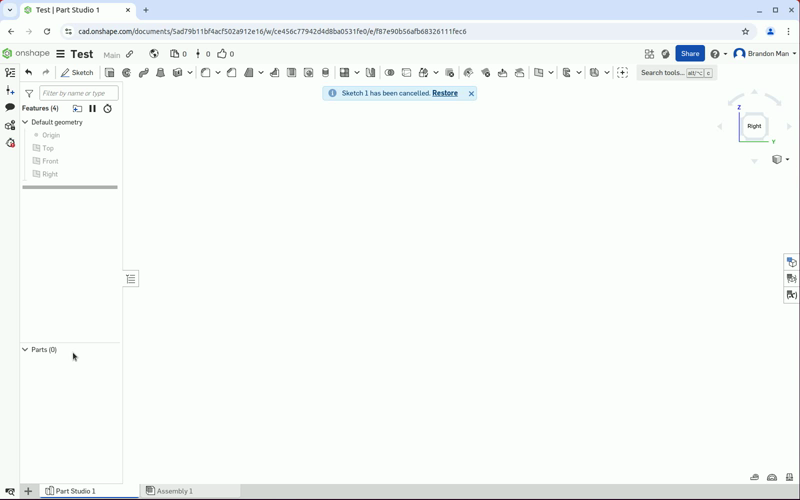
key(shift+s)
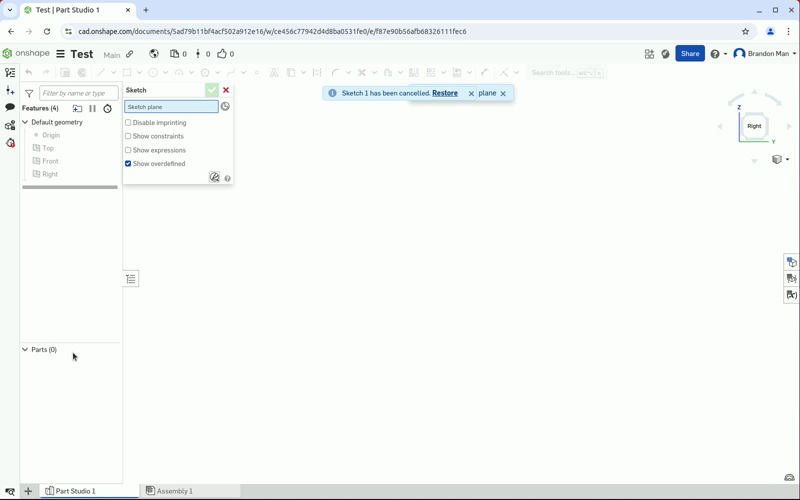
mouse_move(73, 176)
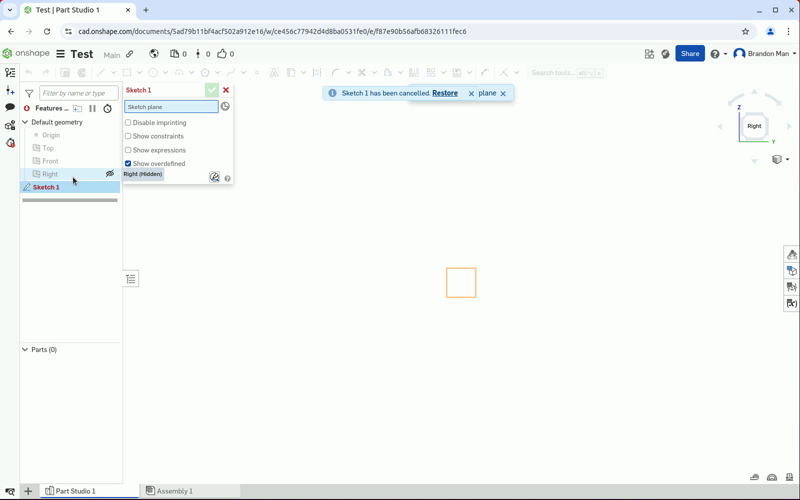
click(73, 176)
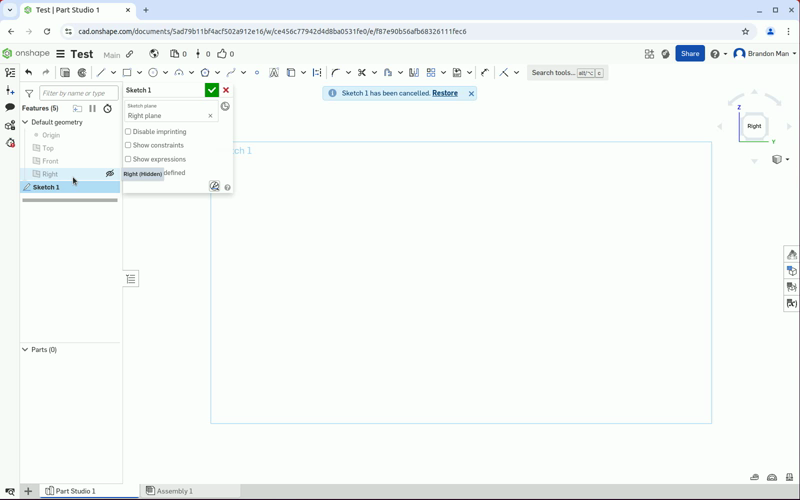
mouse_move(73, 352)
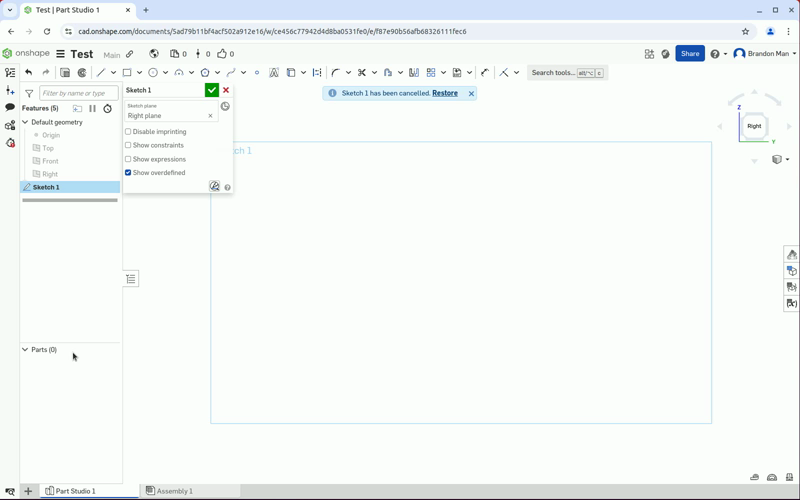
key(y)
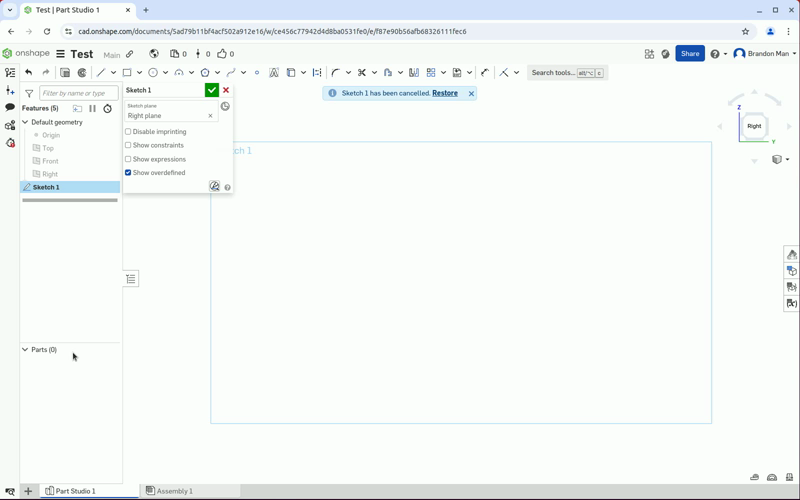
key(l)
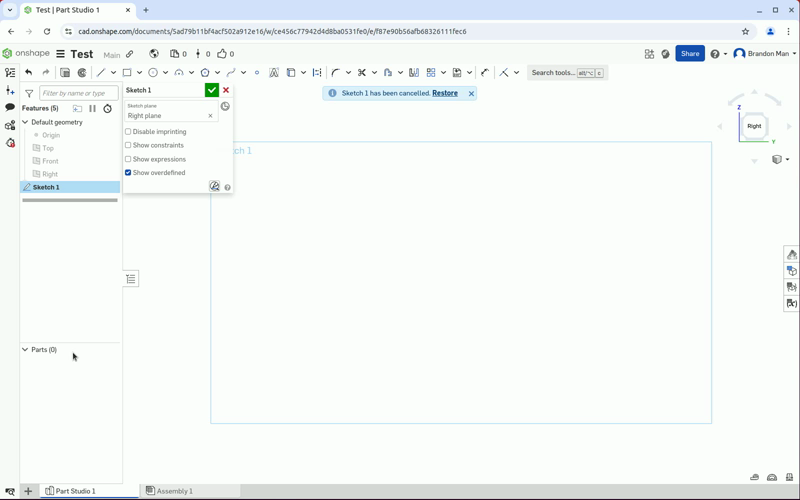
key_down(shift)
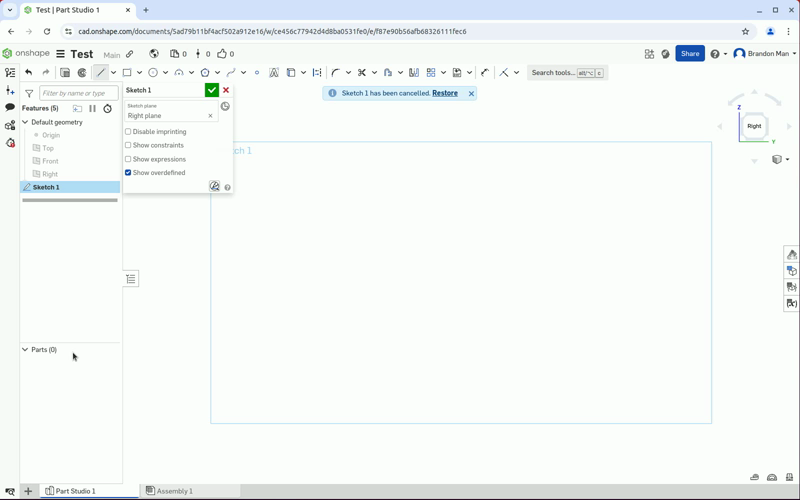
mouse_move(457, 278)
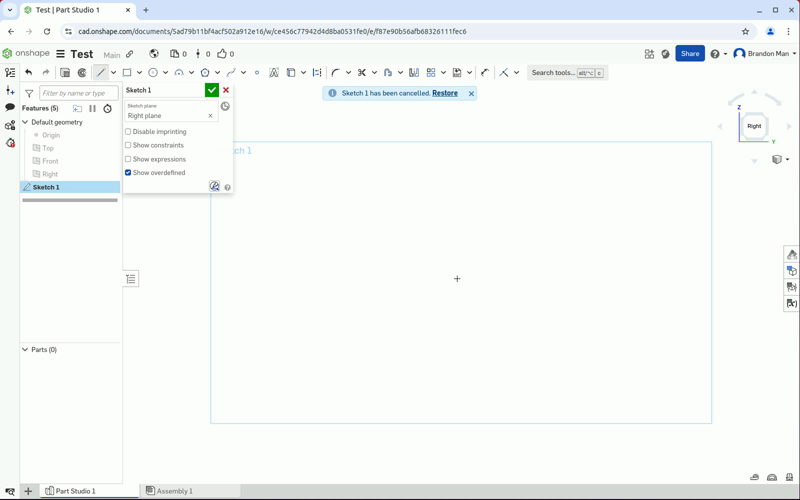
click(457, 278)
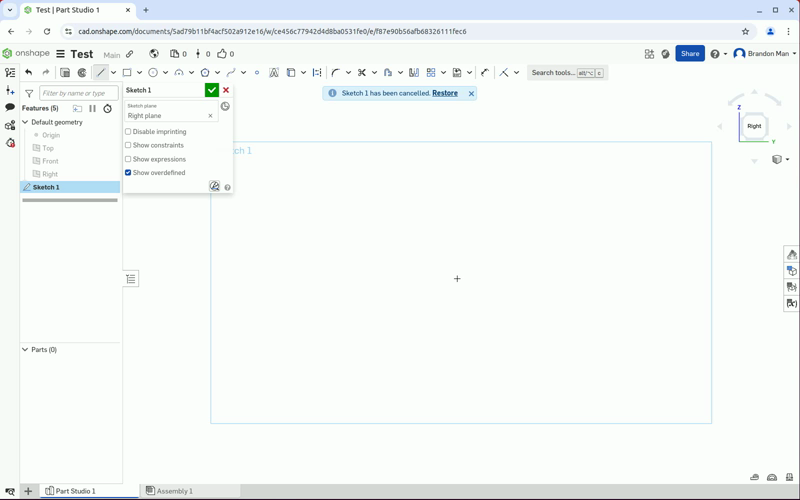
key_up(shift)
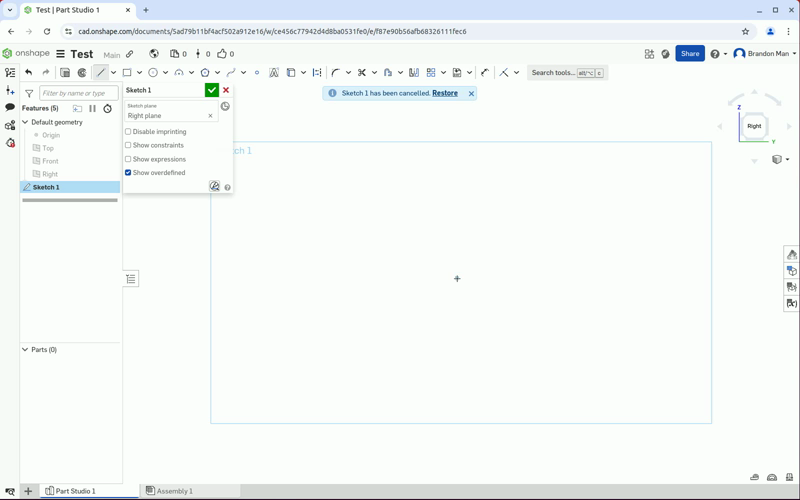
key_down(shift)
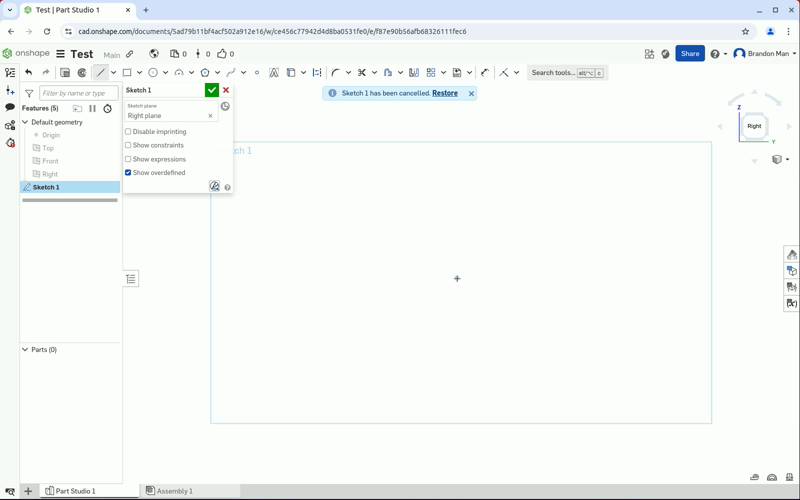
mouse_move(487, 278)
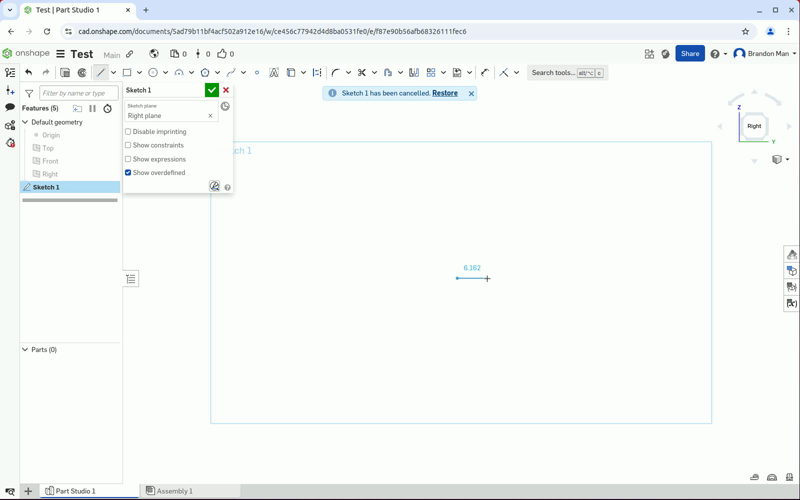
mouse_move(459, 278)
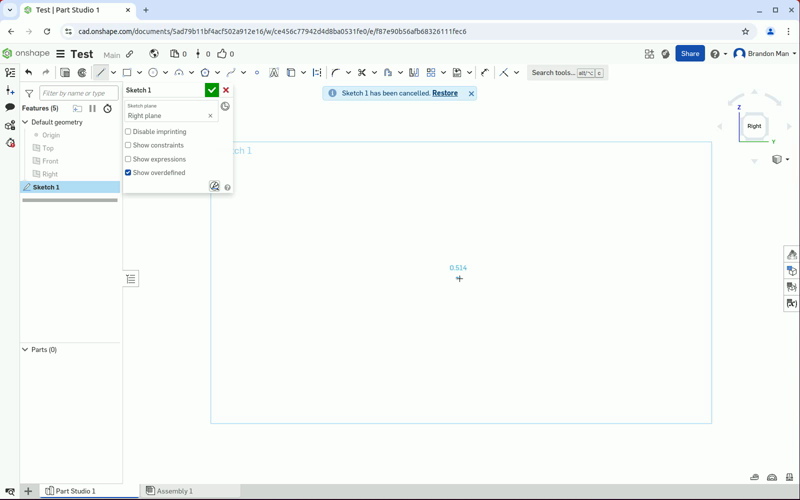
scroll(6)
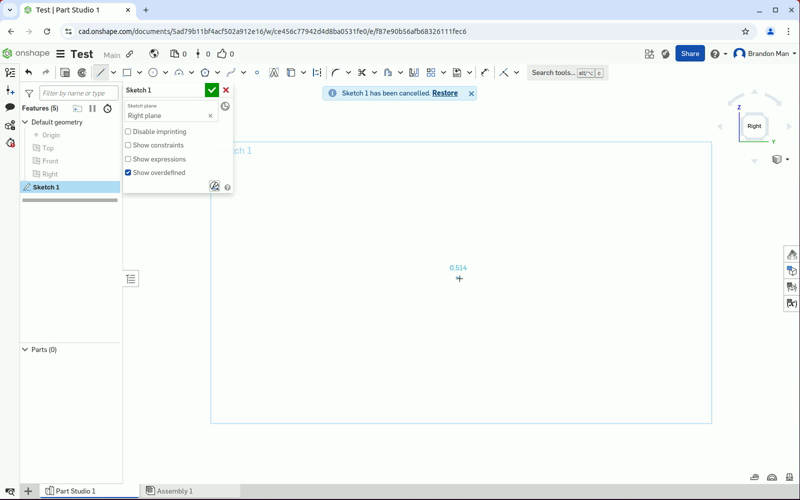
scroll(6)
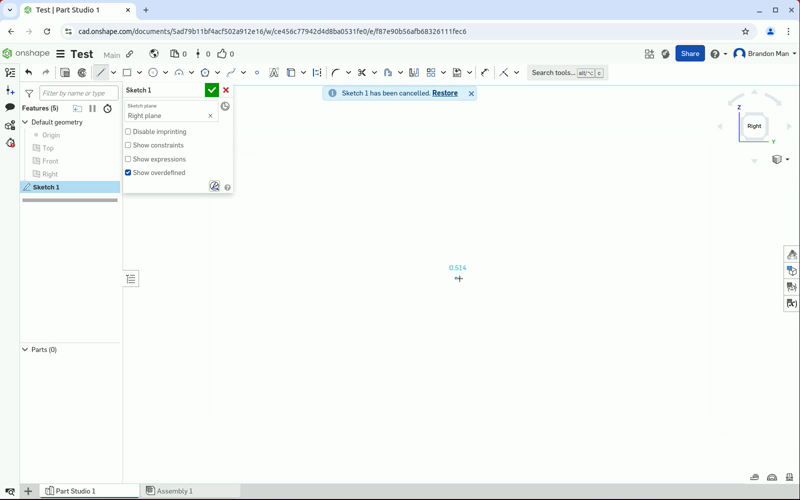
scroll(6)
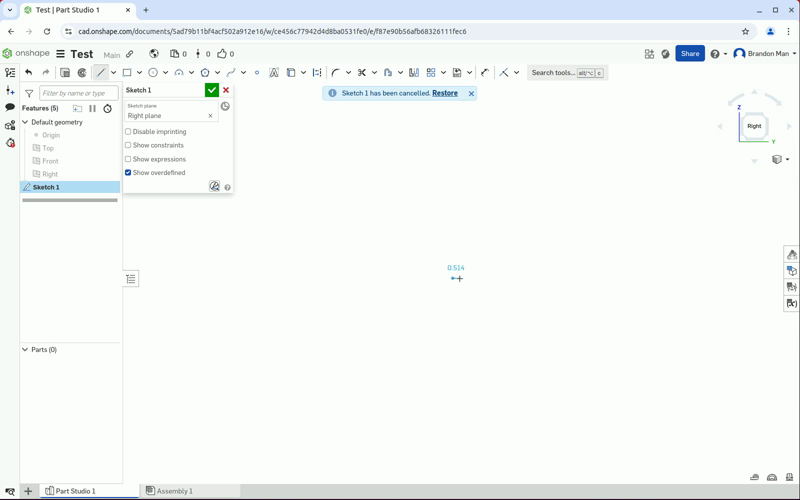
scroll(6)
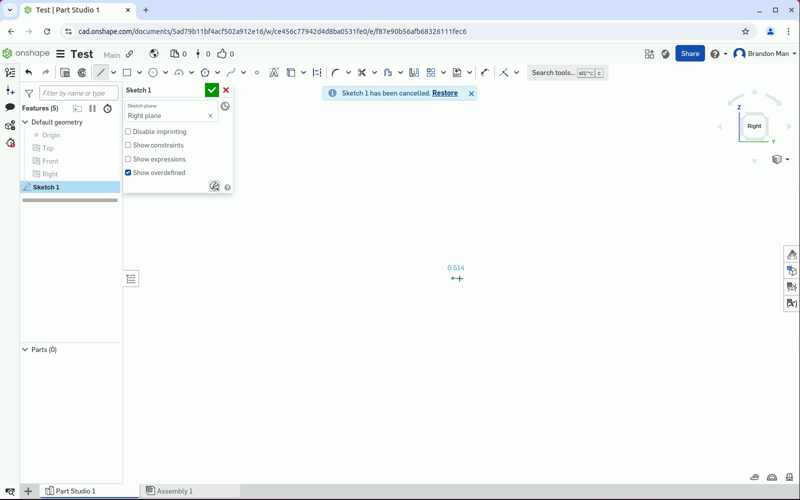
scroll(6)
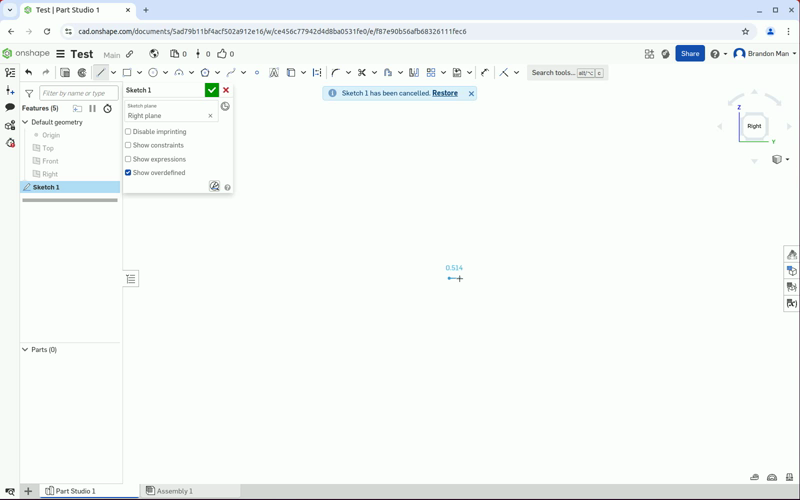
scroll(6)
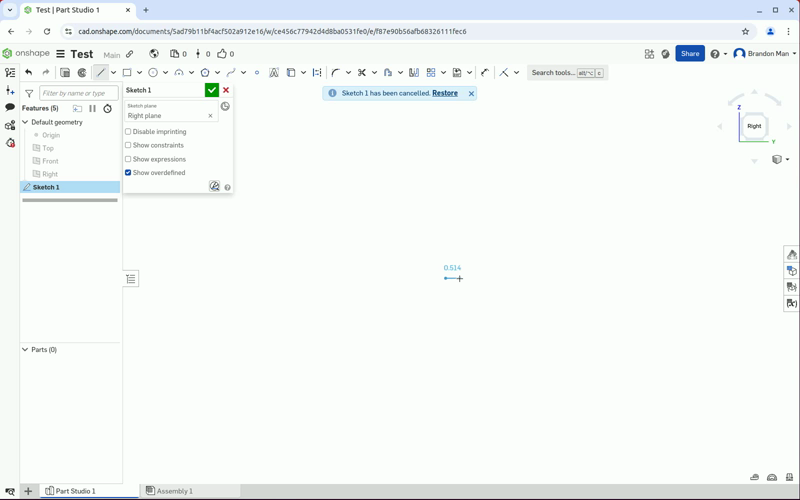
scroll(6)
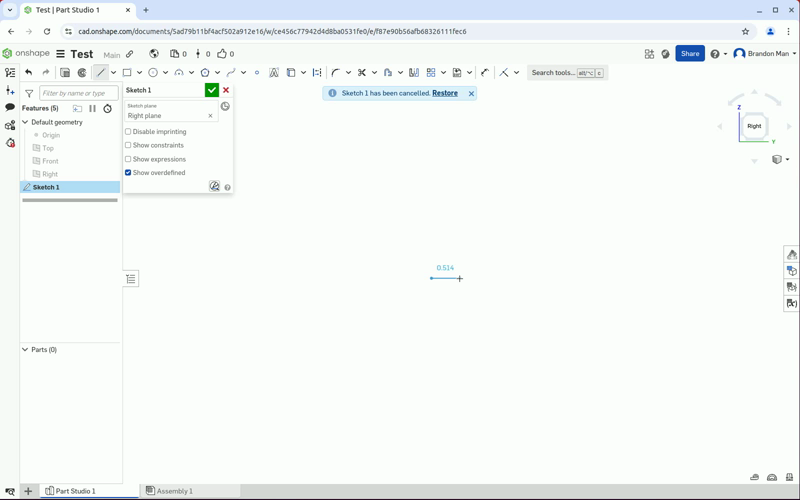
click(459, 278)
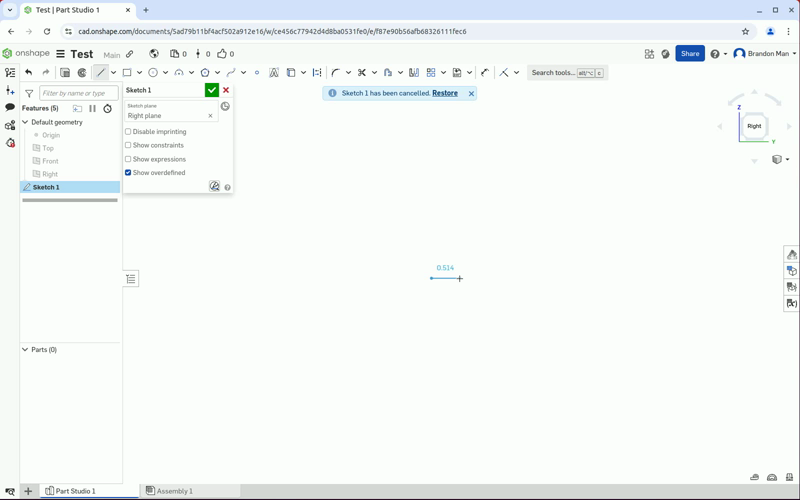
scroll(-6)
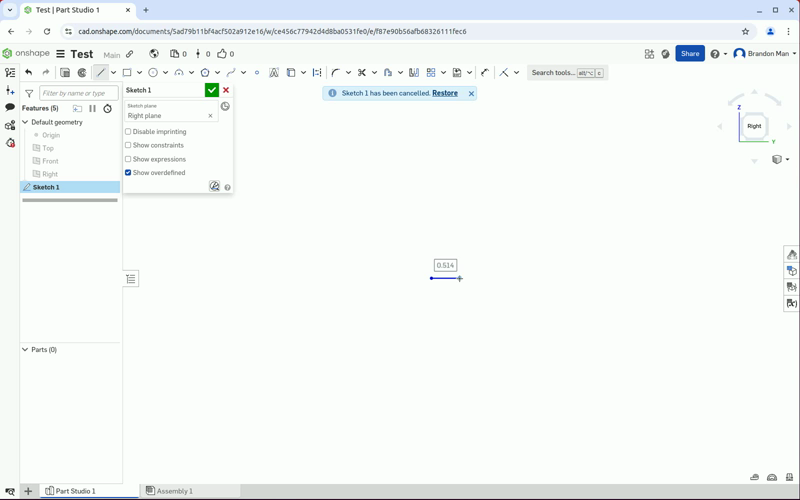
scroll(-6)
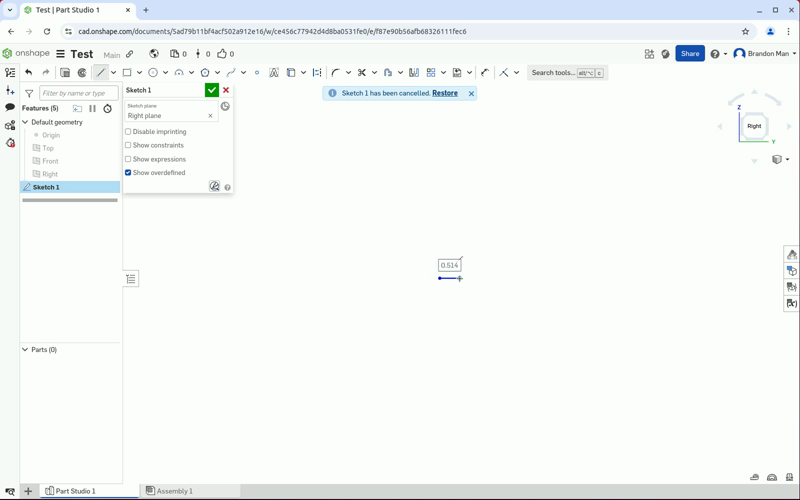
scroll(-6)
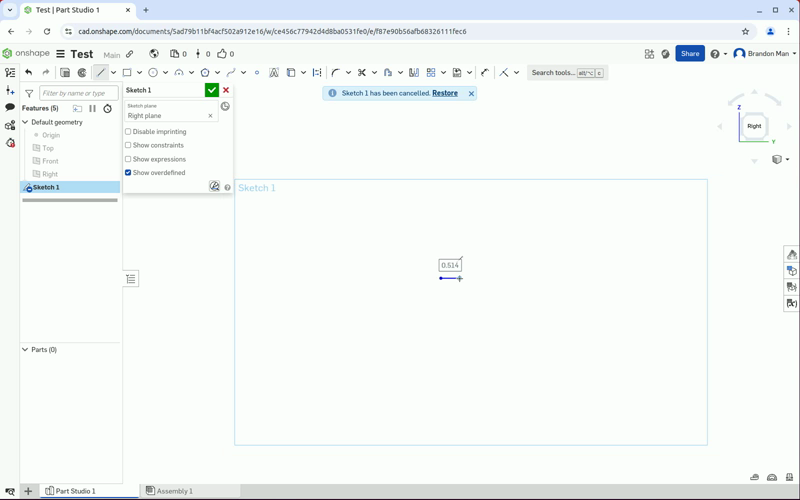
scroll(-6)
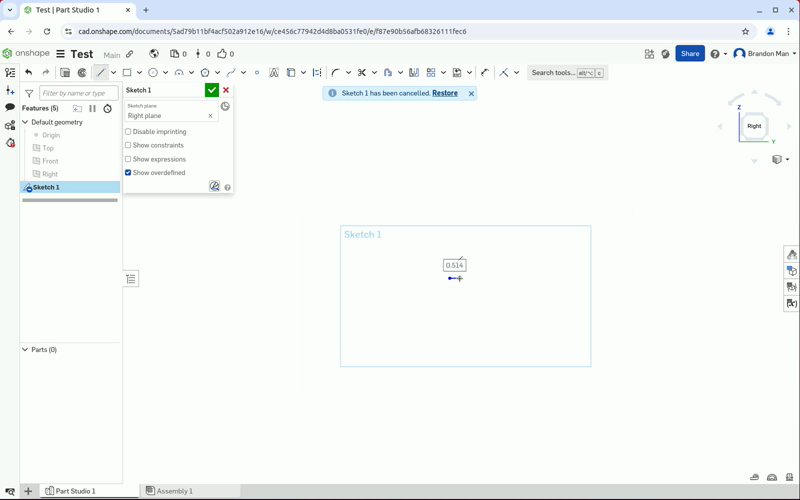
scroll(-6)
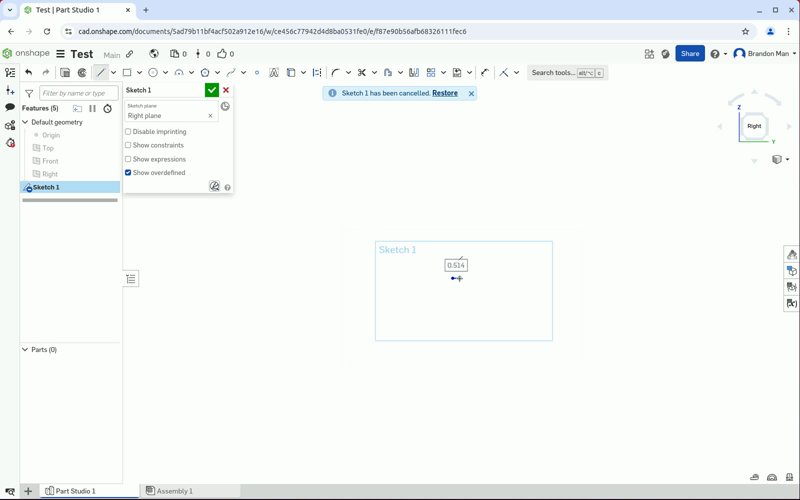
scroll(-6)
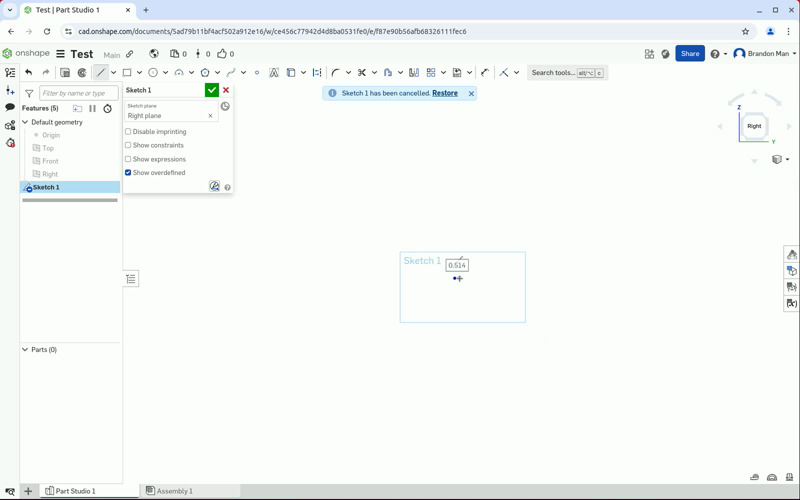
scroll(-6)
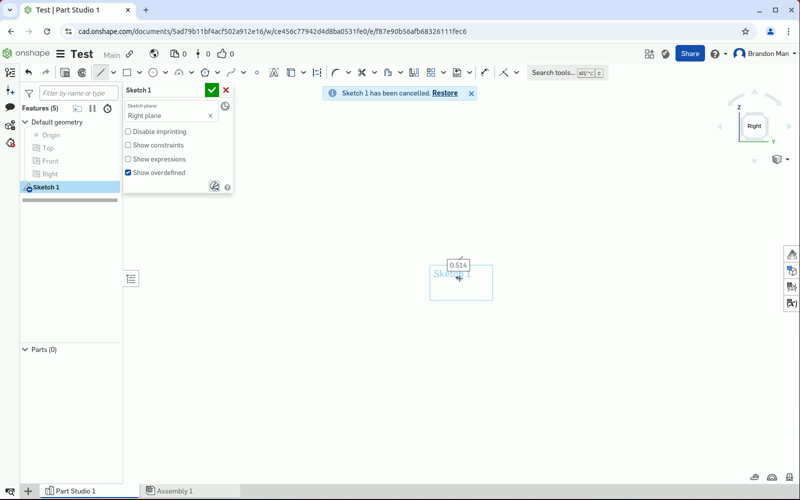
key_up(shift)
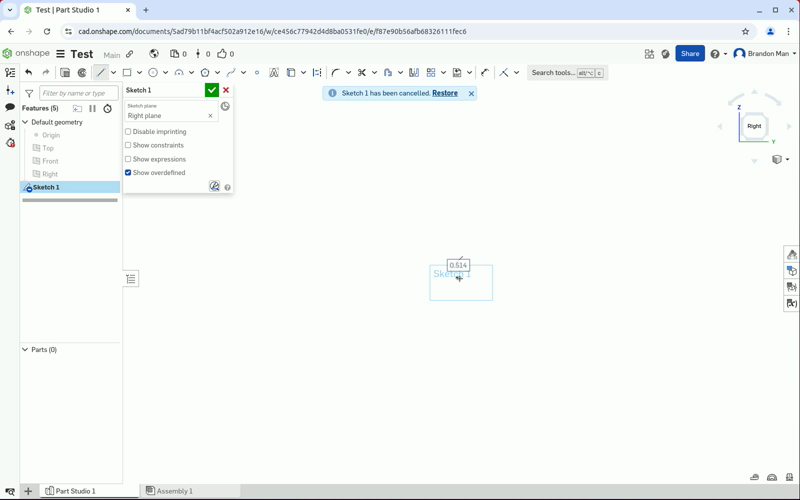
key_down(shift)
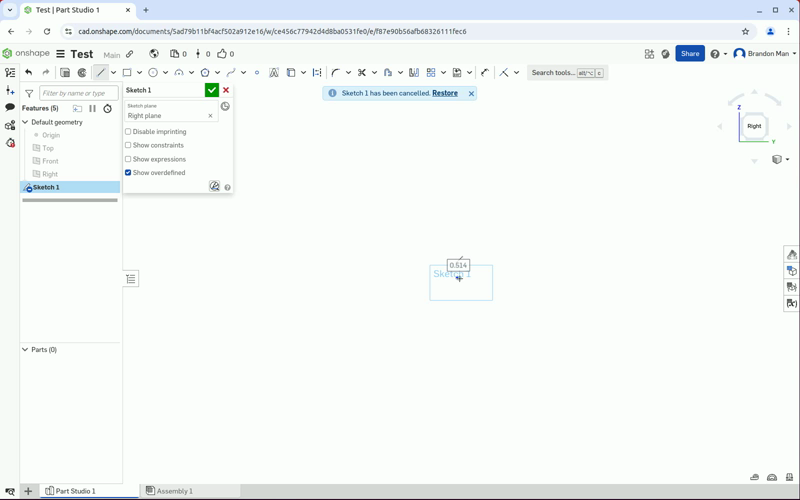
mouse_move(489, 278)
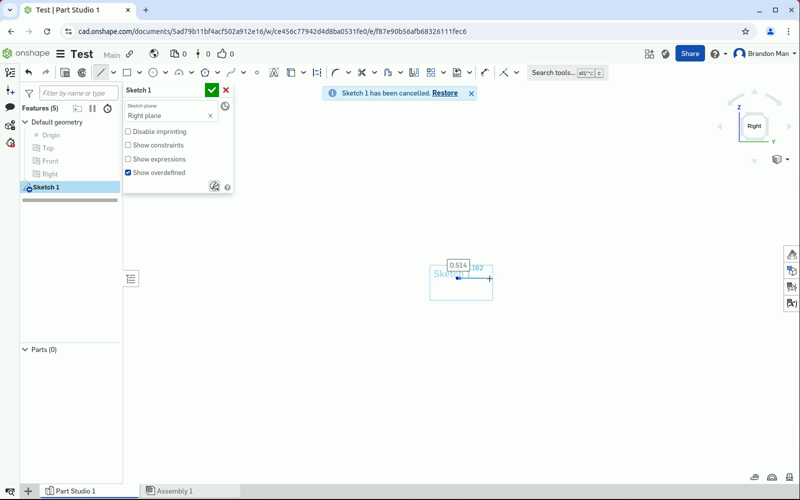
mouse_move(459, 276)
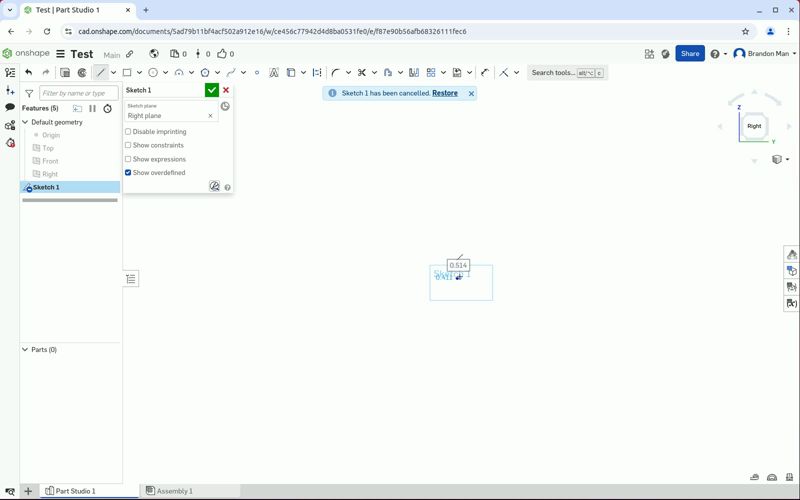
scroll(6)
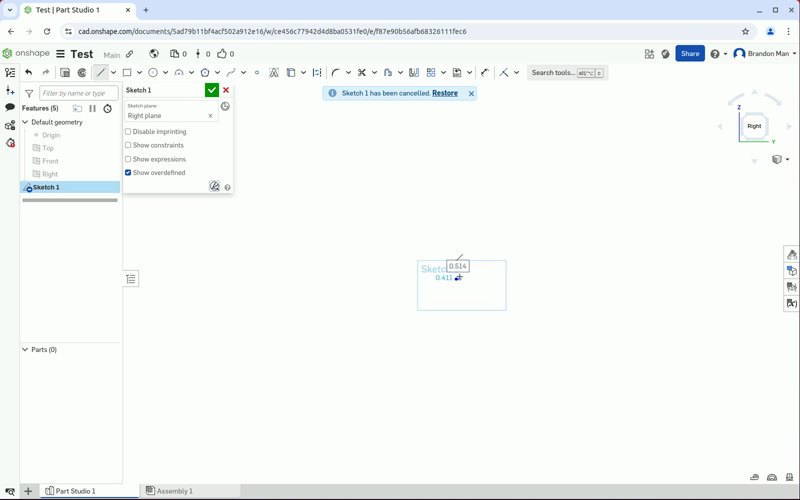
scroll(6)
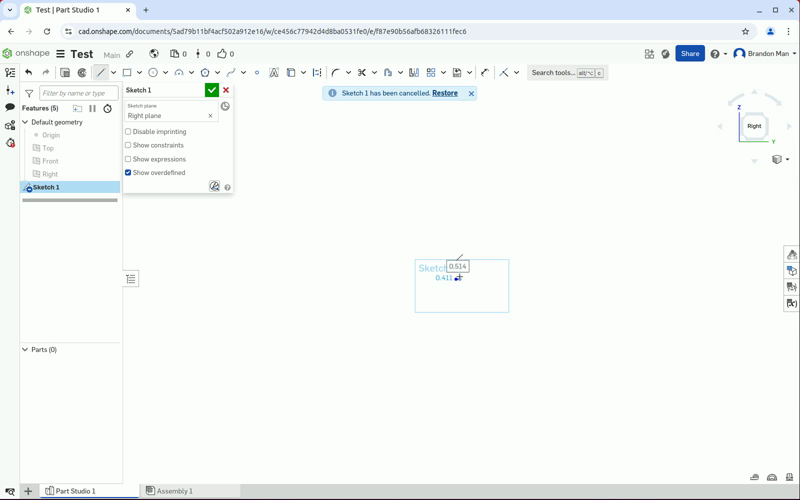
scroll(6)
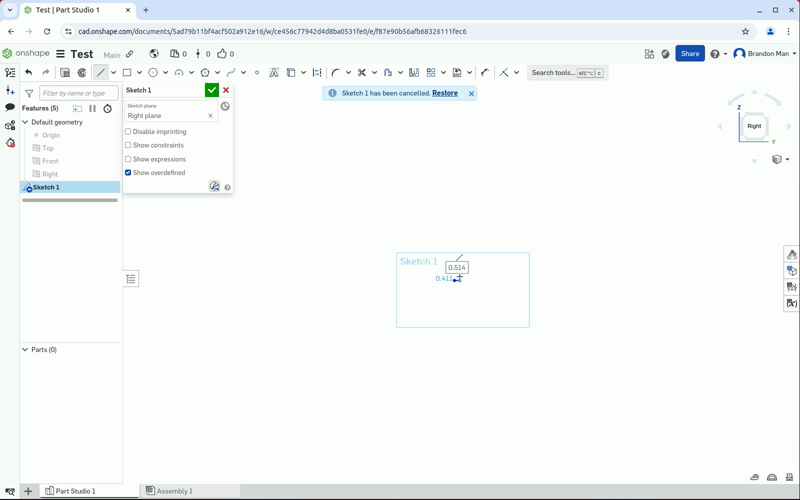
scroll(6)
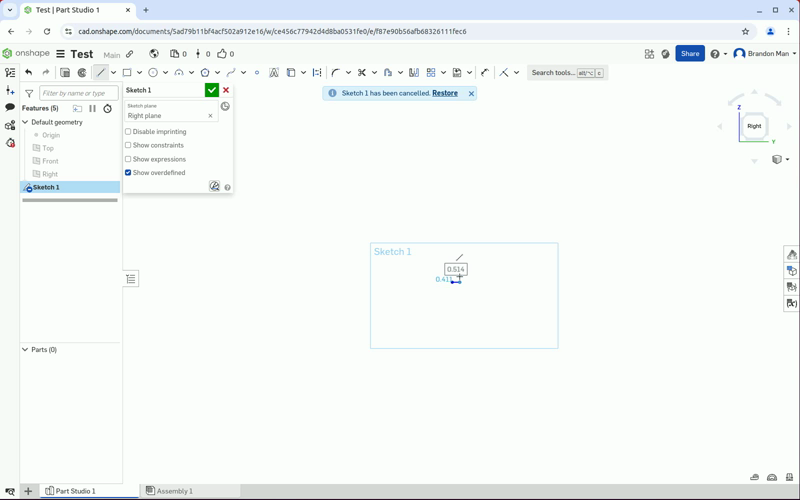
scroll(6)
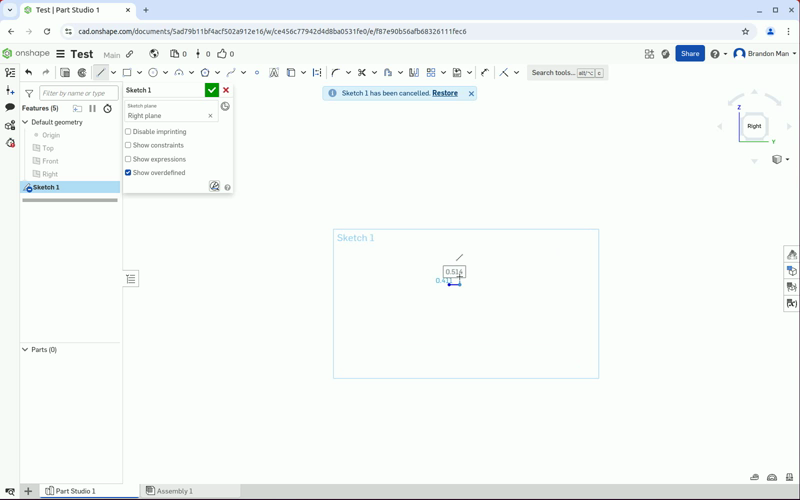
scroll(6)
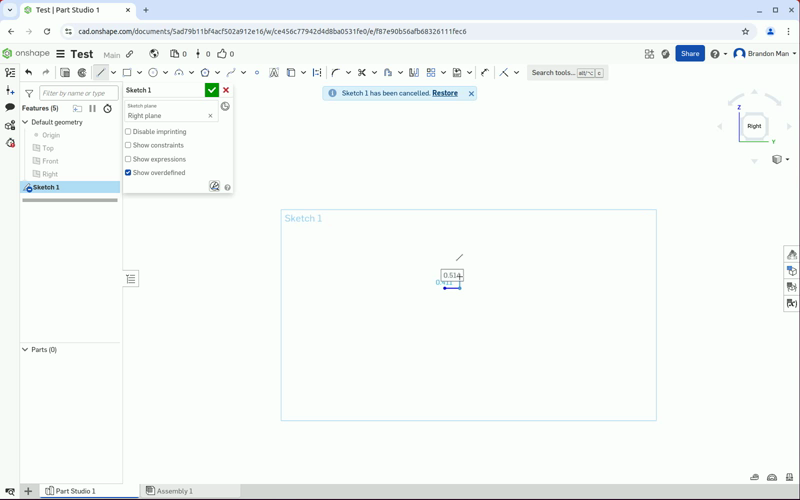
scroll(6)
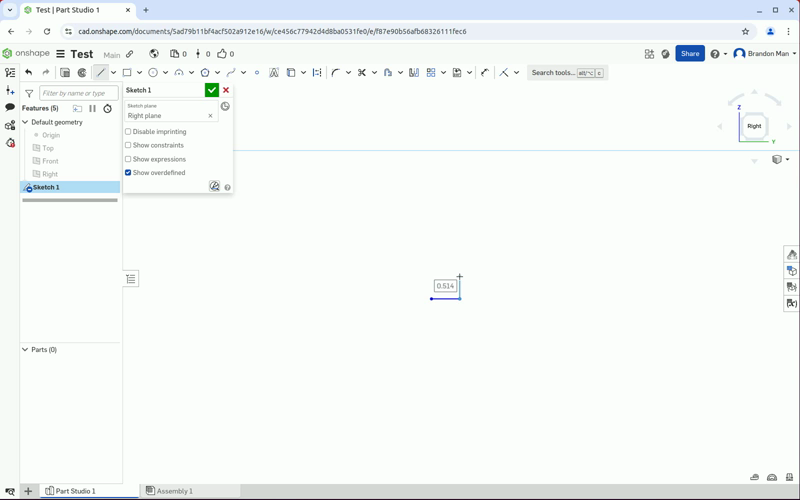
click(459, 276)
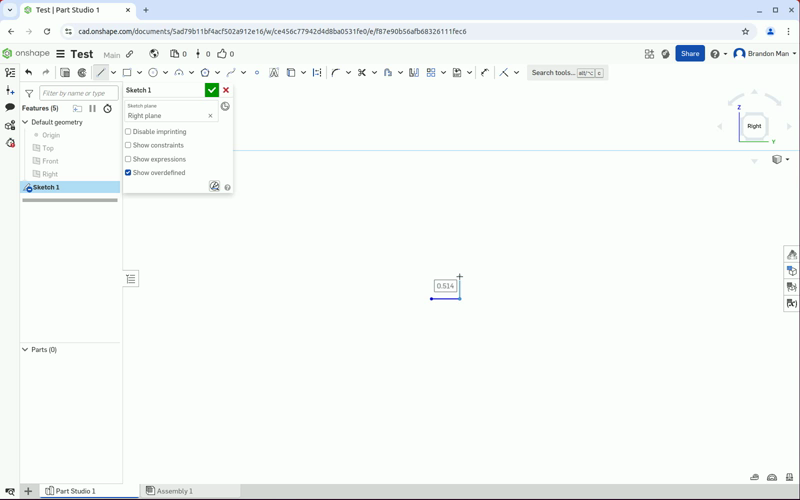
scroll(-6)
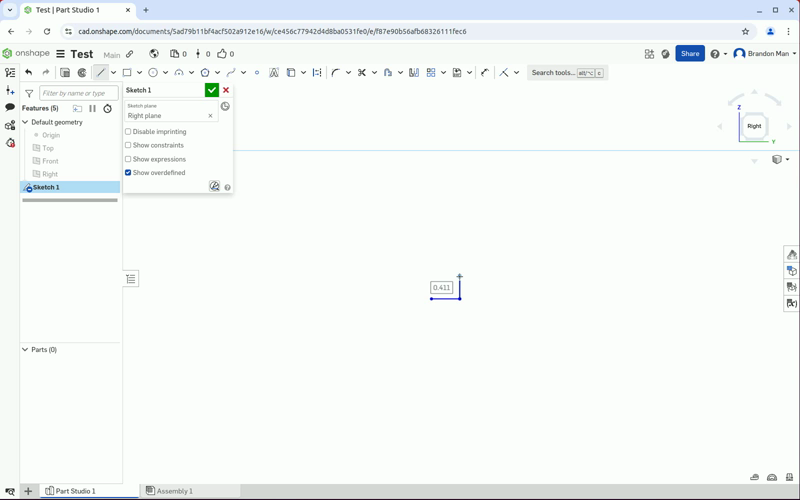
scroll(-6)
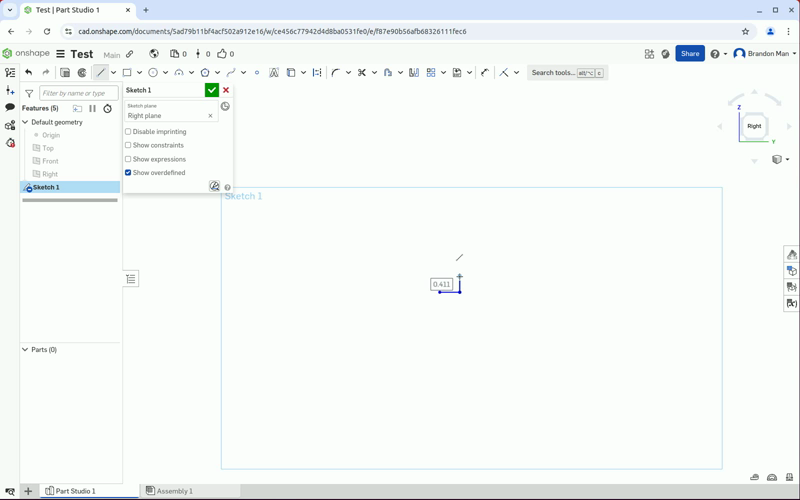
scroll(-6)
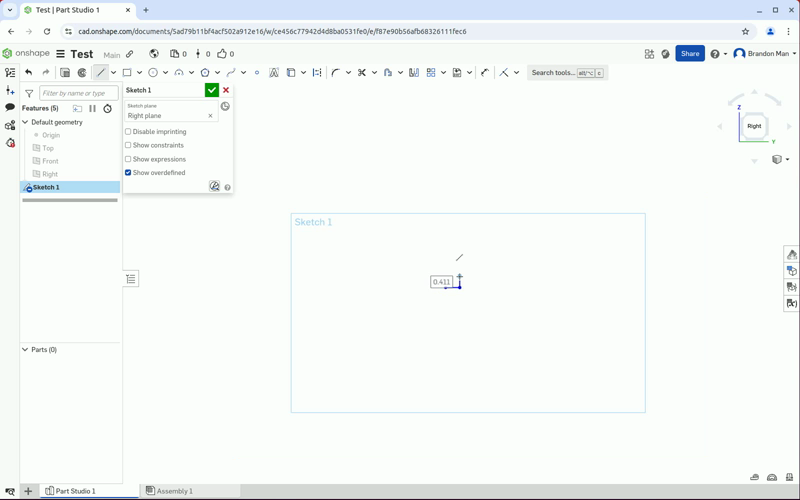
scroll(-6)
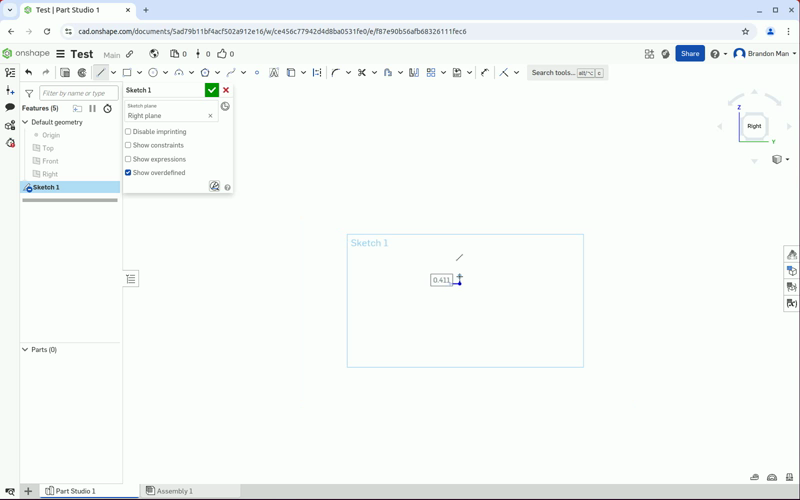
scroll(-6)
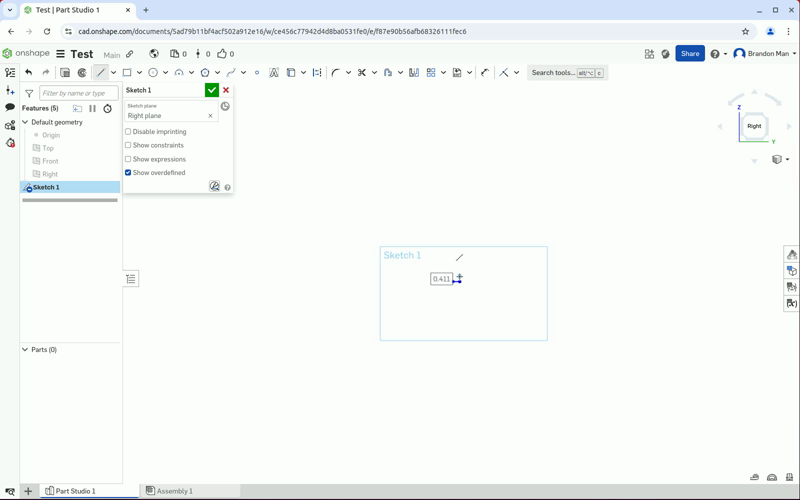
scroll(-6)
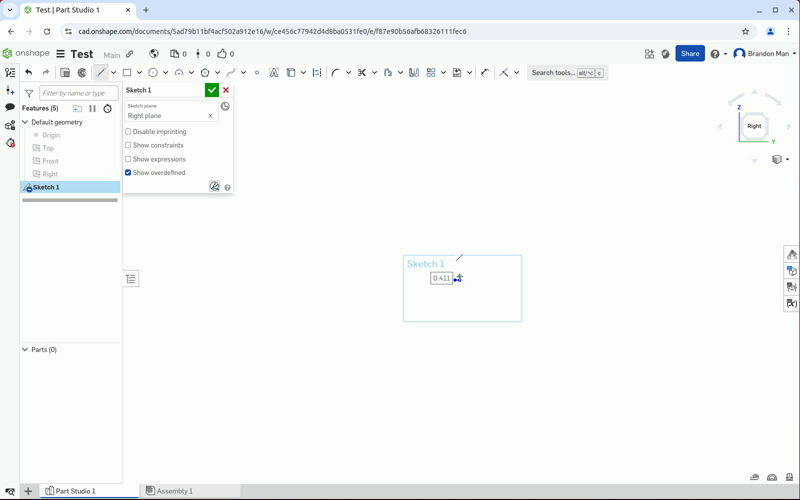
scroll(-6)
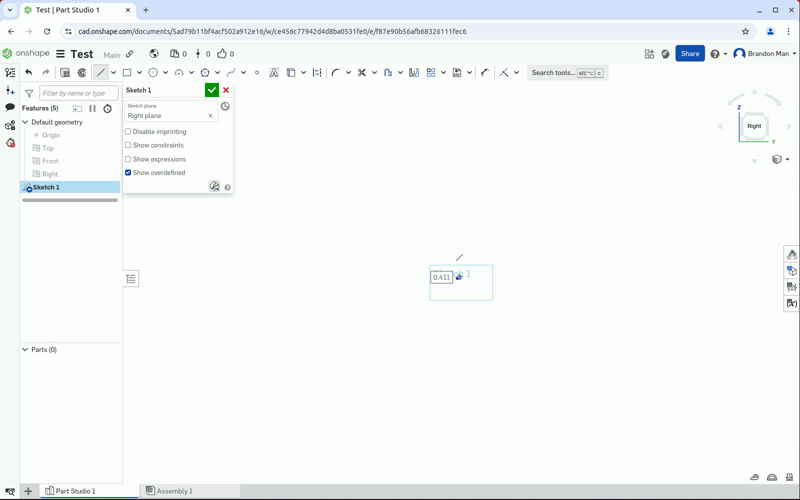
key_up(shift)
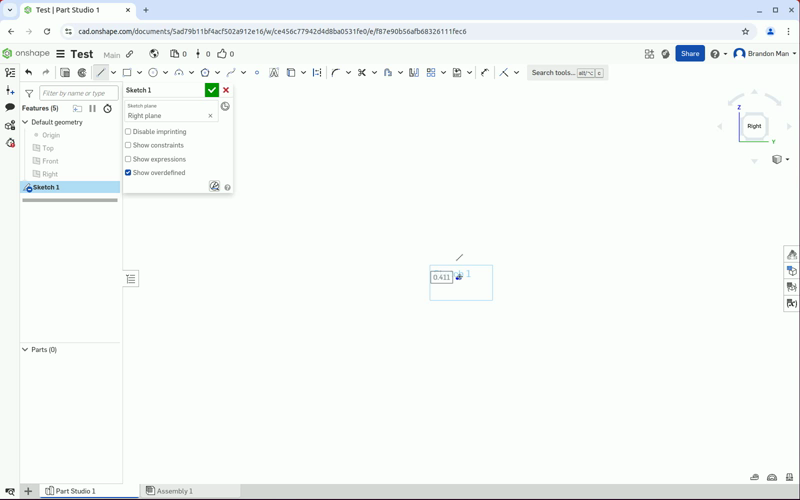
key_down(shift)
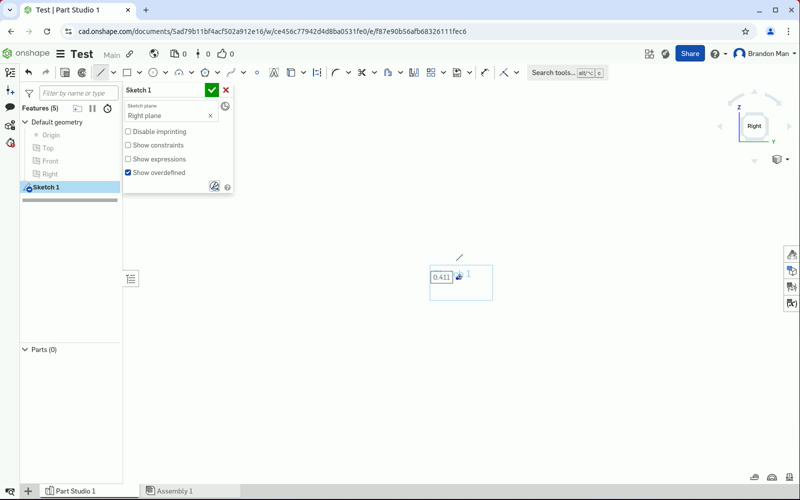
mouse_move(489, 276)
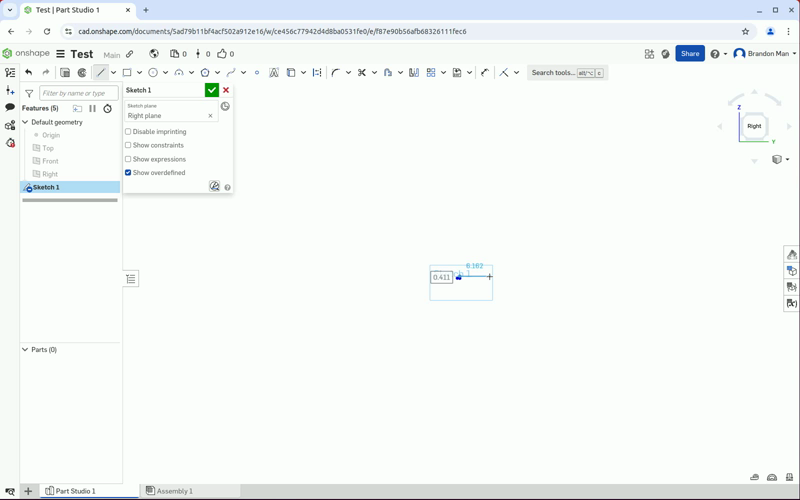
mouse_move(457, 276)
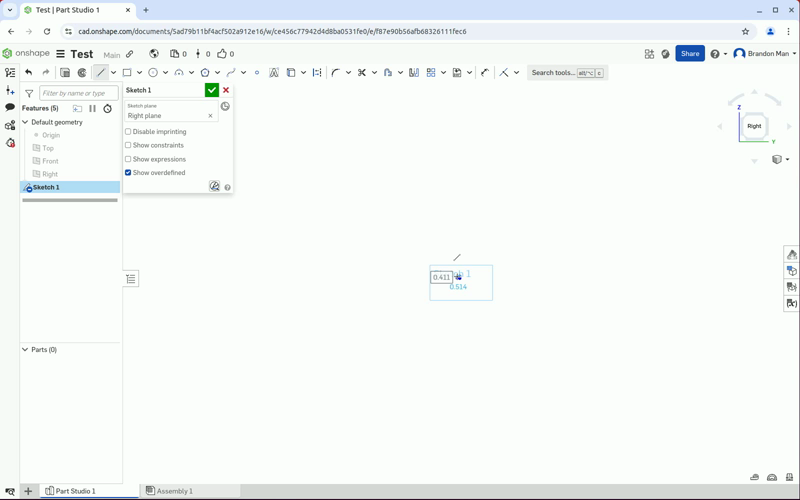
scroll(6)
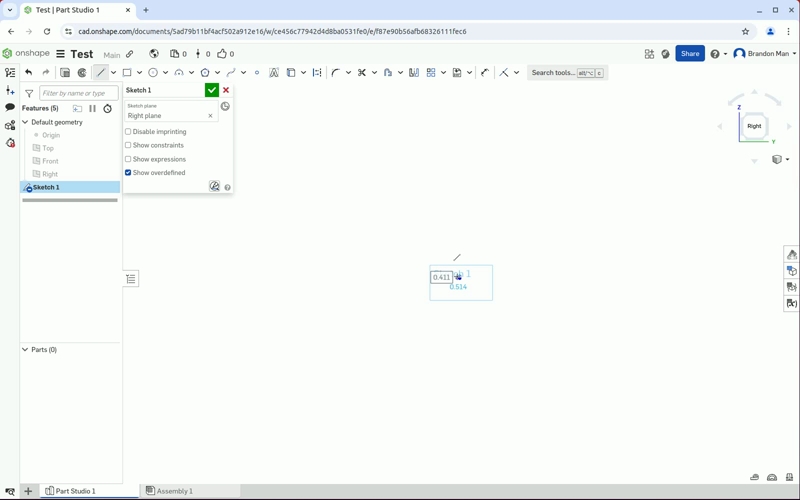
scroll(6)
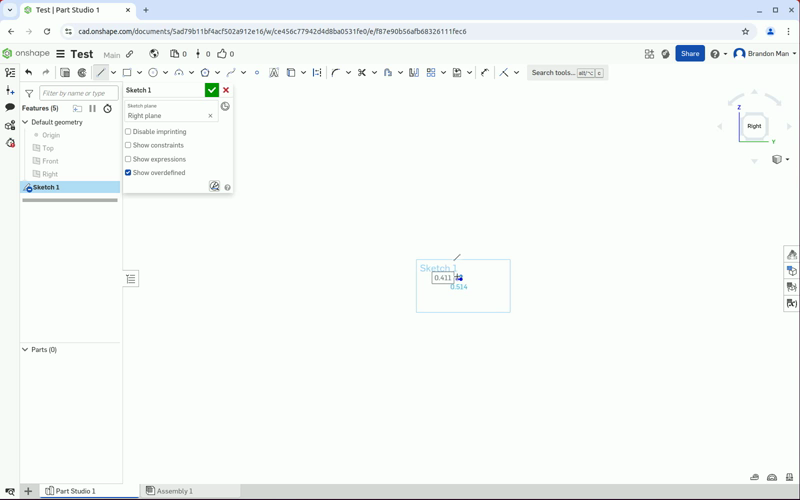
scroll(6)
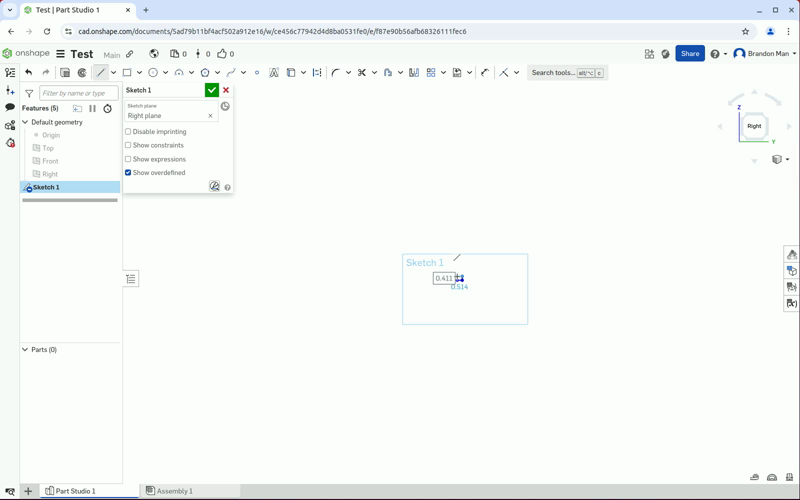
scroll(6)
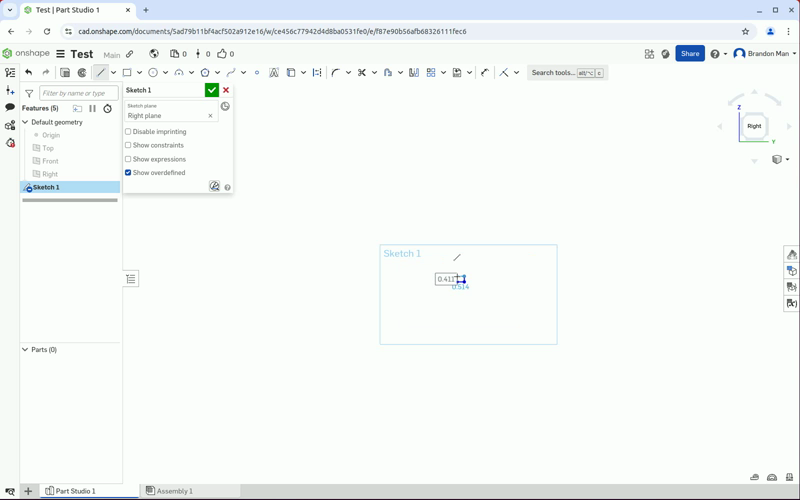
scroll(6)
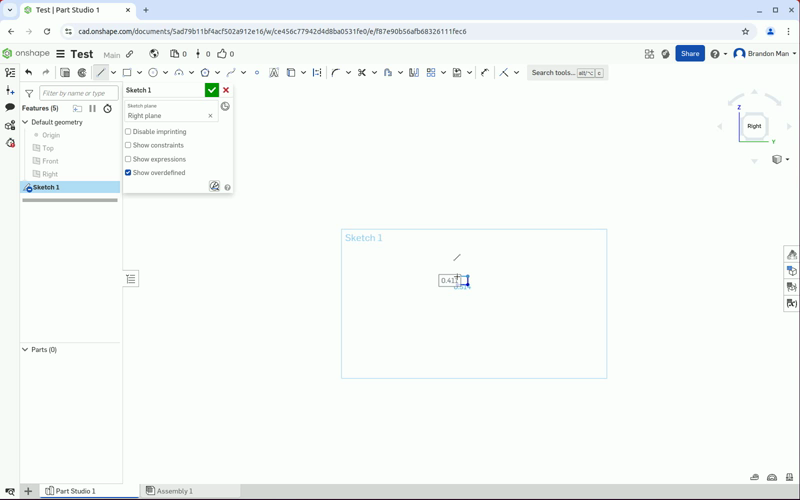
scroll(6)
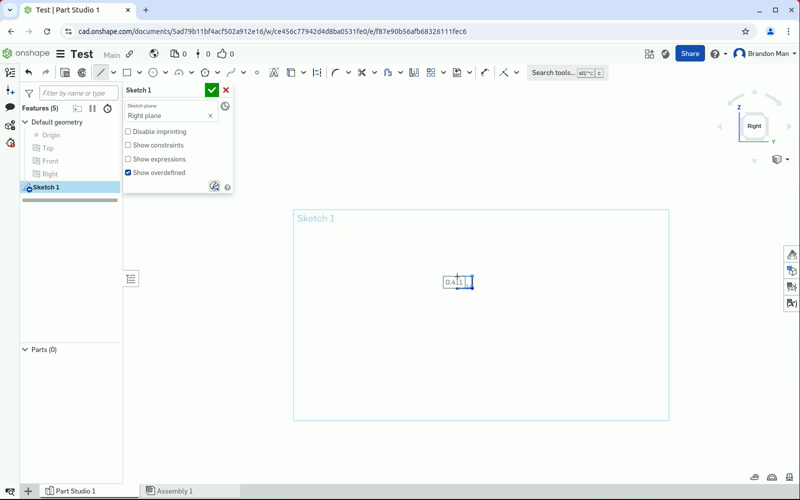
scroll(6)
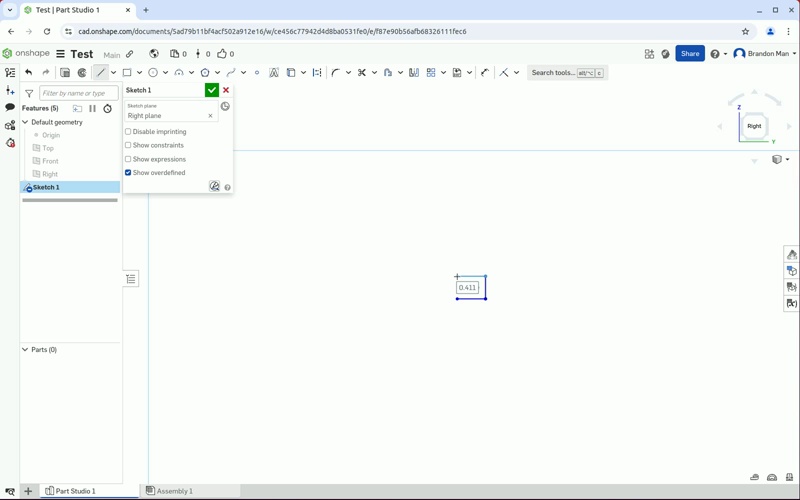
click(457, 276)
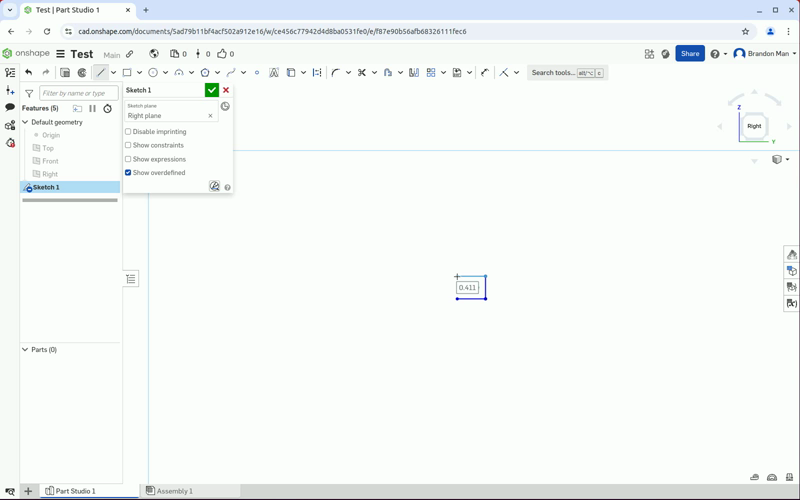
scroll(-6)
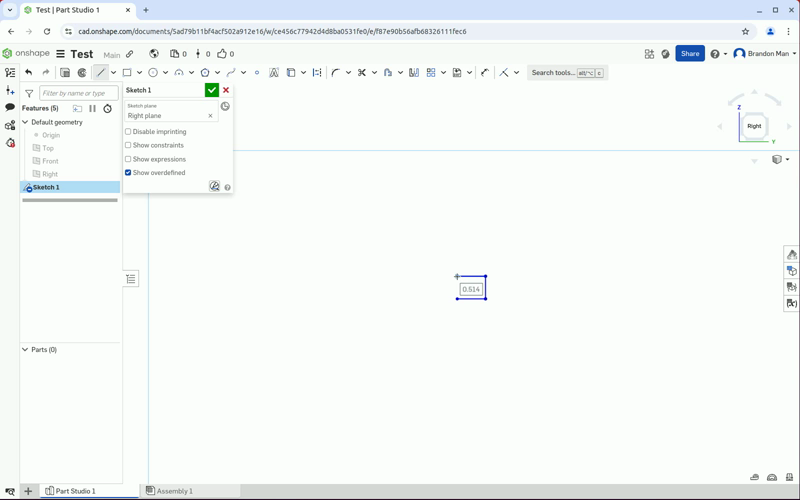
scroll(-6)
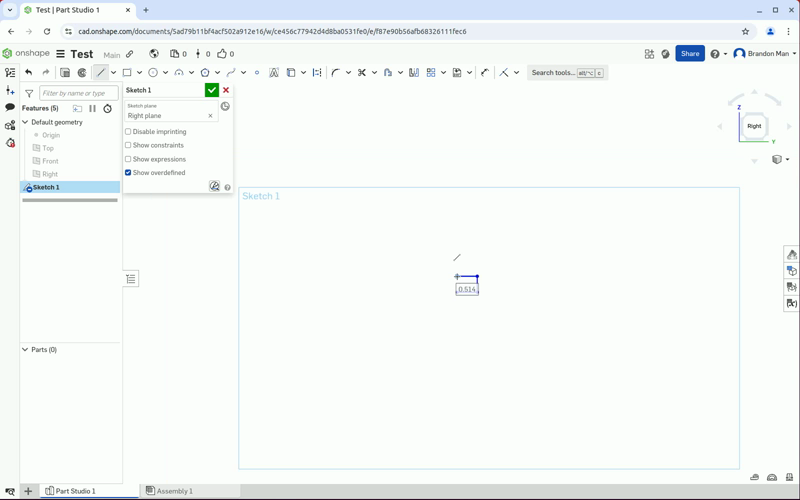
scroll(-6)
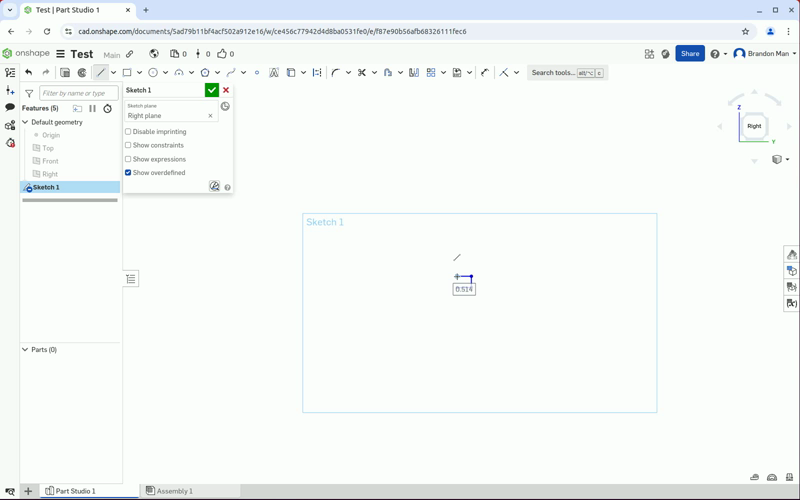
scroll(-6)
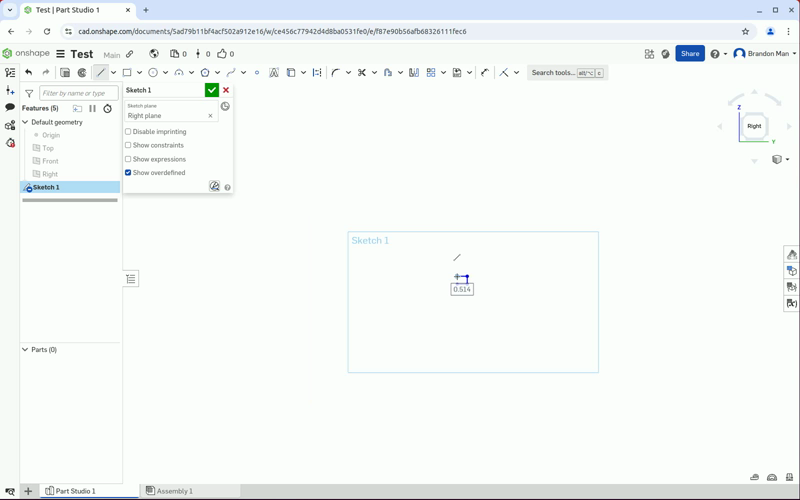
scroll(-6)
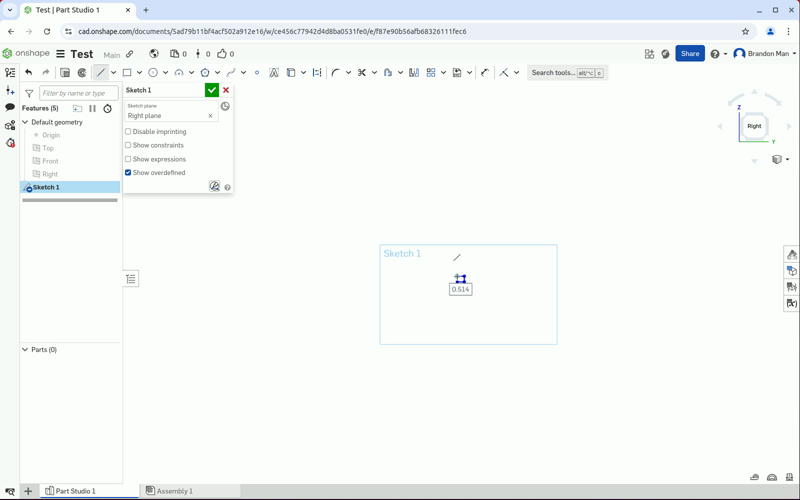
scroll(-6)
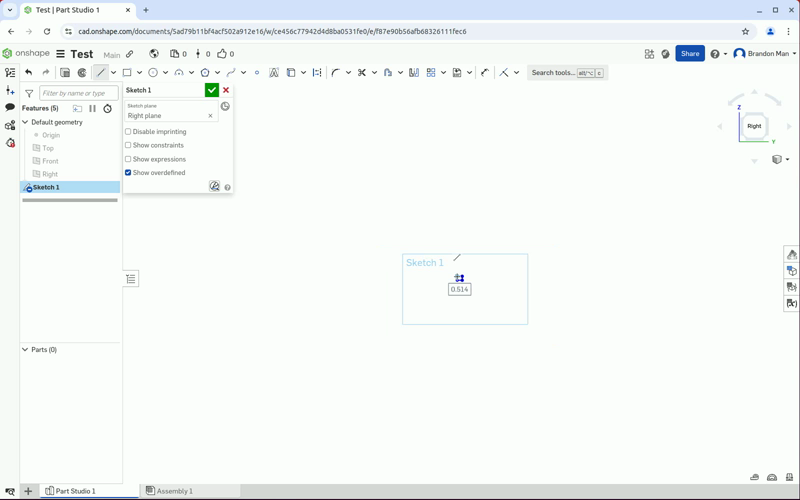
scroll(-6)
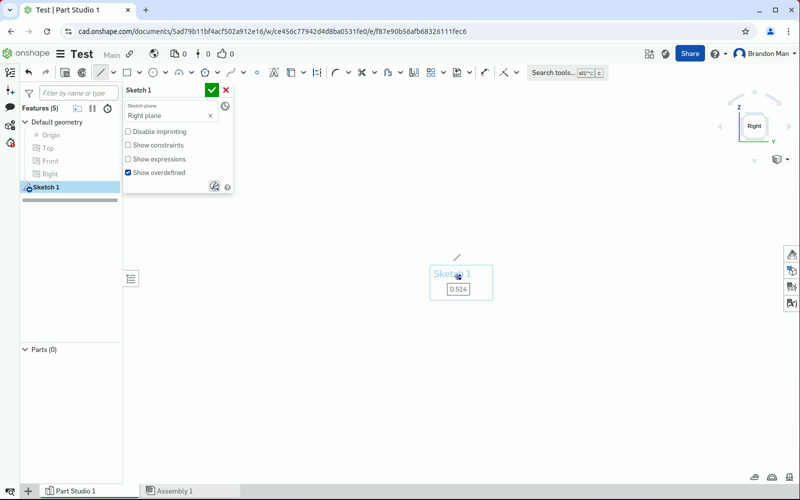
key_up(shift)
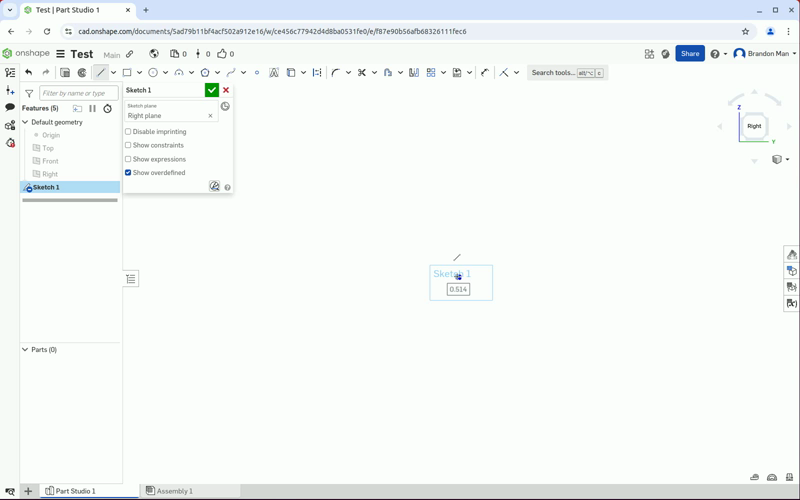
mouse_move(487, 276)
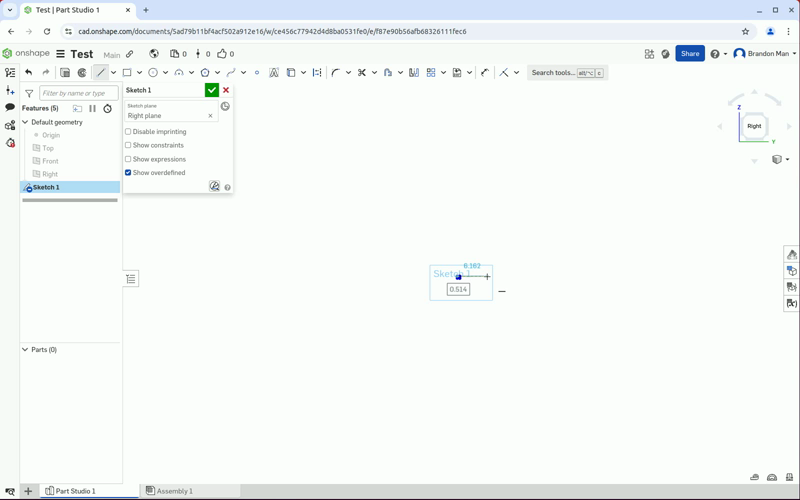
key_down(shift)
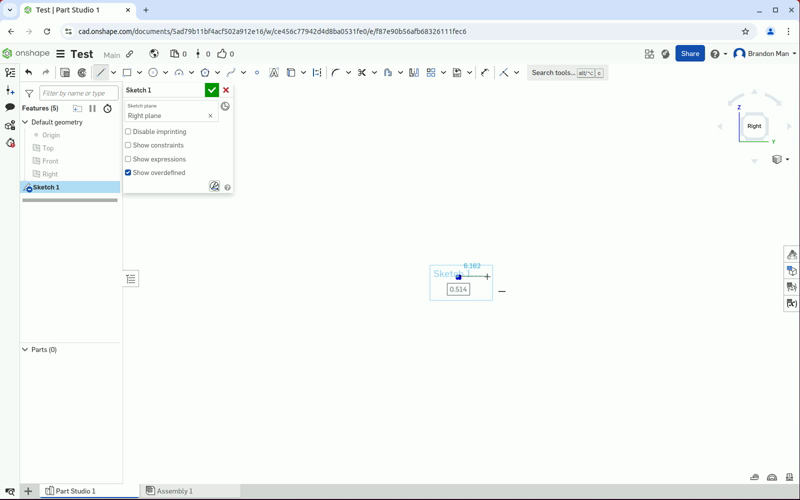
mouse_move(457, 278)
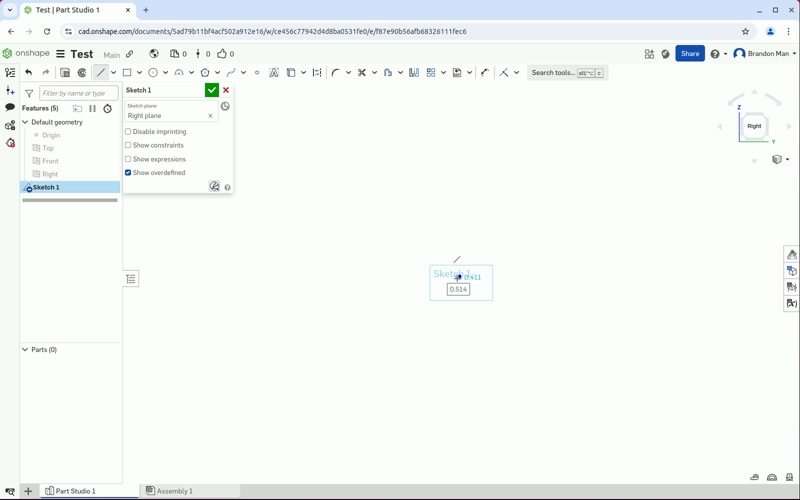
scroll(6)
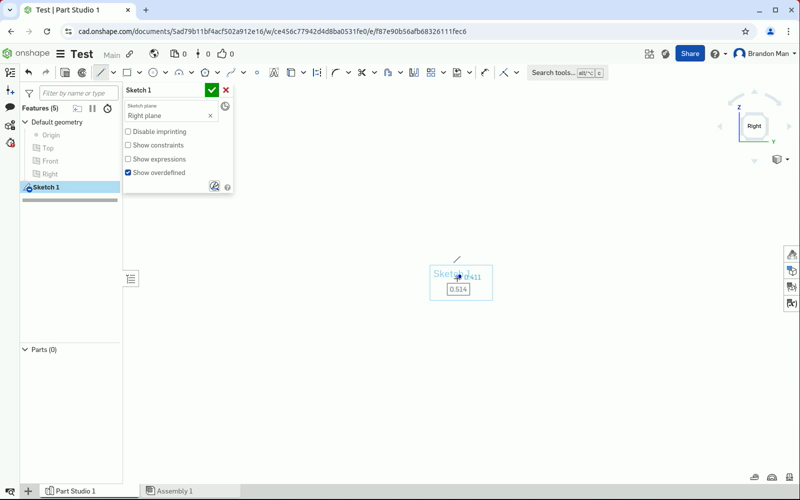
scroll(6)
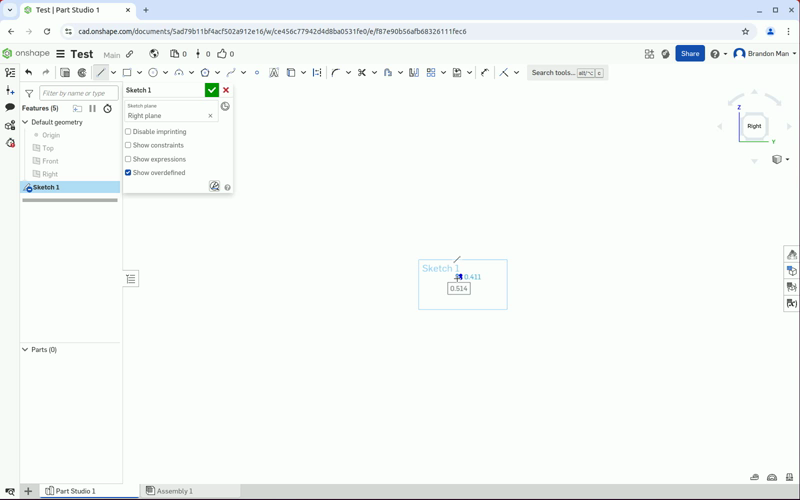
scroll(6)
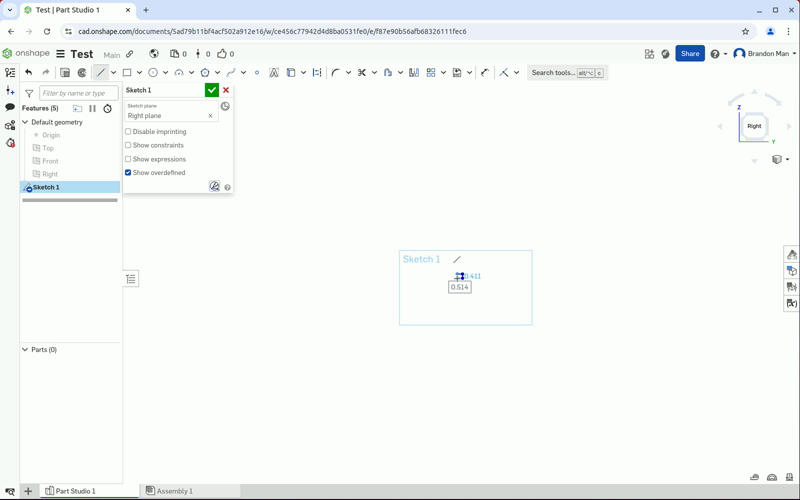
scroll(6)
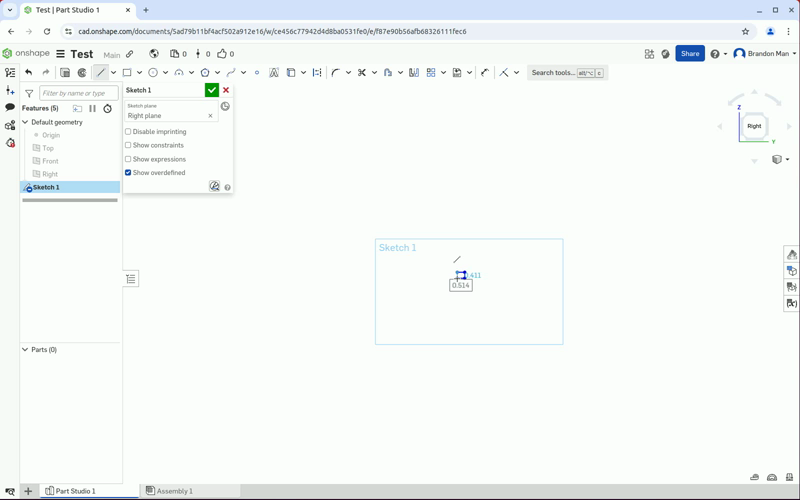
scroll(6)
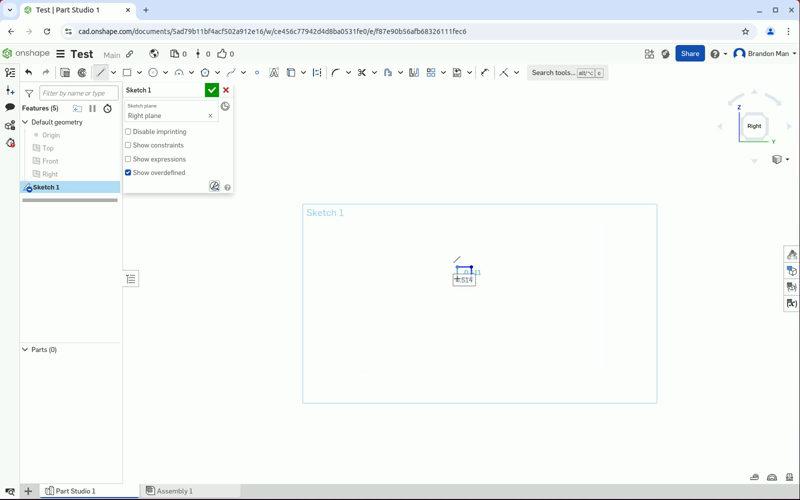
scroll(6)
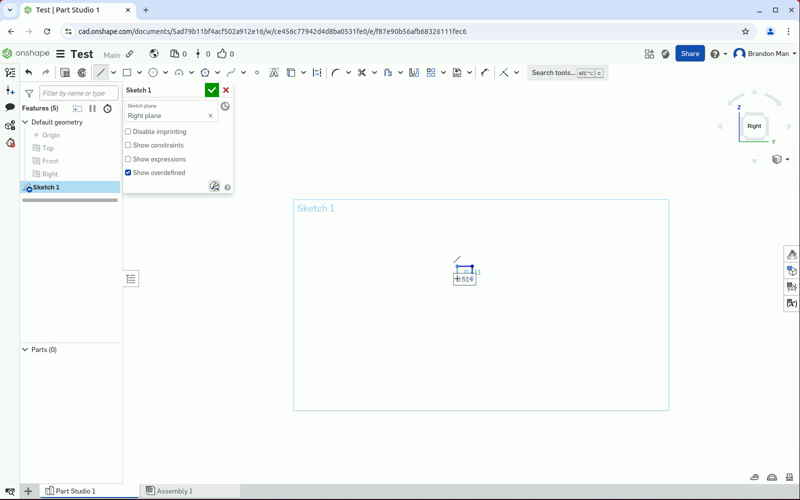
scroll(6)
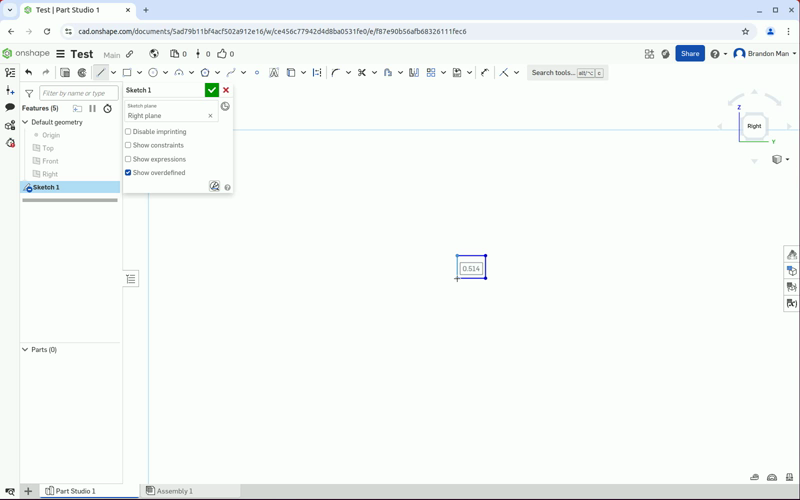
key_up(shift)
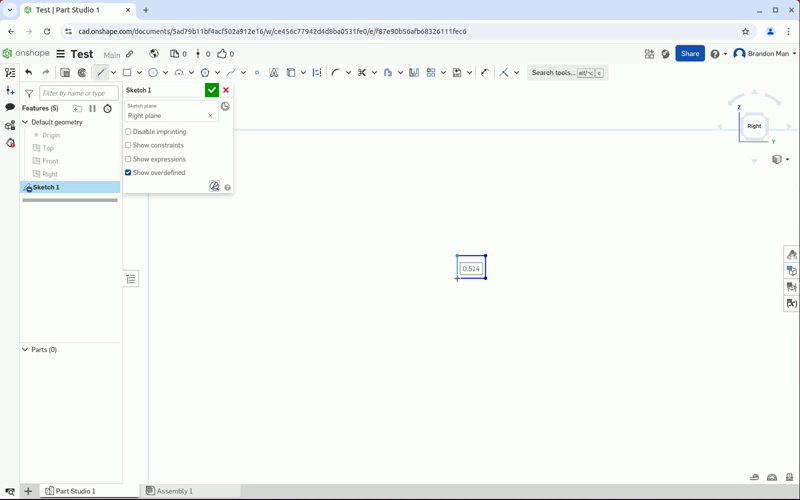
click(457, 278)
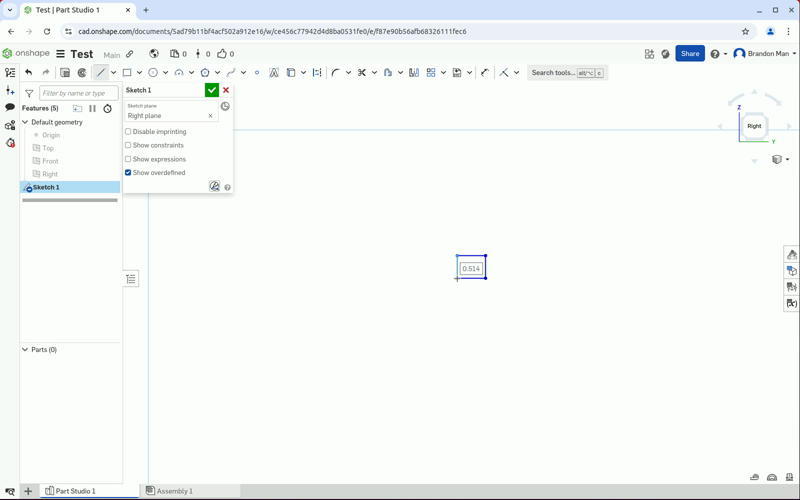
scroll(-6)
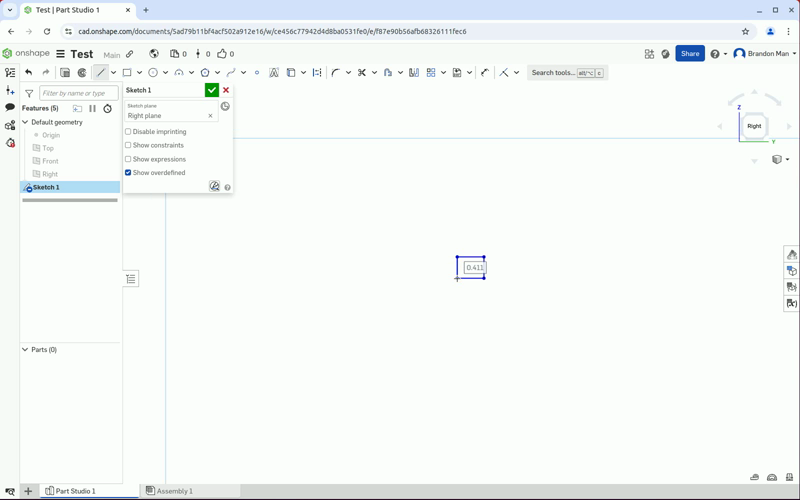
scroll(-6)
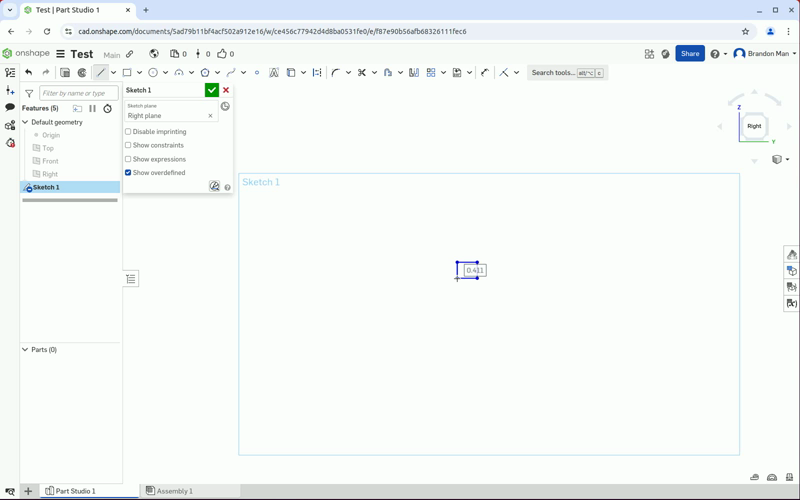
scroll(-6)
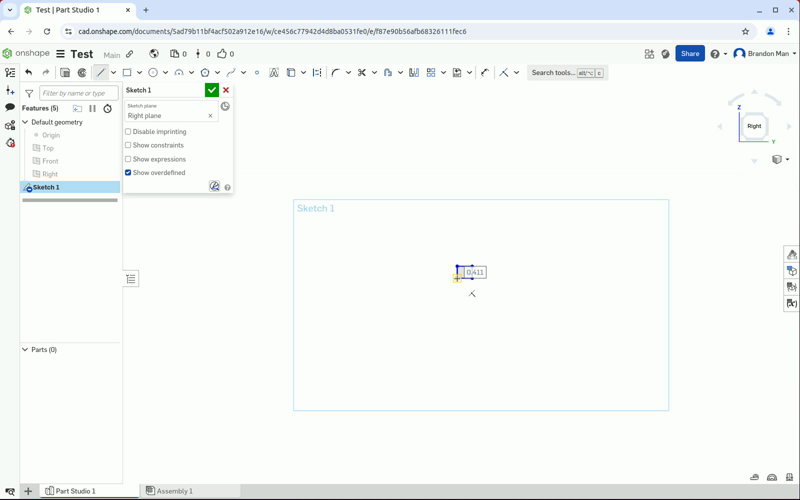
scroll(-6)
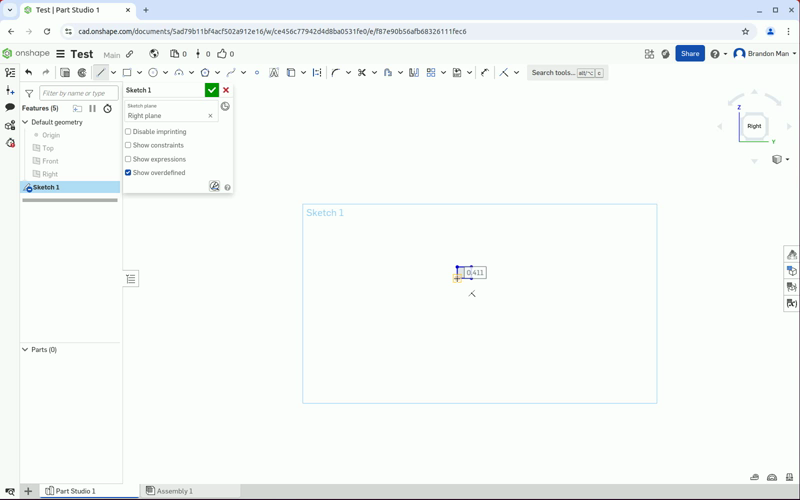
scroll(-6)
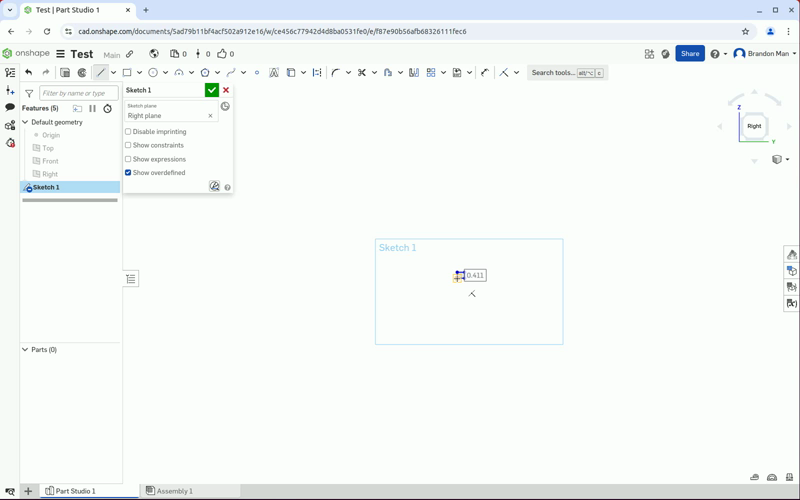
scroll(-6)
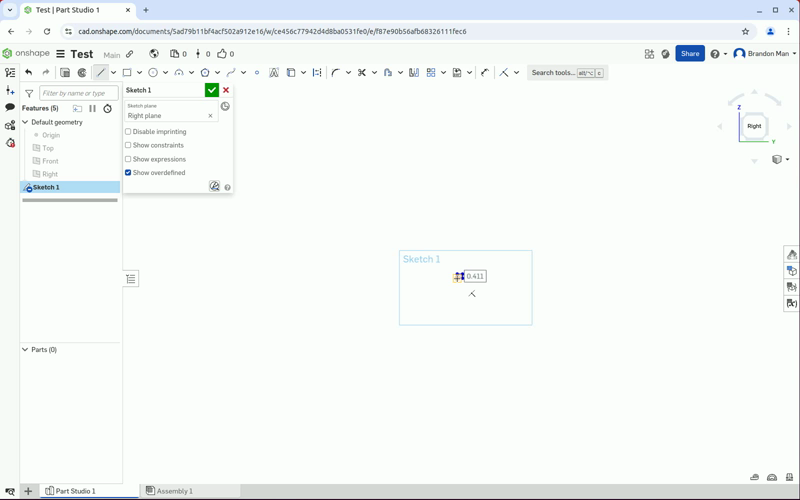
scroll(-6)
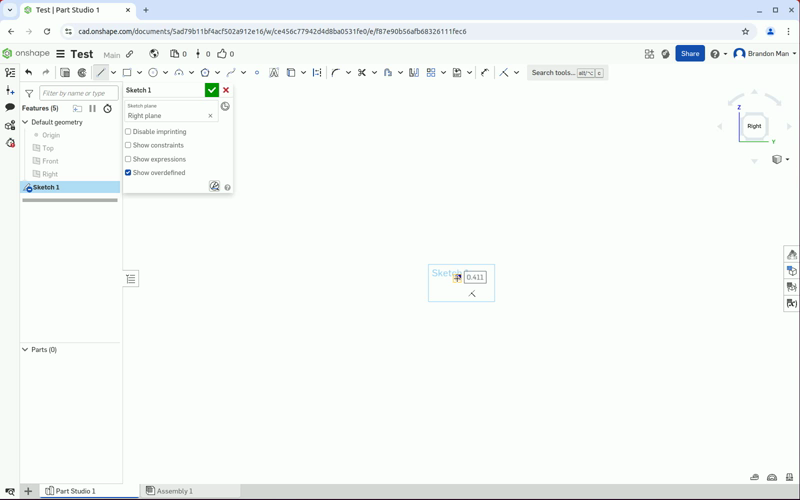
key(esc)
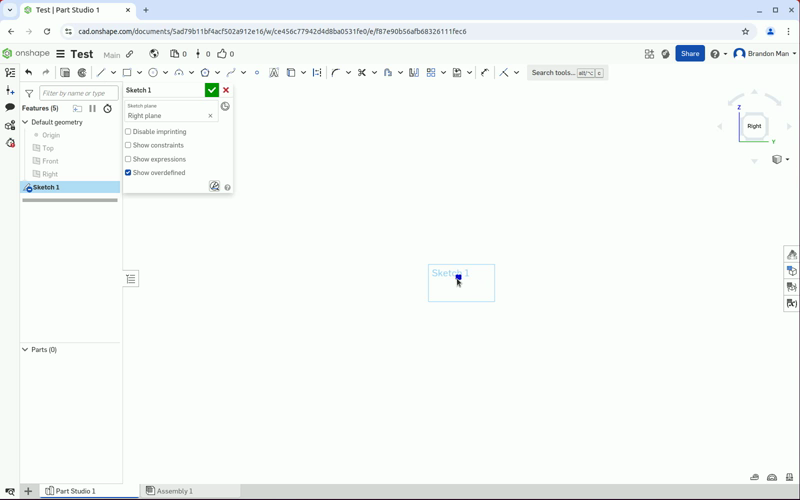
mouse_move(458, 278)
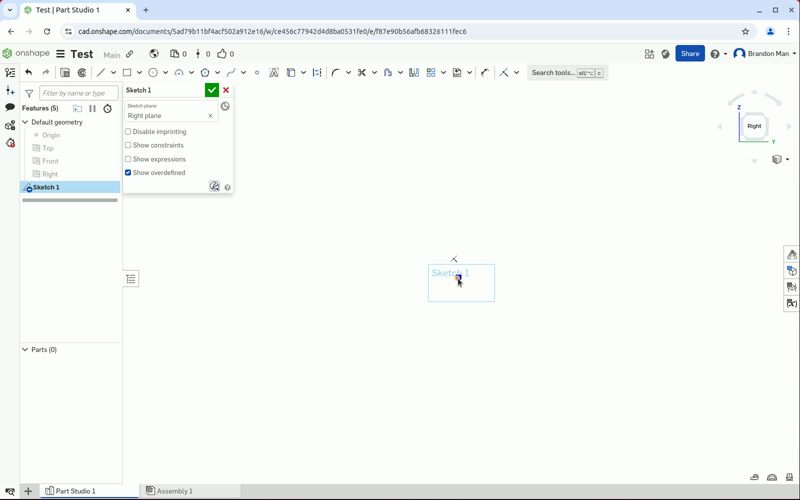
scroll(6)
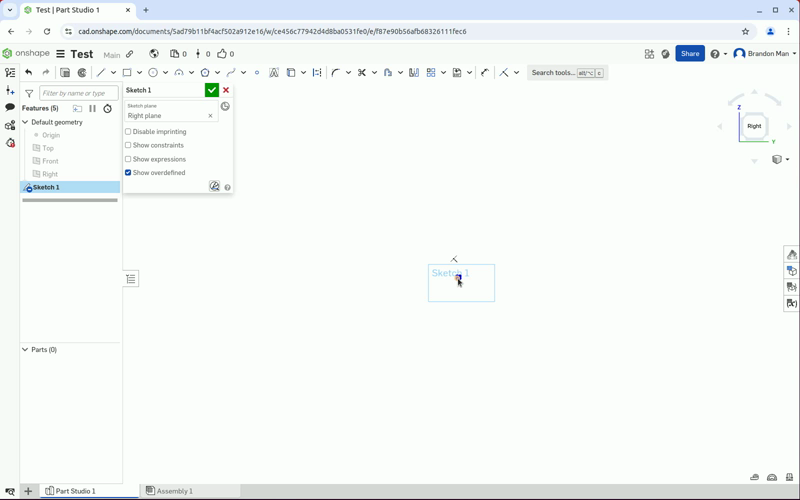
scroll(6)
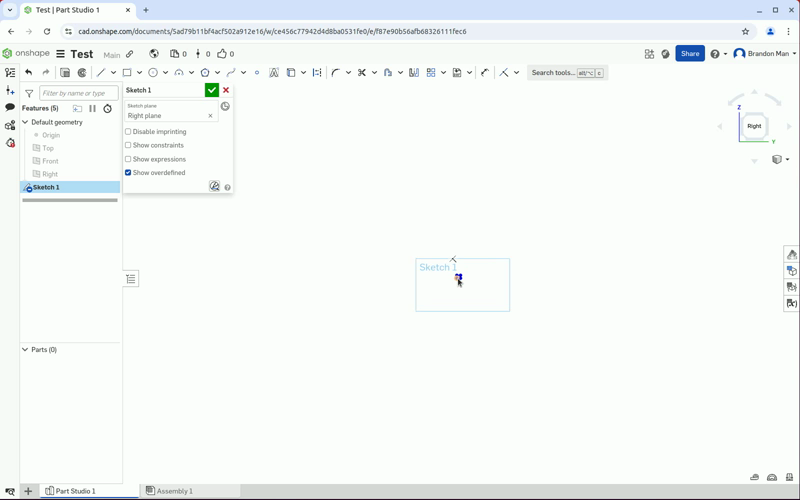
scroll(6)
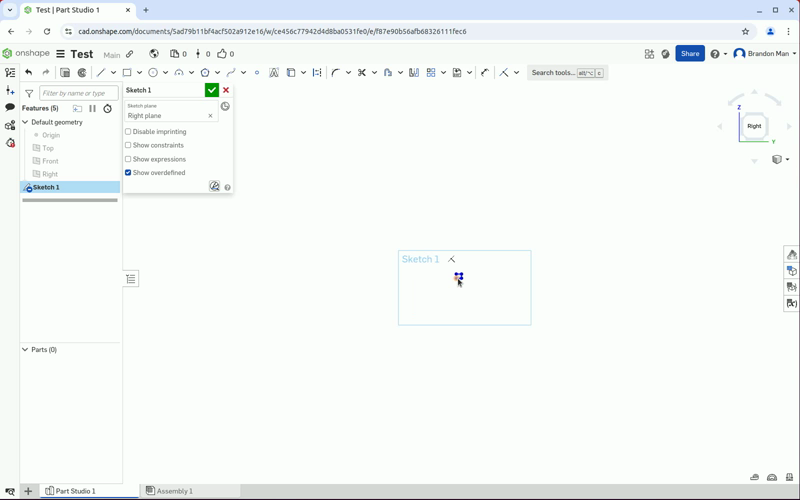
scroll(6)
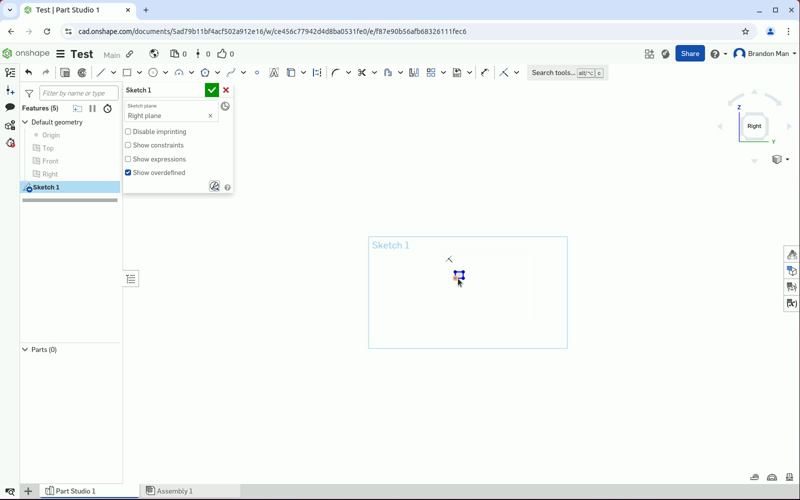
scroll(6)
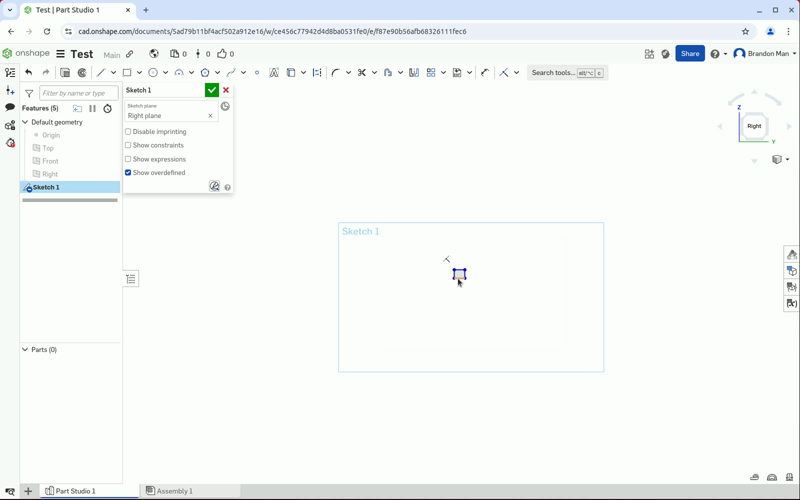
scroll(6)
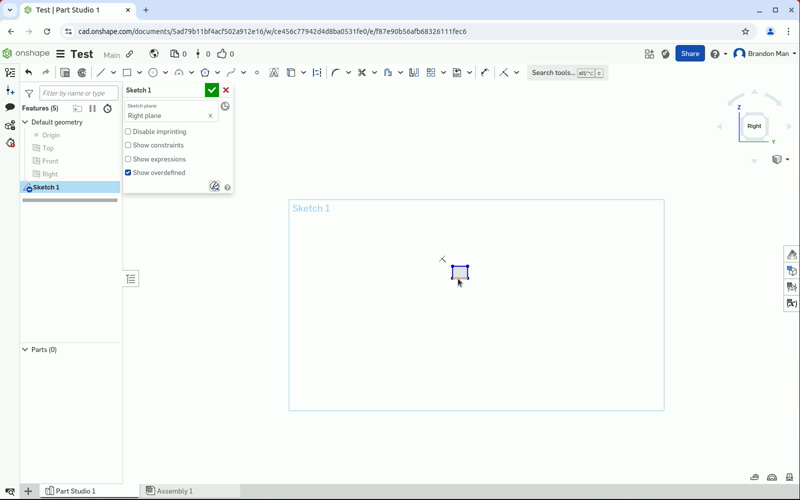
scroll(6)
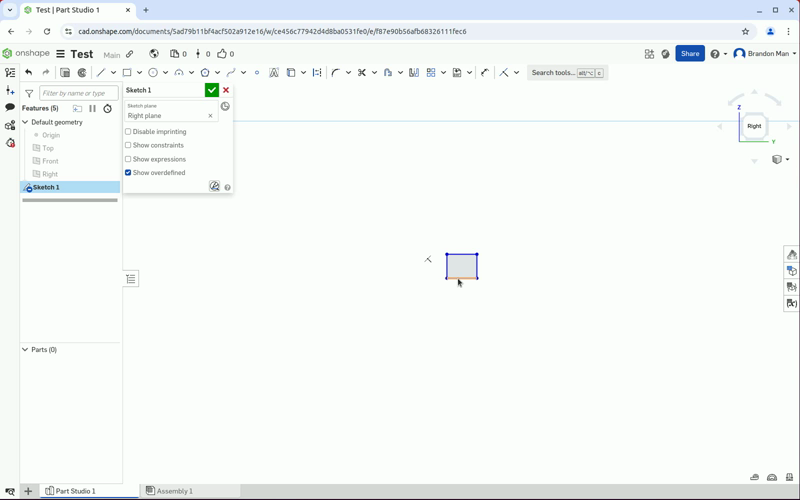
click(458, 278)
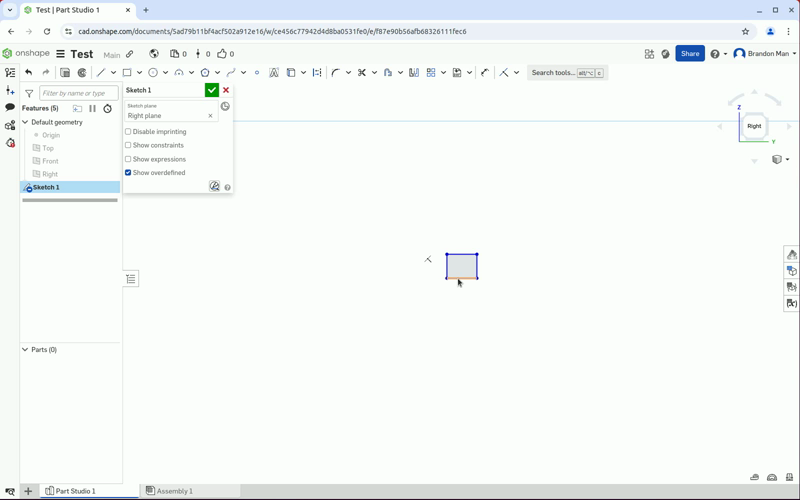
scroll(-6)
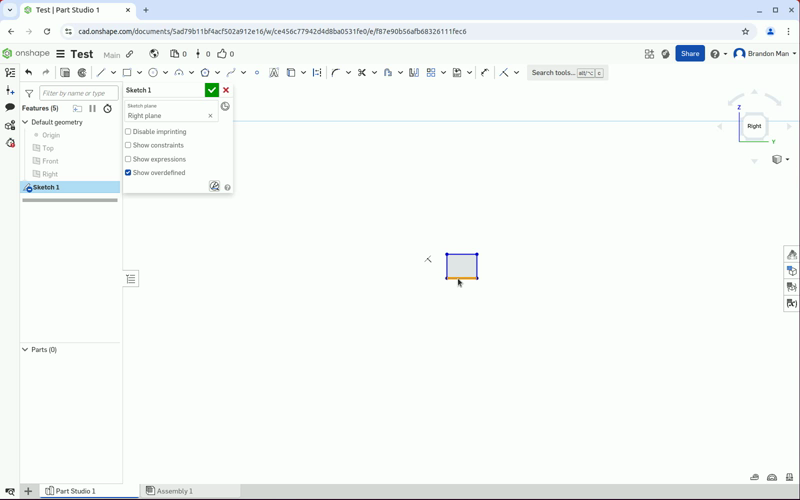
scroll(-6)
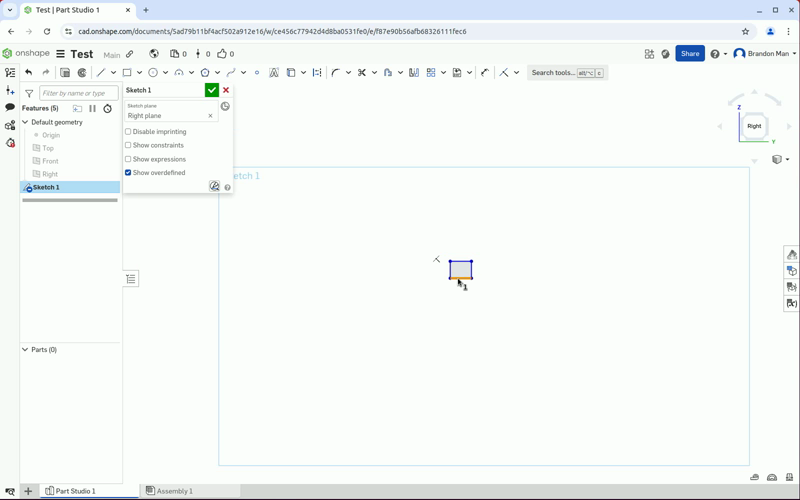
scroll(-6)
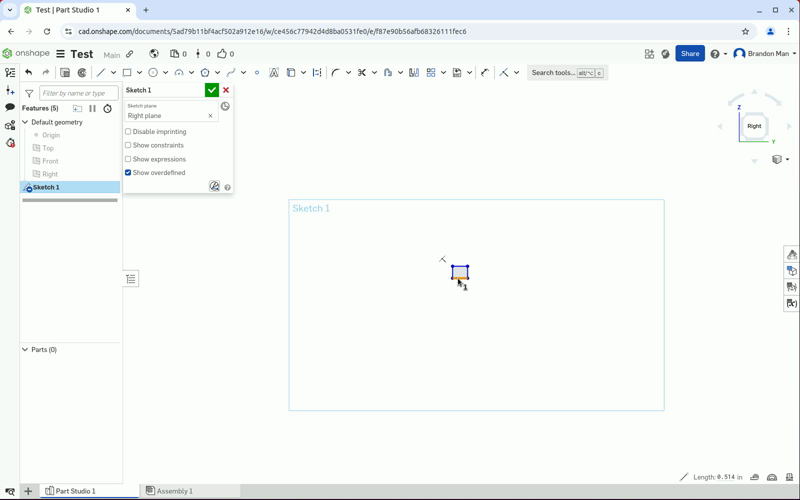
scroll(-6)
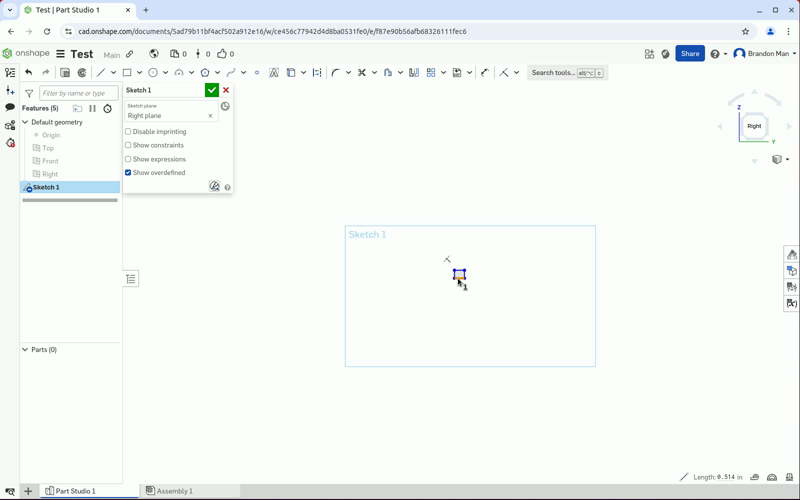
scroll(-6)
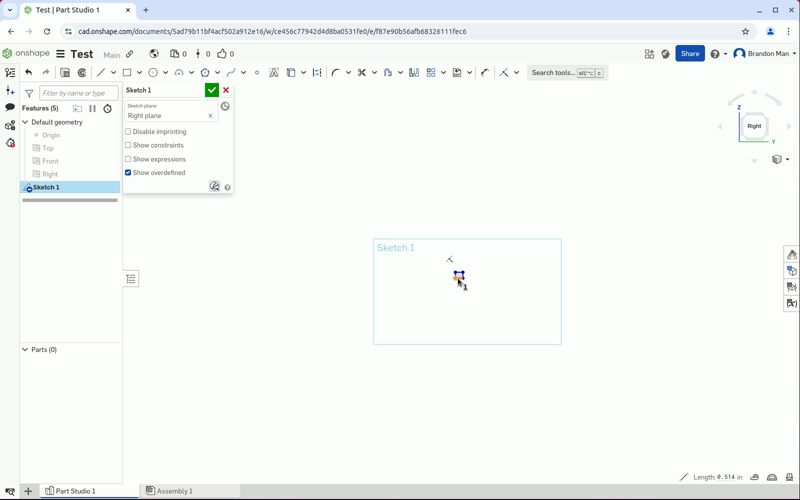
scroll(-6)
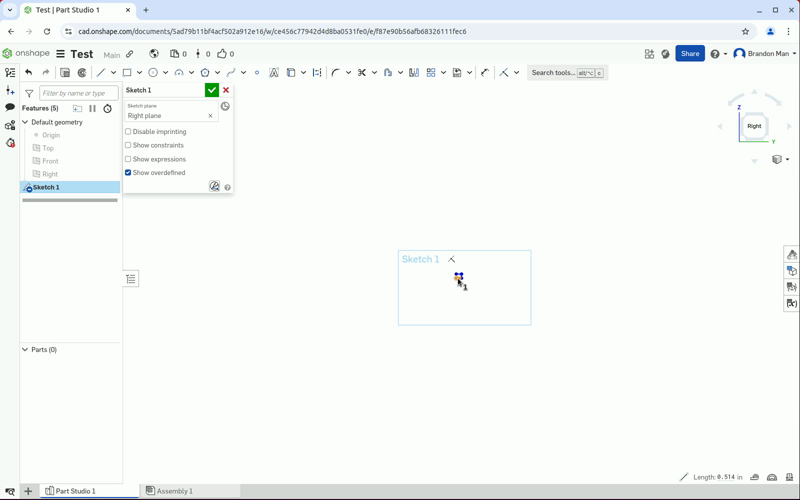
scroll(-6)
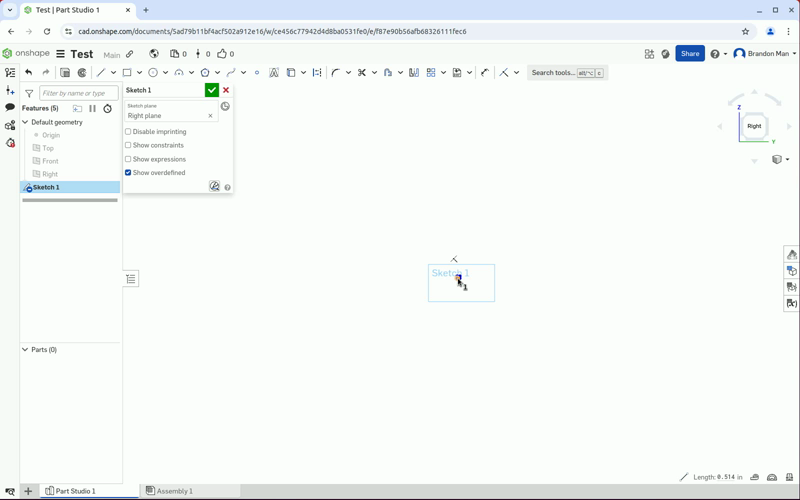
mouse_move(73, 352)
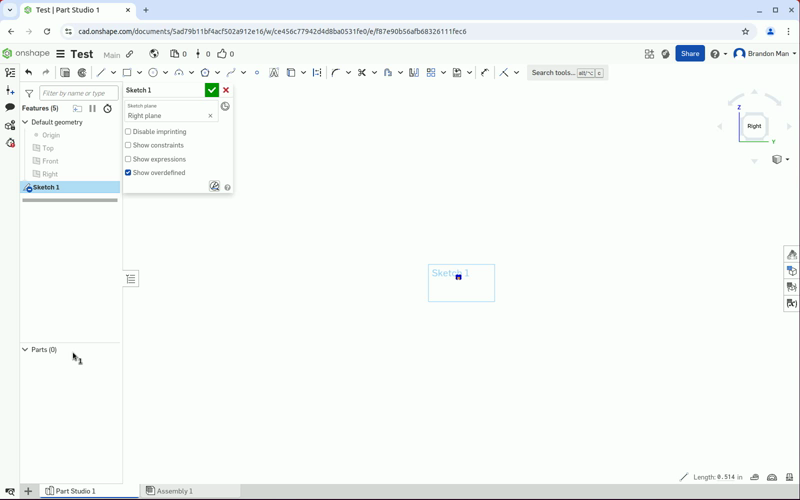
key(shift+y)
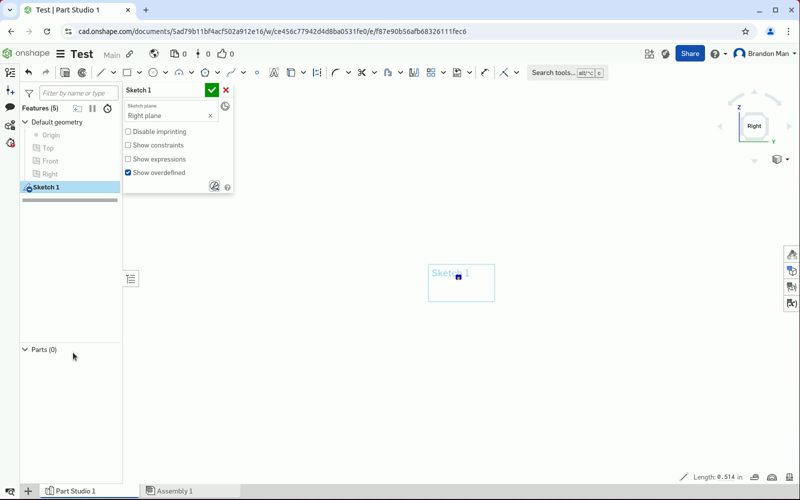
key(shift+e)
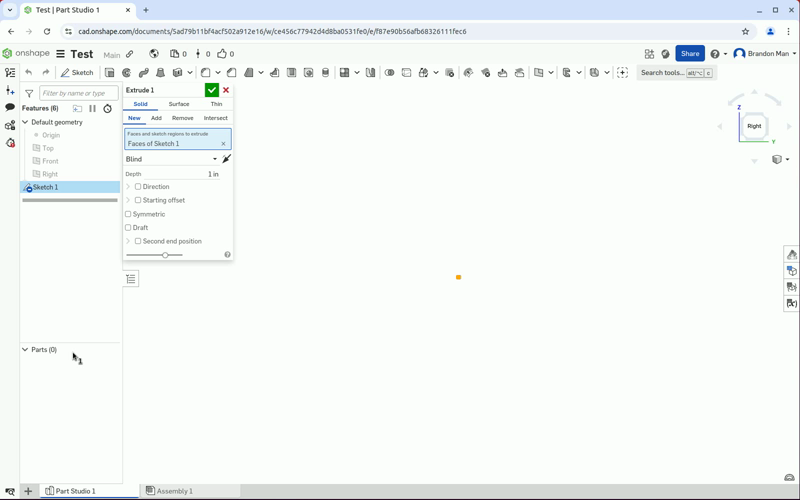
mouse_move(143, 106)
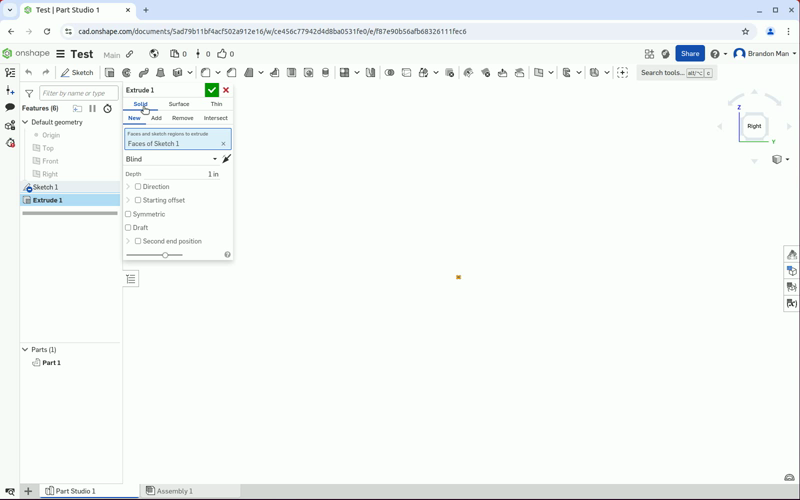
click(143, 106)
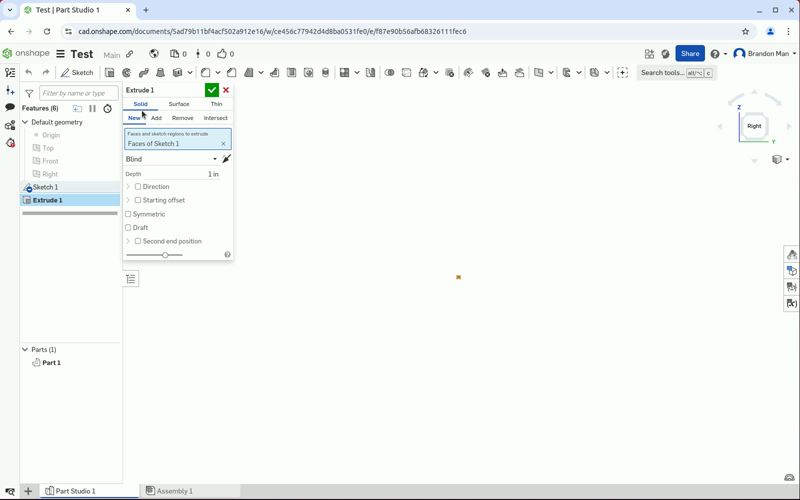
mouse_move(137, 120)
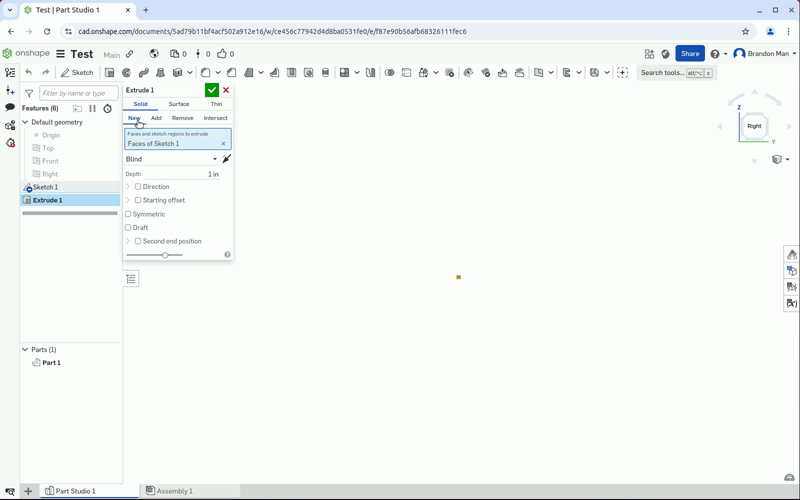
click(137, 120)
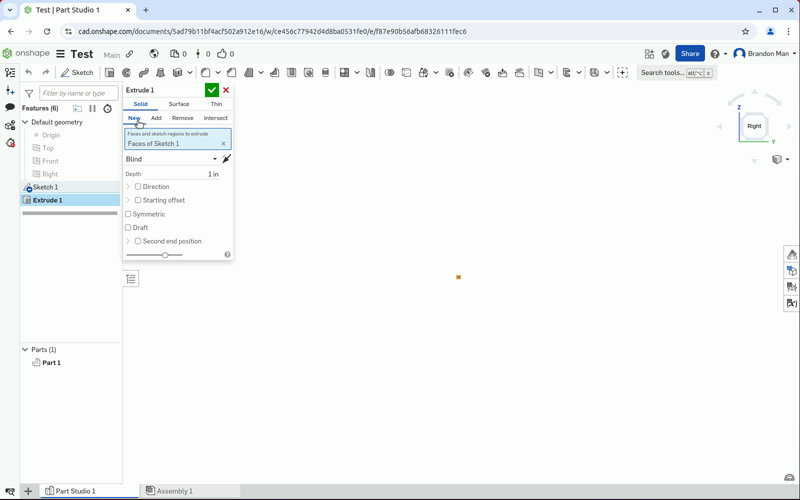
key(tab, 4)
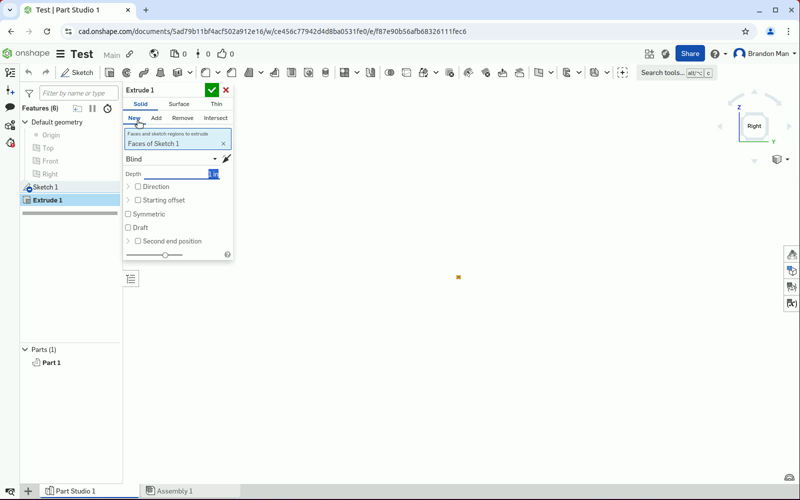
text(23.108)
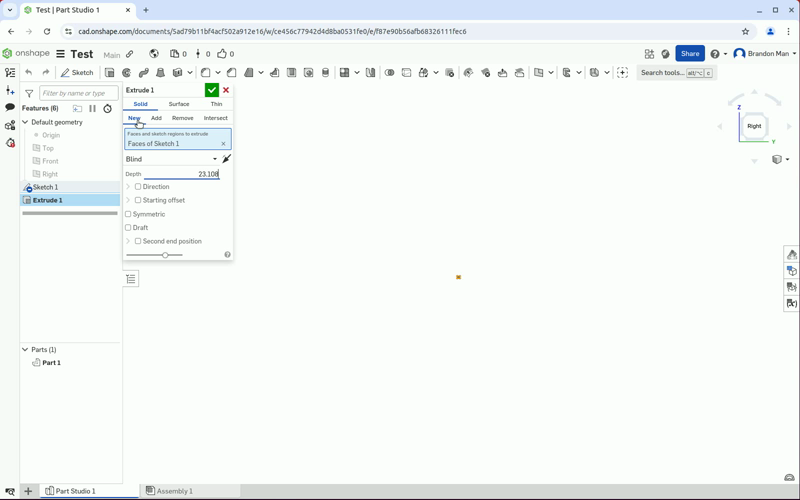
key(enter)
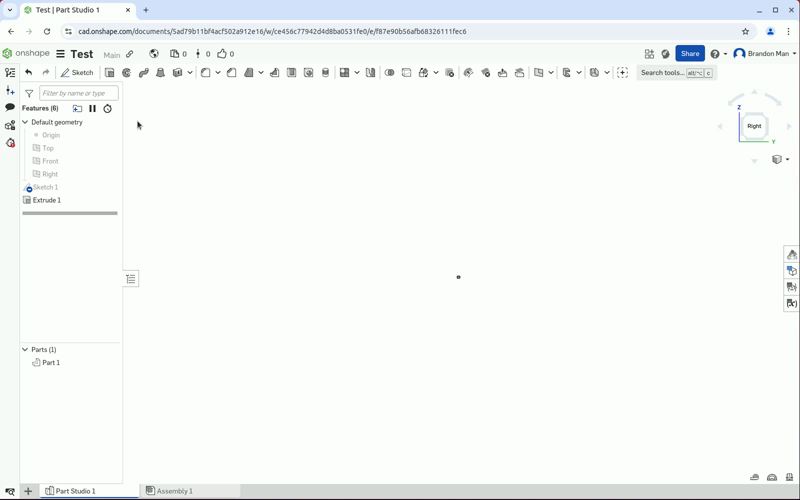
key(shift+h)
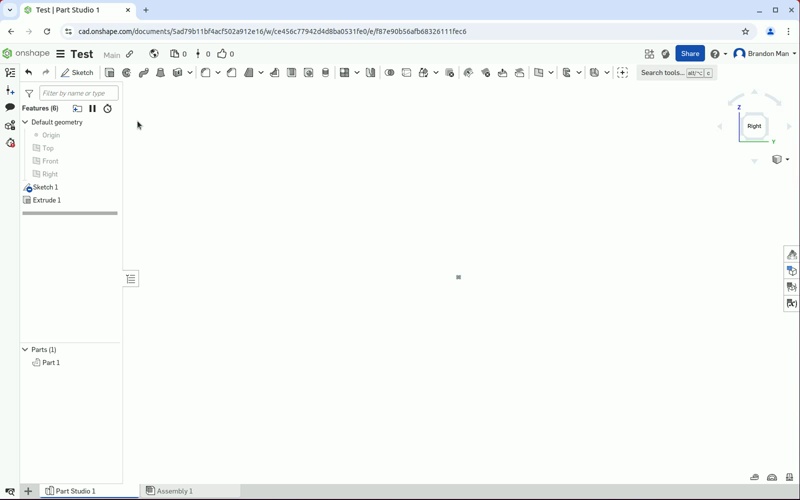
key(shift+h)
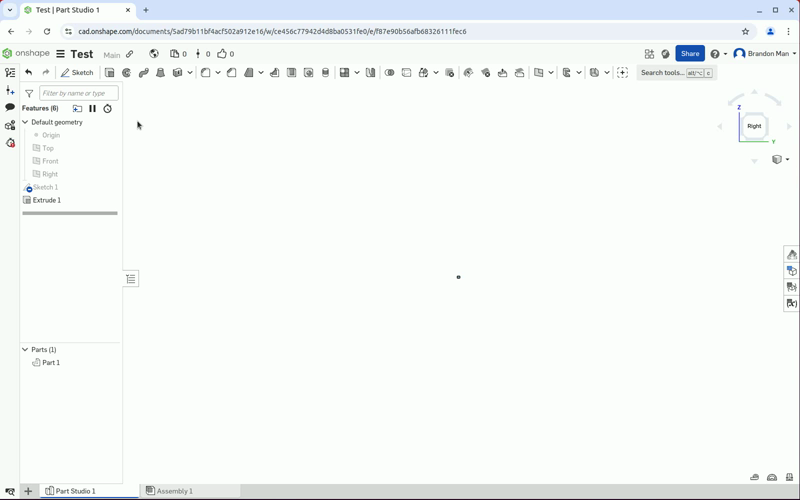
mouse_move(73, 189)
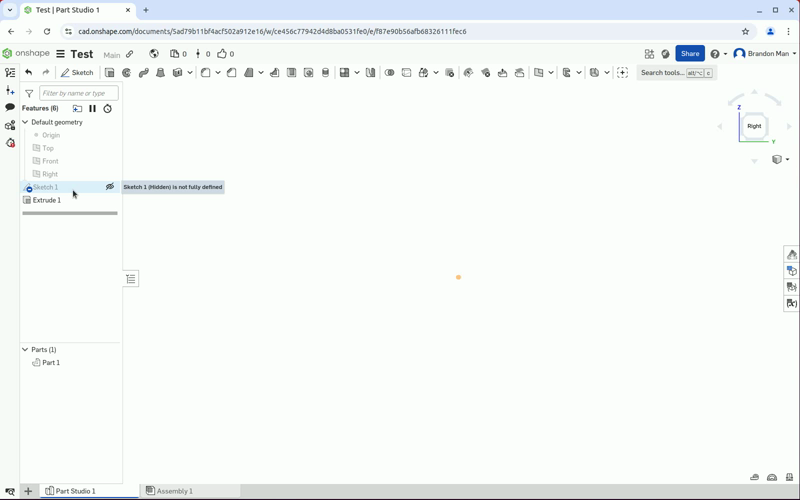
click(73, 189)
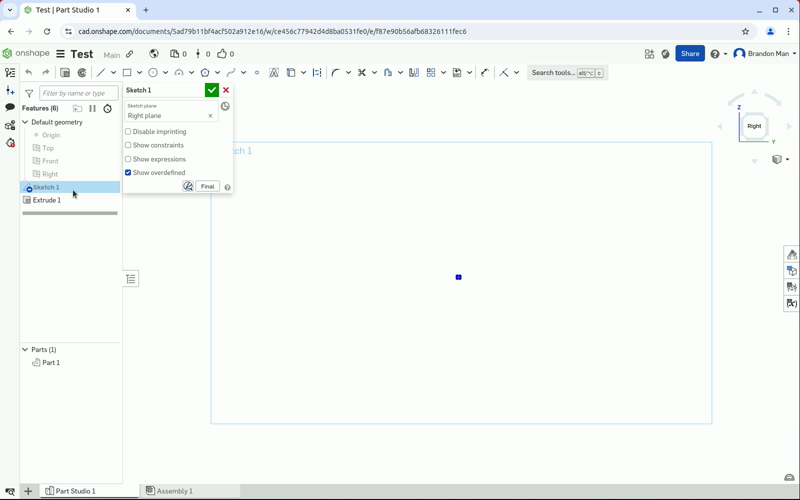
mouse_move(229, 92)
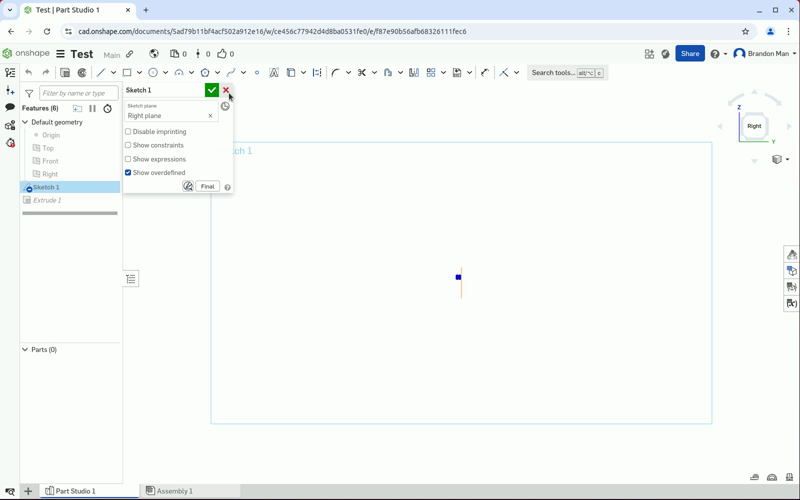
click(229, 92)
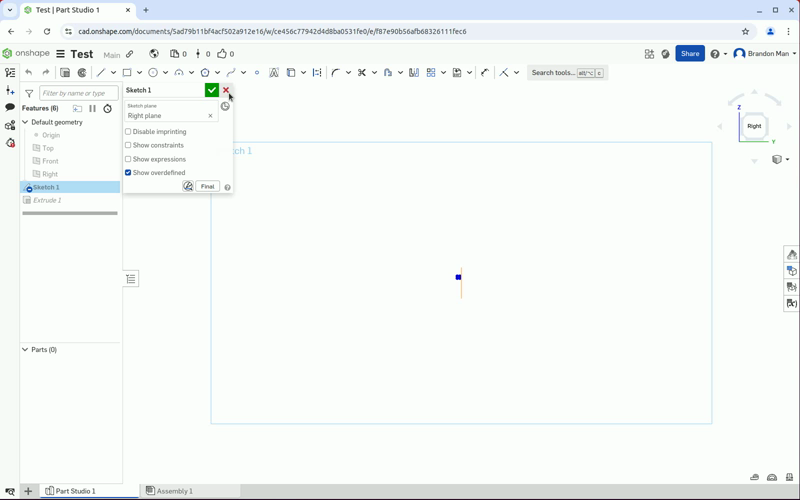
key(shift+s)
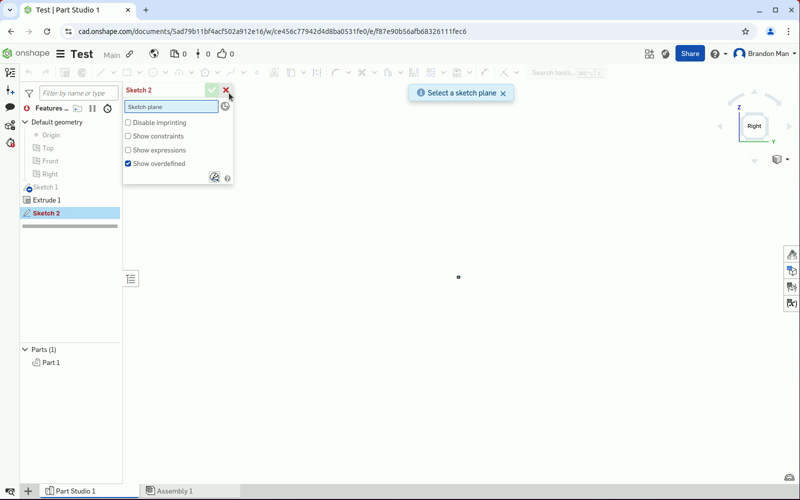
mouse_move(73, 176)
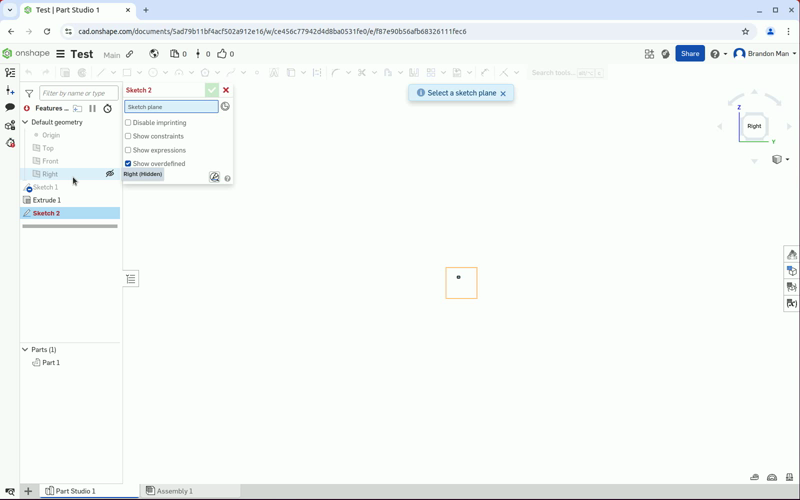
click(73, 176)
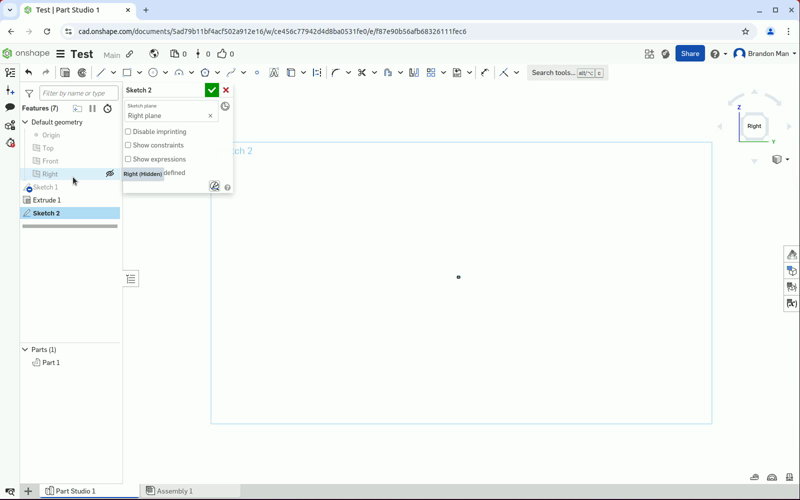
mouse_move(73, 352)
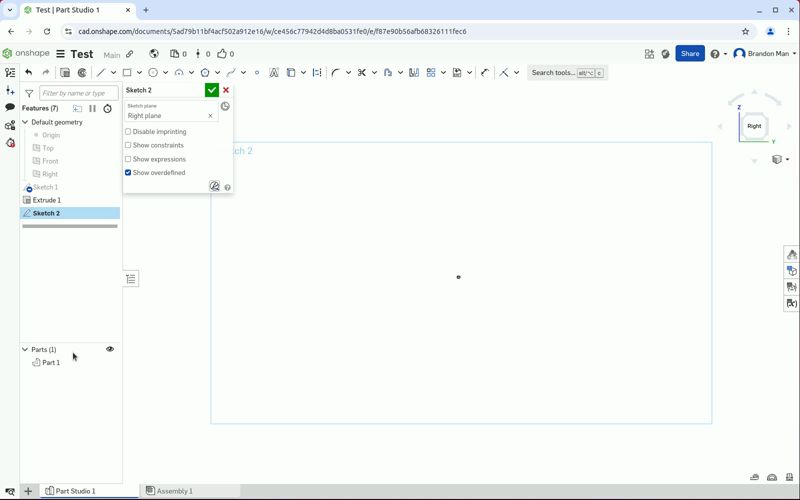
key(y)
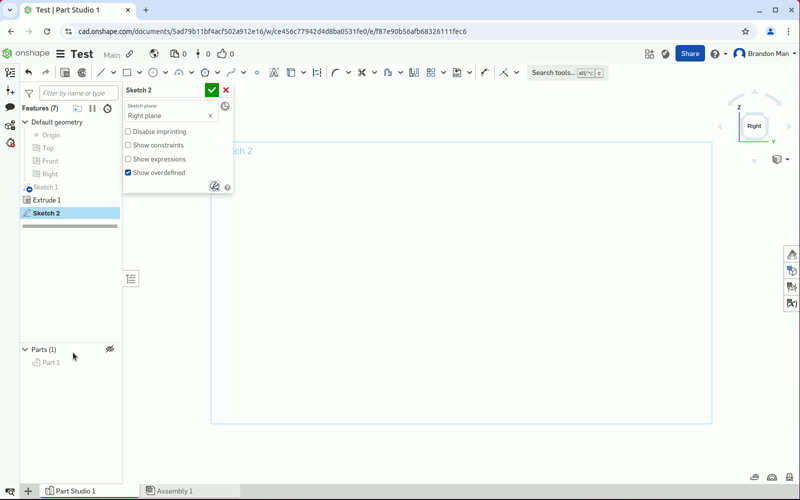
key(l)
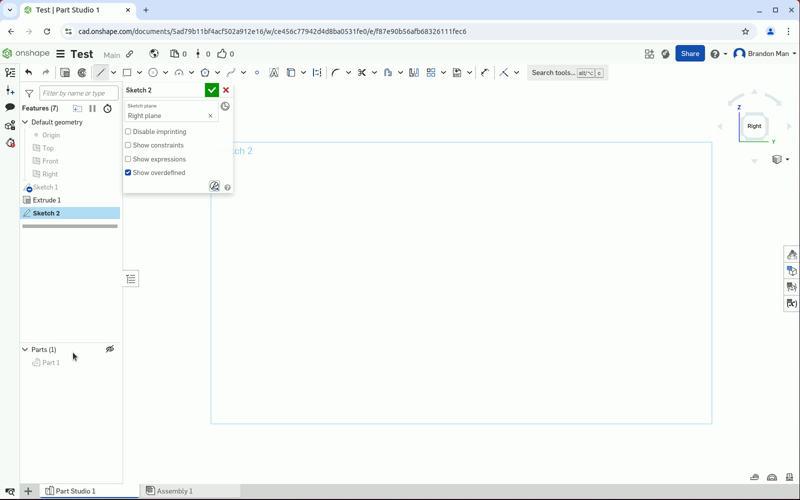
key_down(shift)
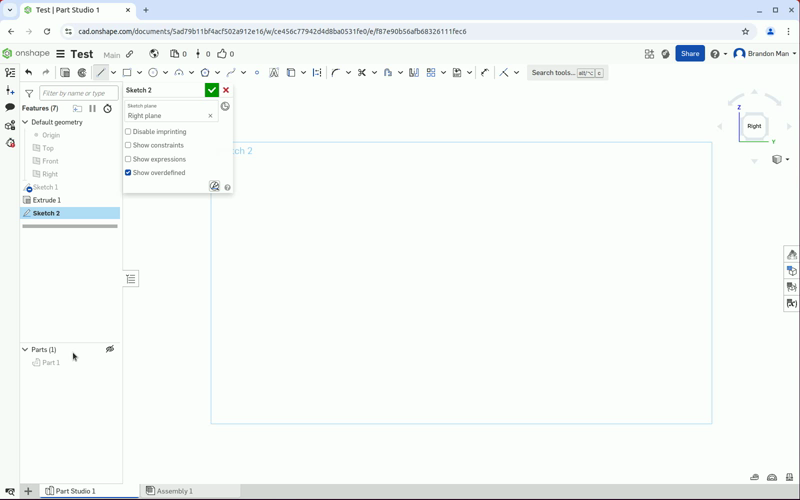
mouse_move(457, 279)
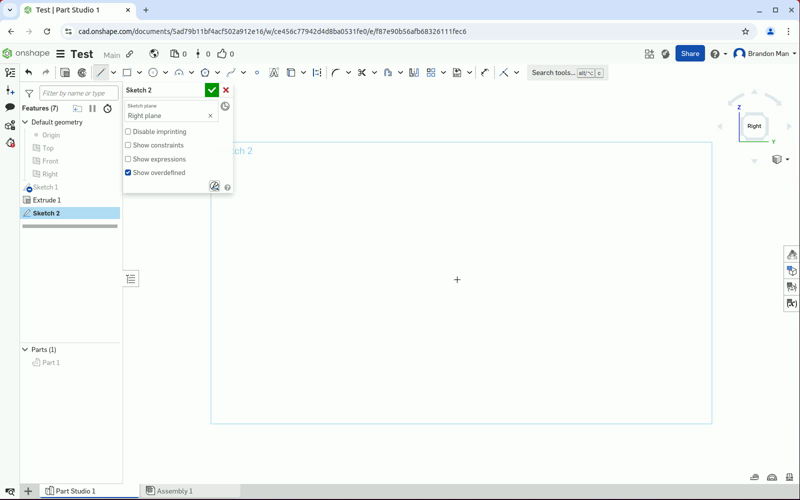
click(457, 279)
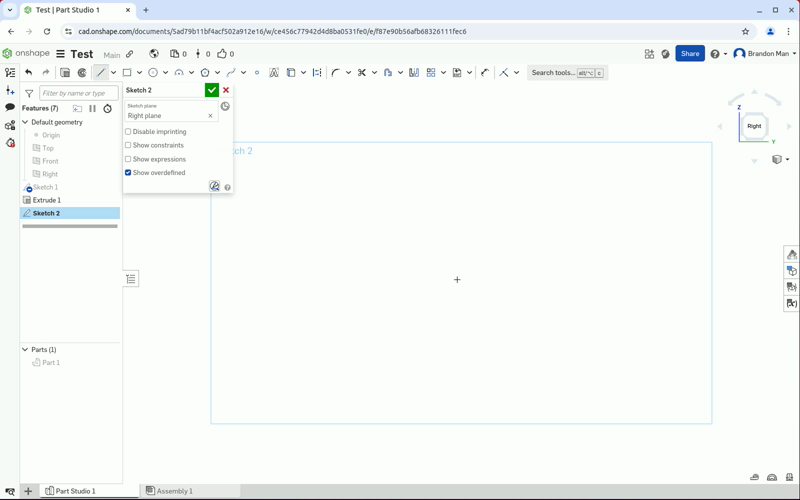
key_up(shift)
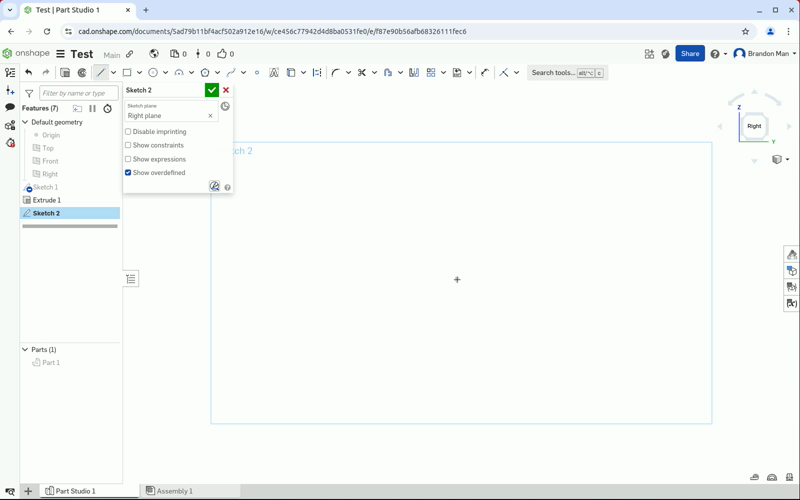
key_down(shift)
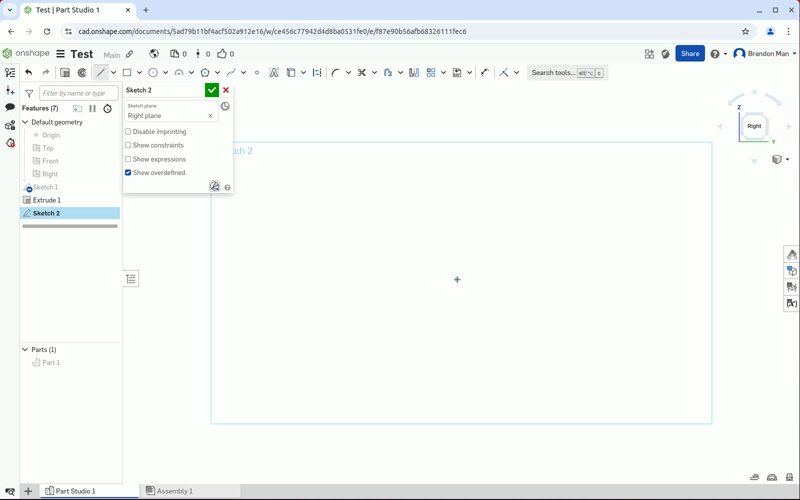
mouse_move(487, 279)
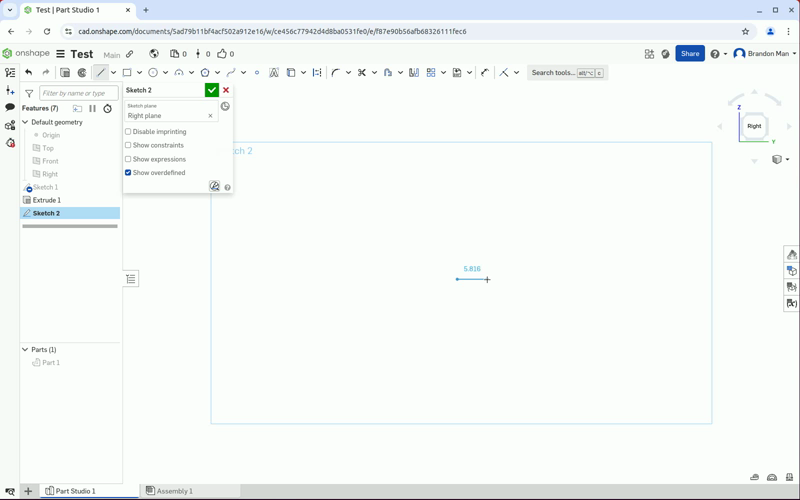
mouse_move(463, 279)
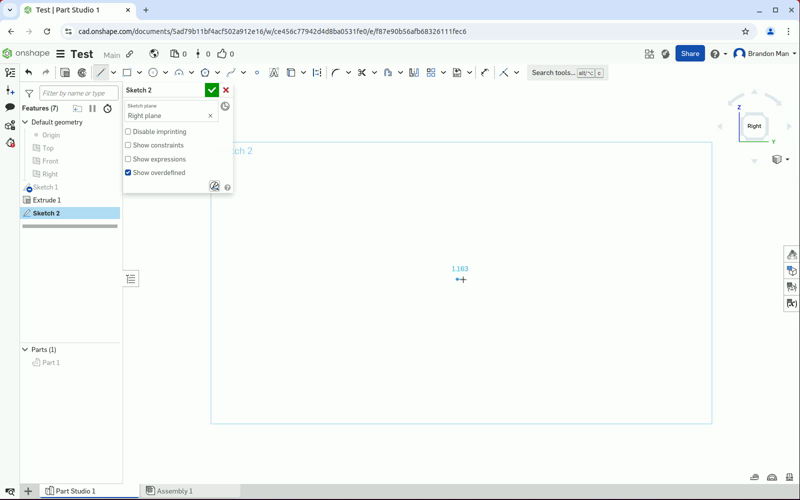
scroll(6)
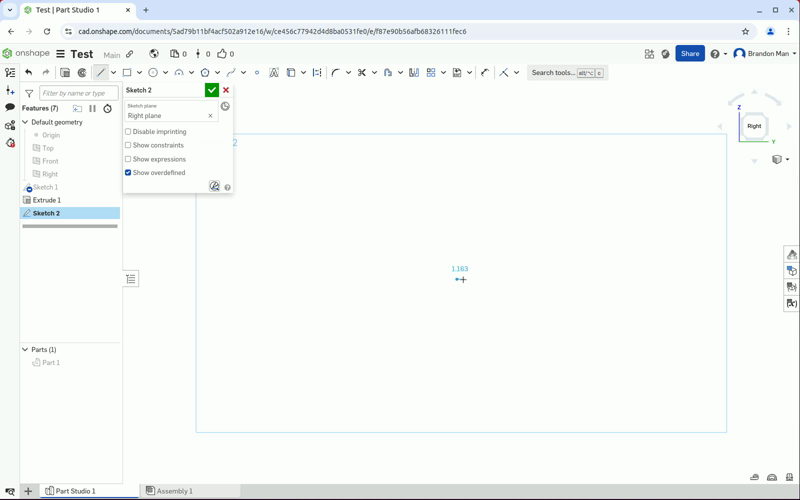
scroll(6)
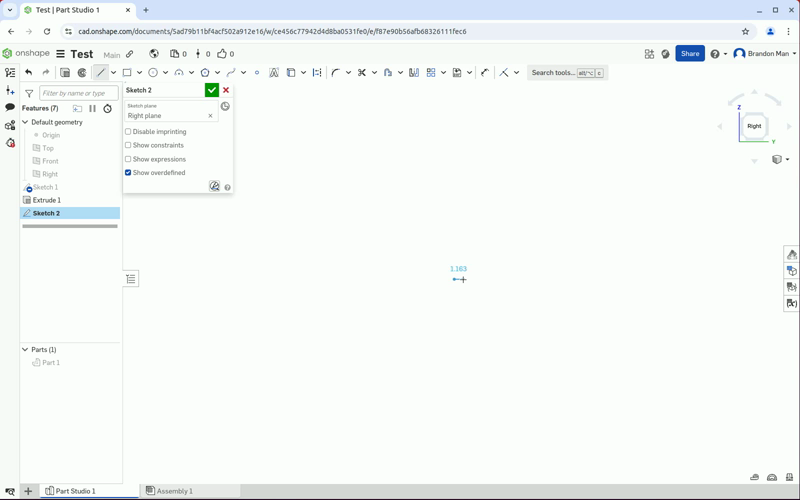
scroll(6)
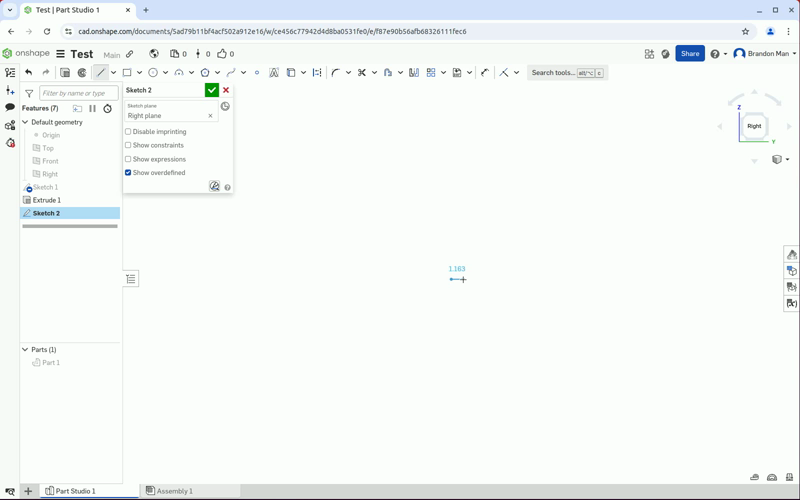
scroll(6)
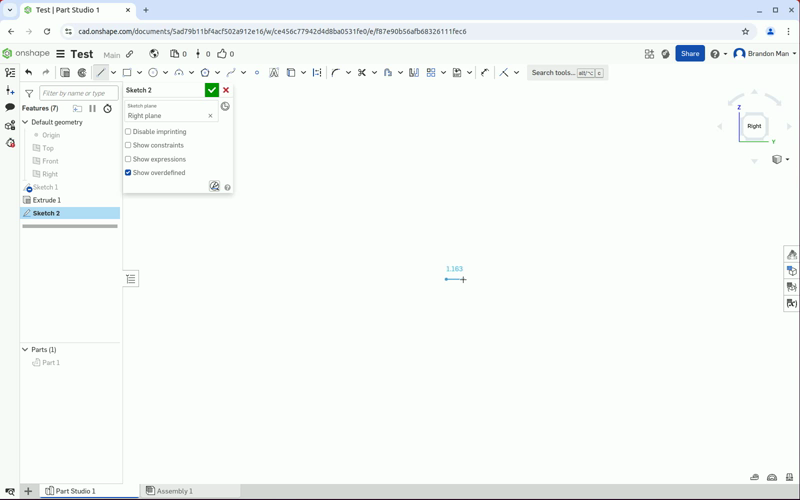
scroll(6)
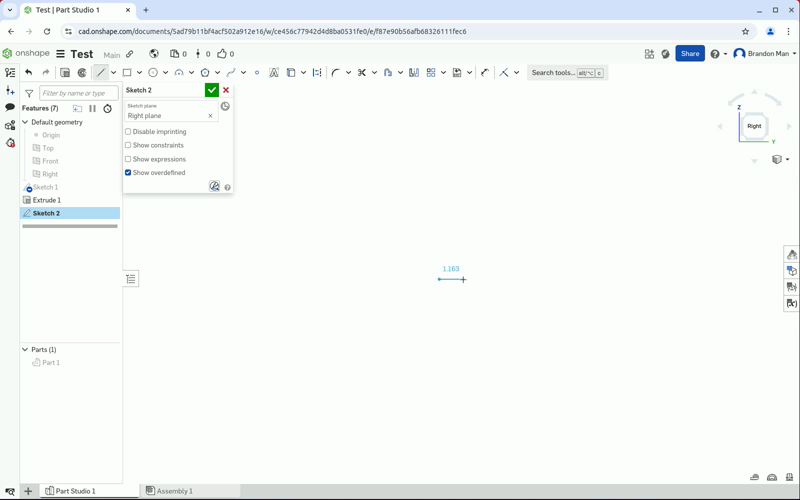
scroll(6)
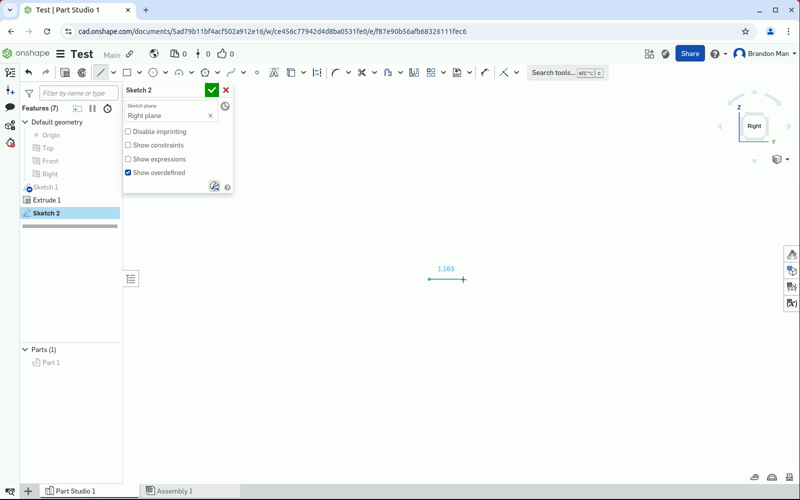
scroll(6)
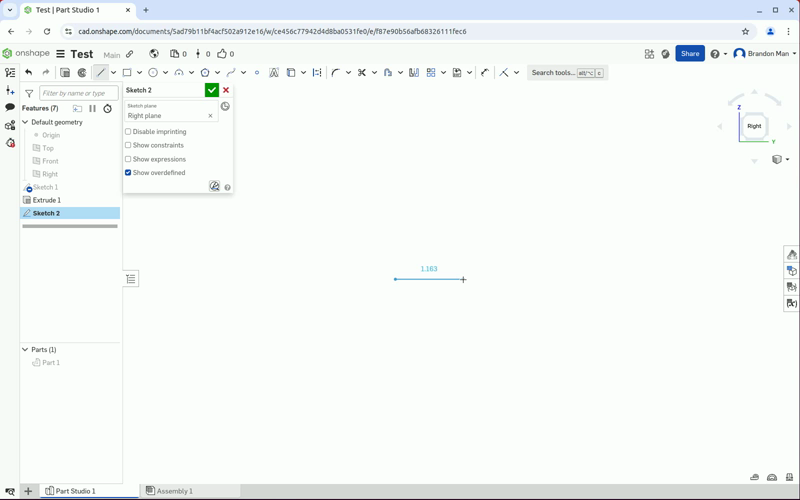
click(463, 279)
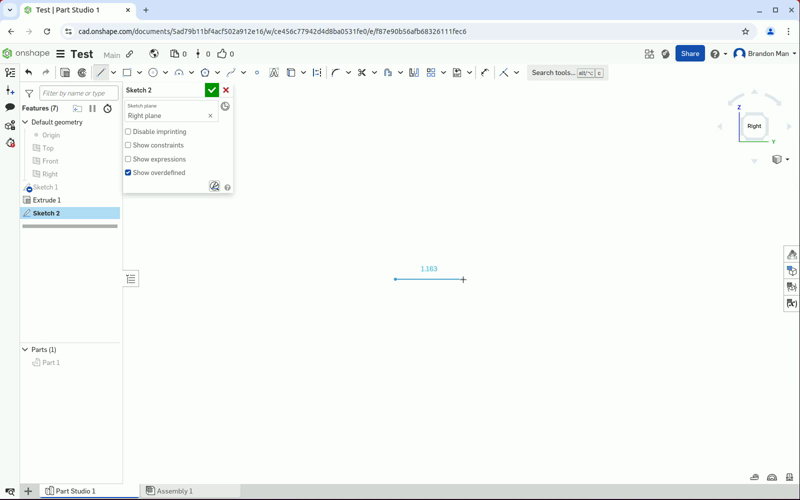
scroll(-6)
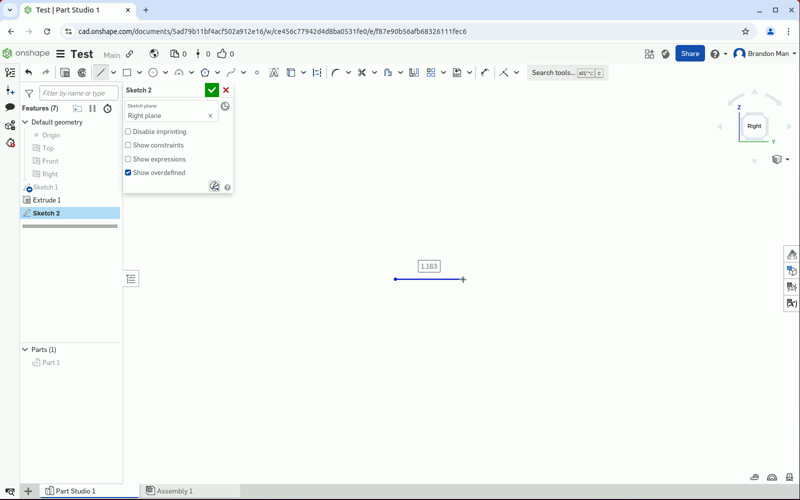
scroll(-6)
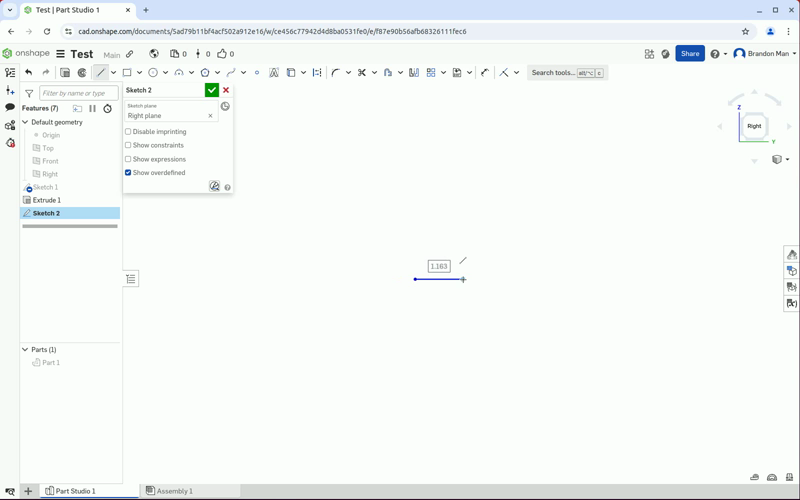
scroll(-6)
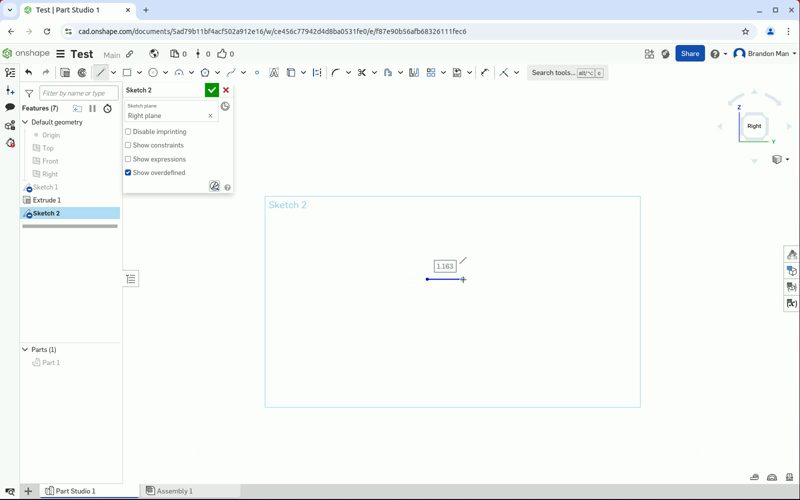
scroll(-6)
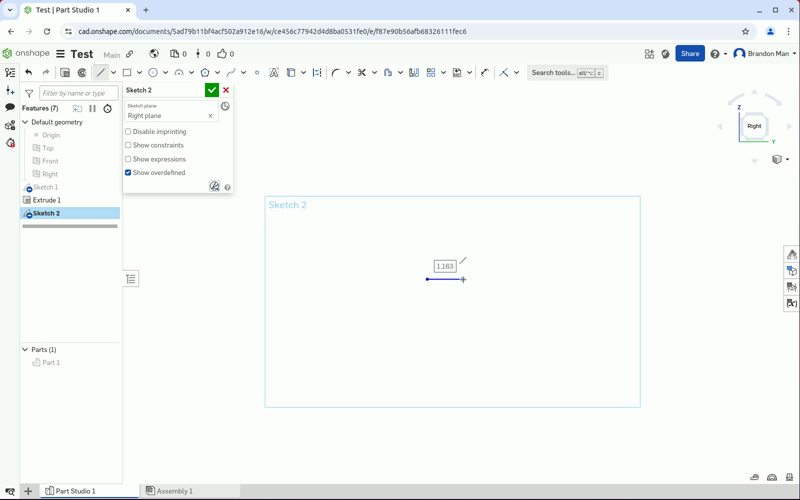
scroll(-6)
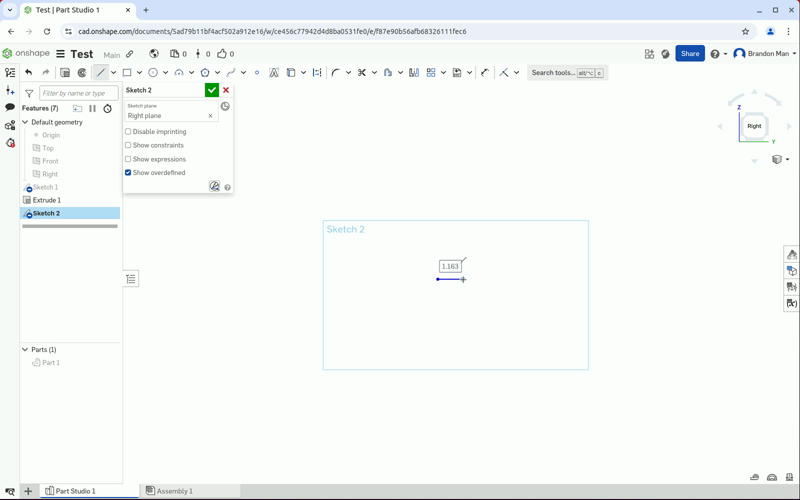
scroll(-6)
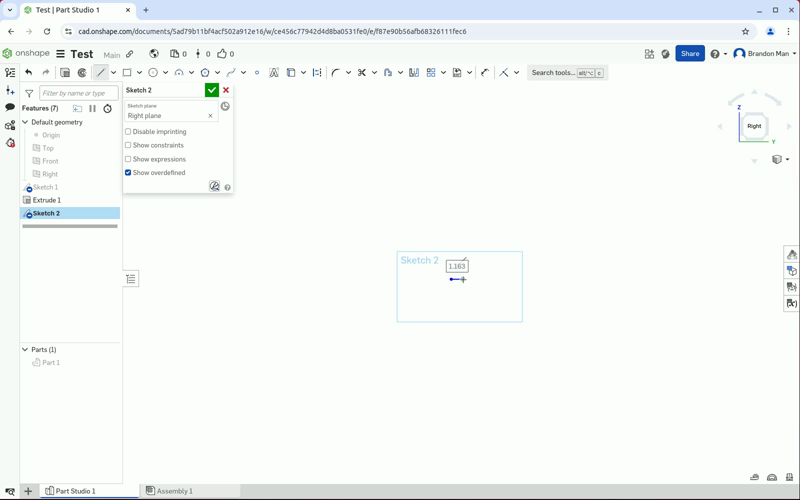
scroll(-6)
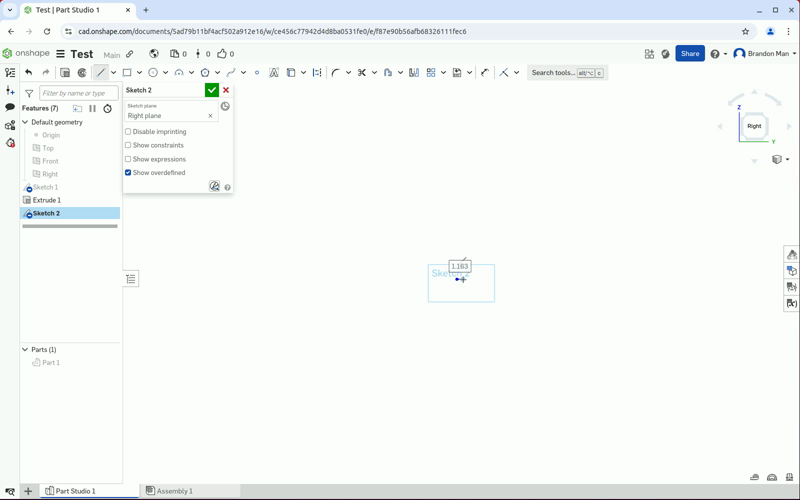
key_up(shift)
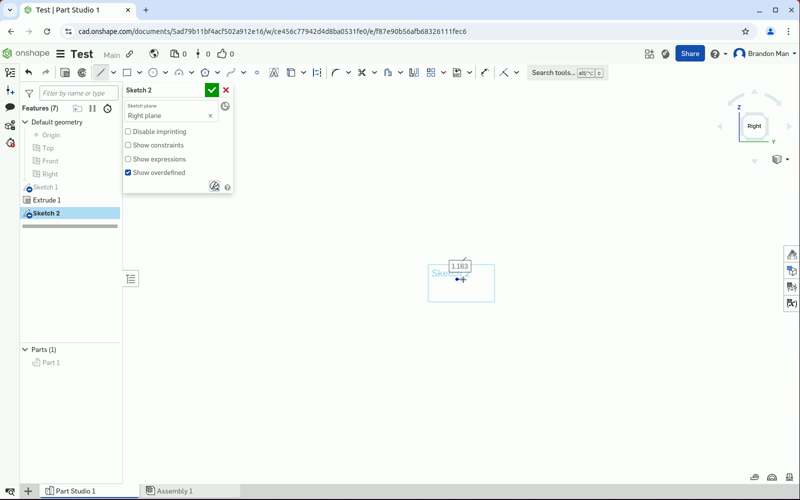
key_down(shift)
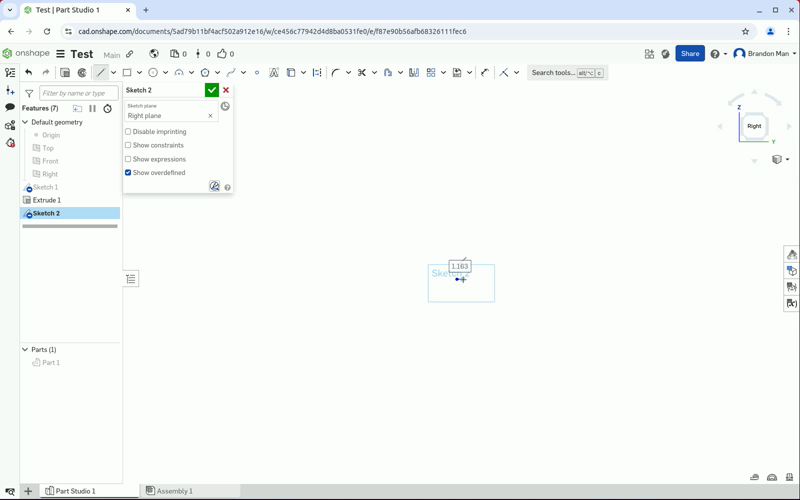
mouse_move(493, 279)
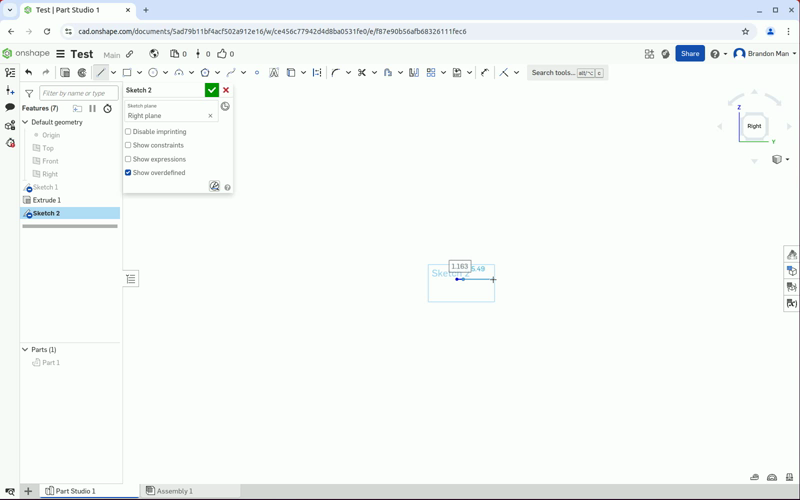
mouse_move(463, 276)
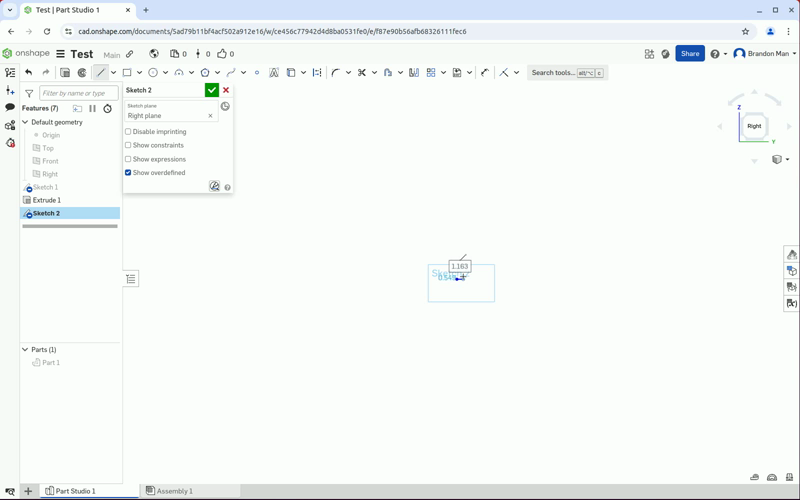
scroll(6)
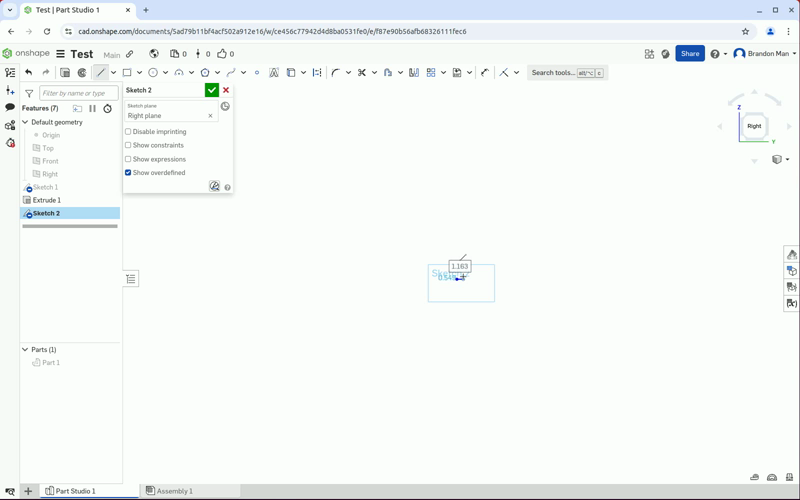
scroll(6)
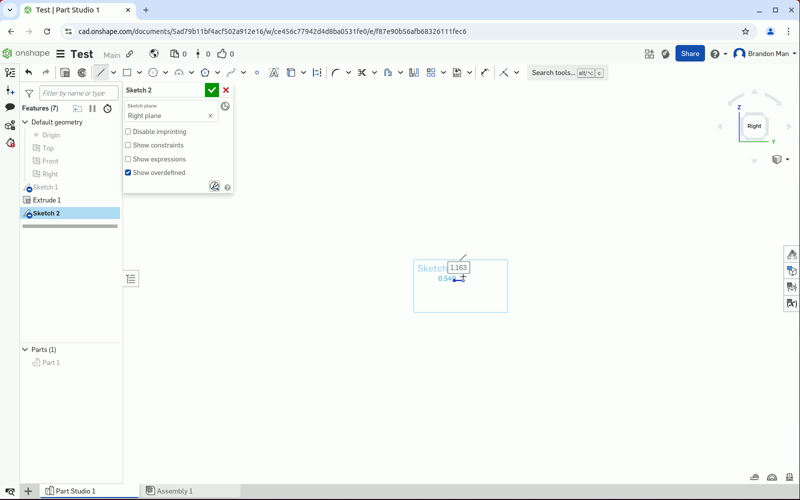
scroll(6)
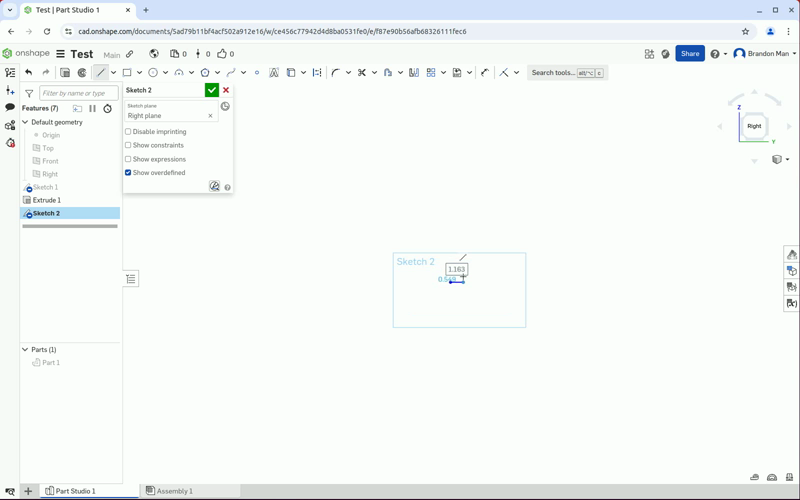
scroll(6)
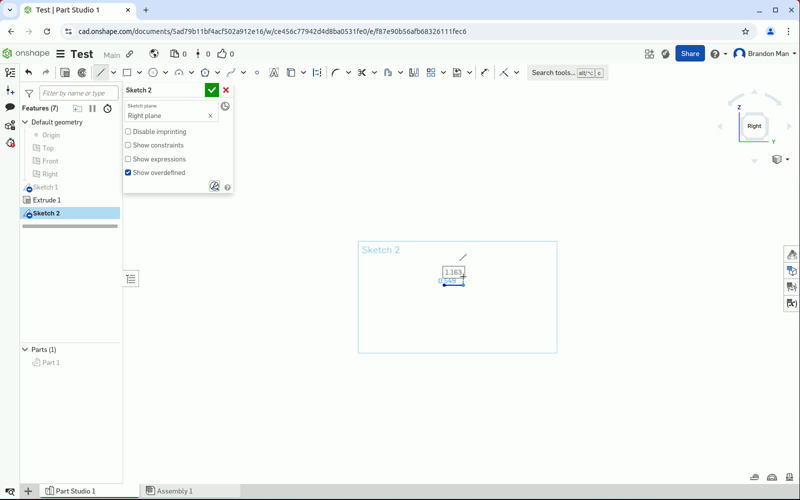
scroll(6)
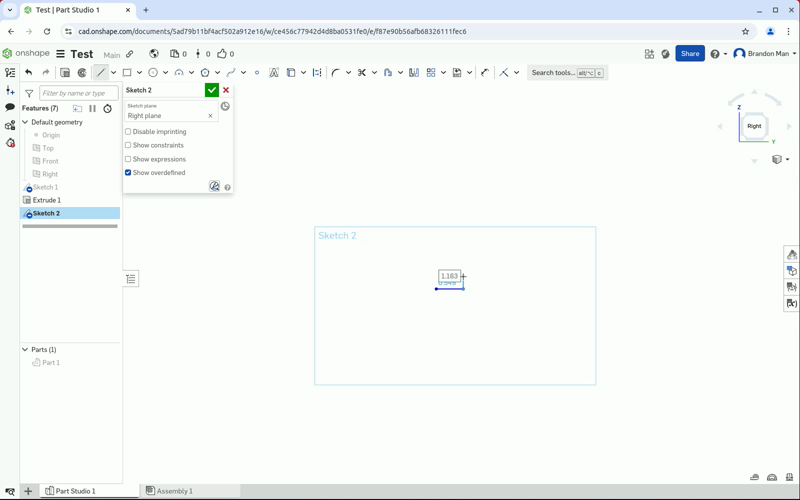
scroll(6)
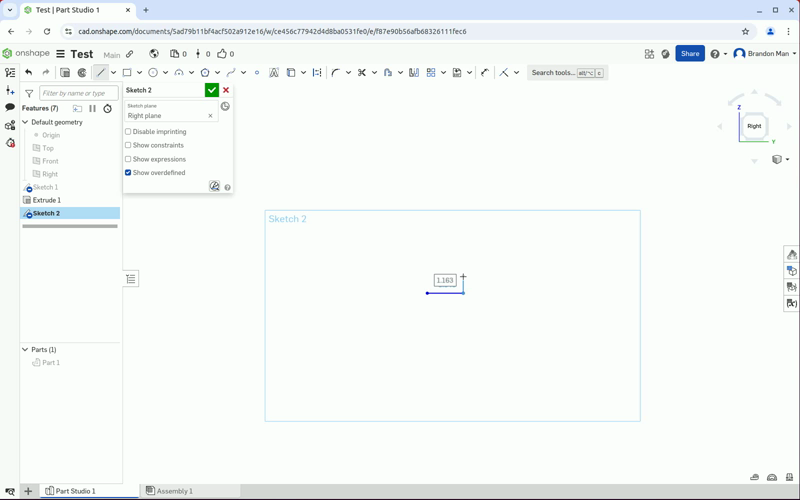
scroll(6)
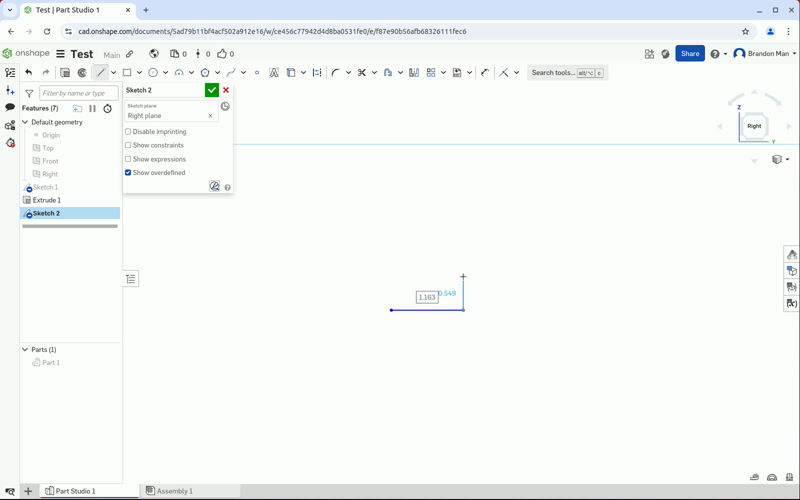
click(463, 276)
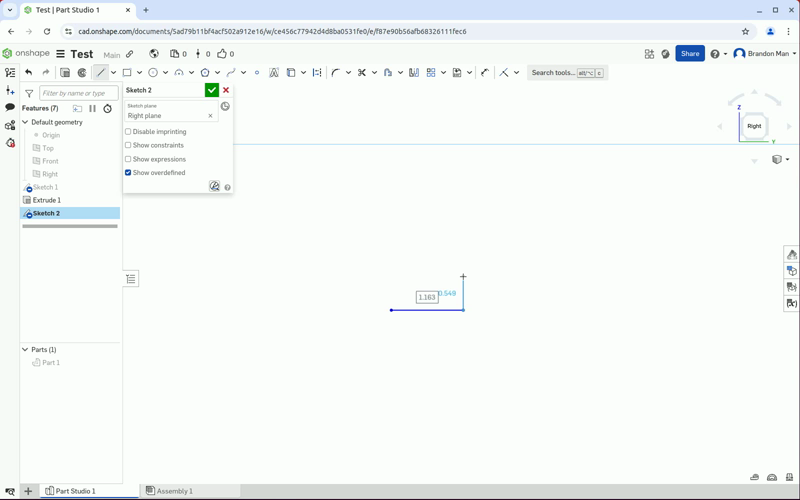
scroll(-6)
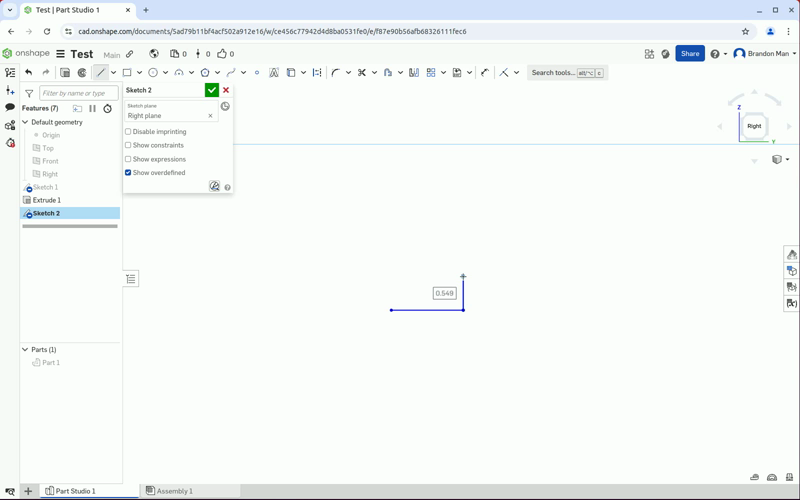
scroll(-6)
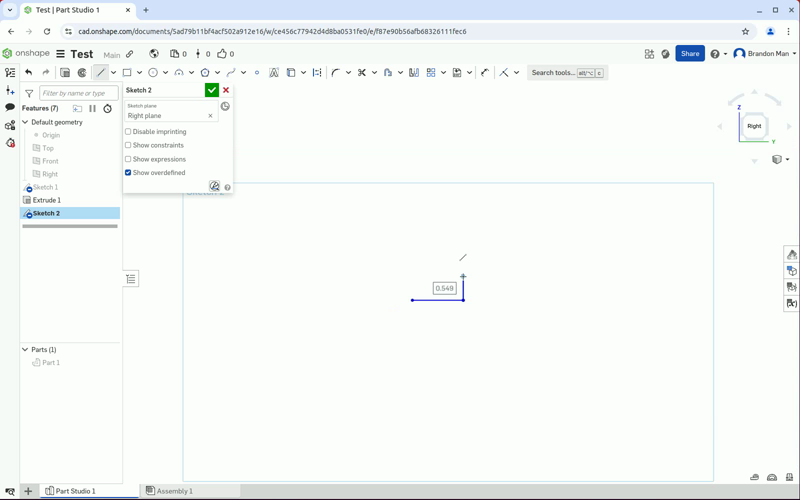
scroll(-6)
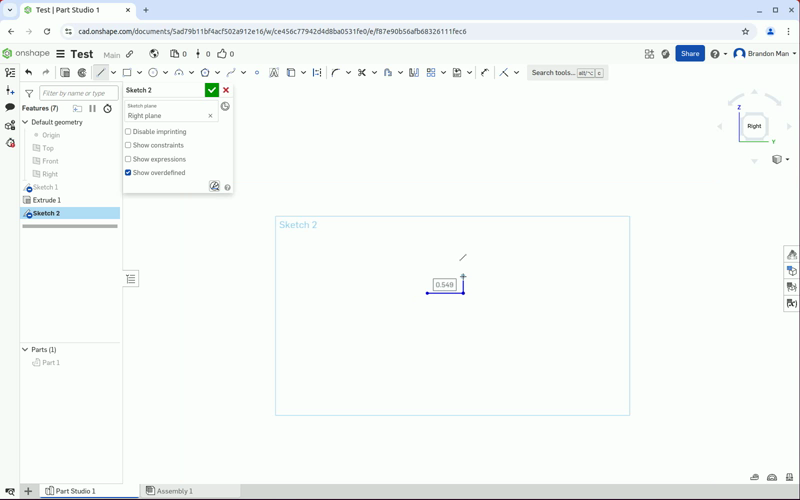
scroll(-6)
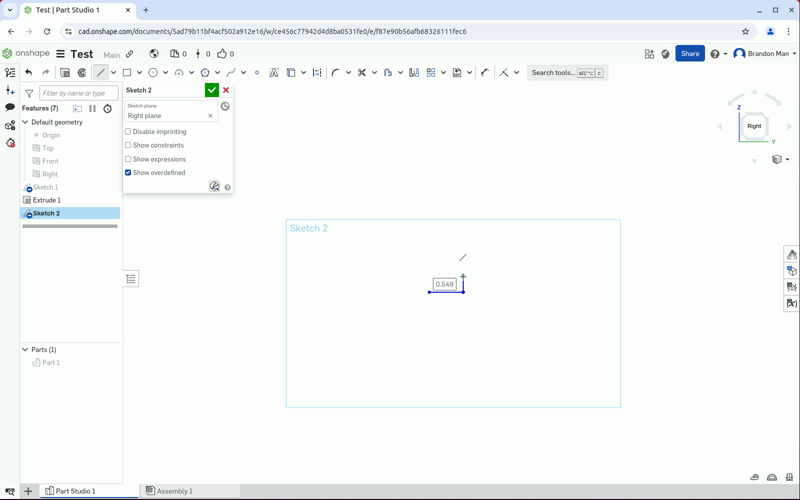
scroll(-6)
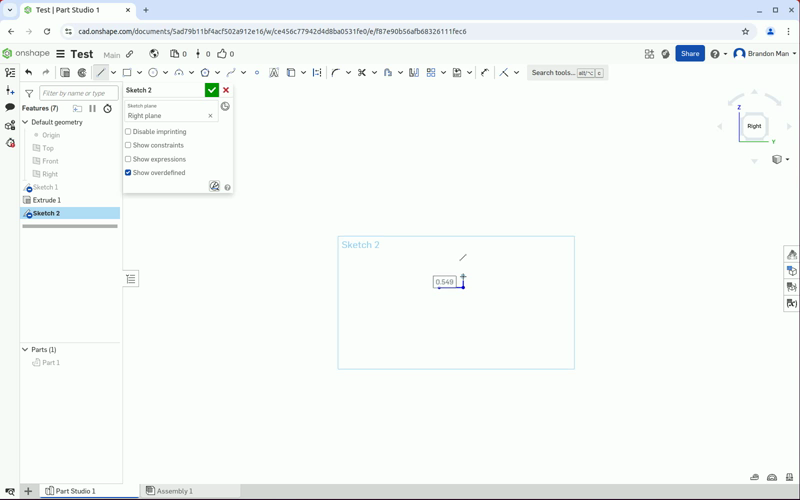
scroll(-6)
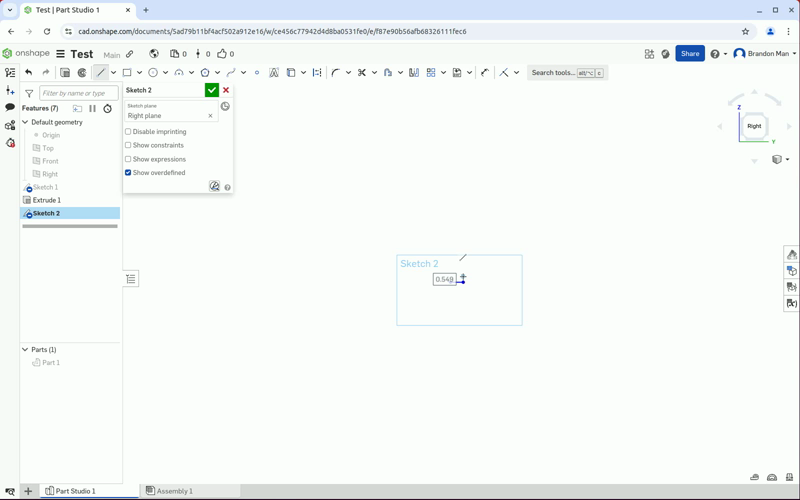
scroll(-6)
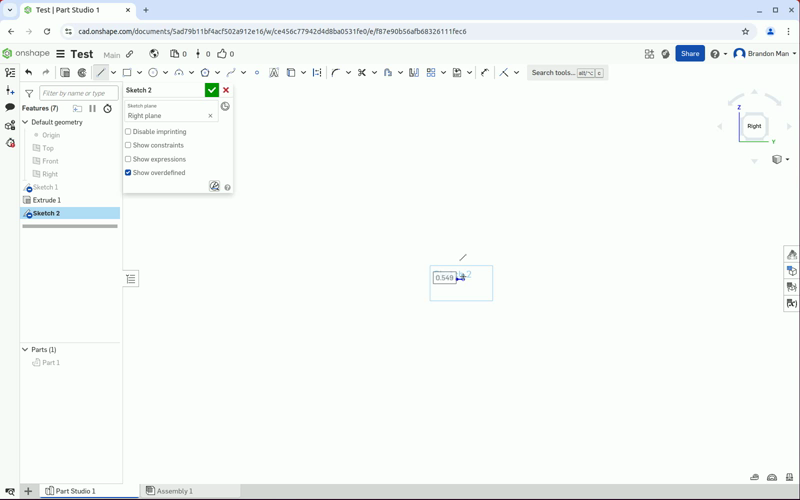
key_up(shift)
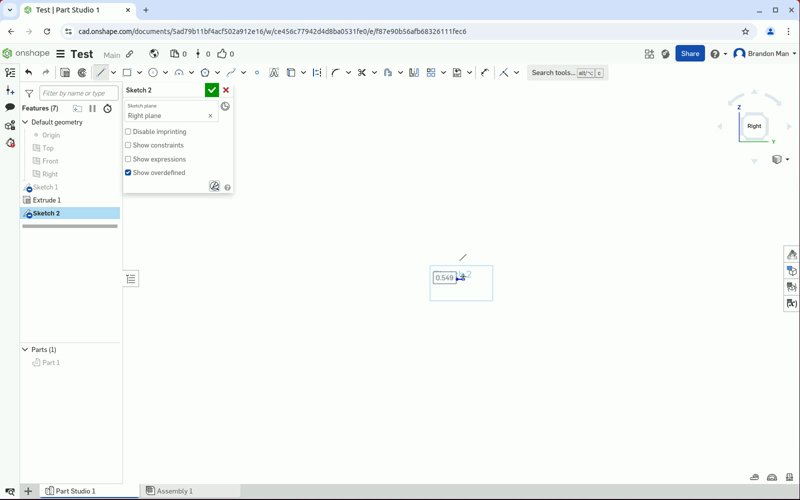
key_down(shift)
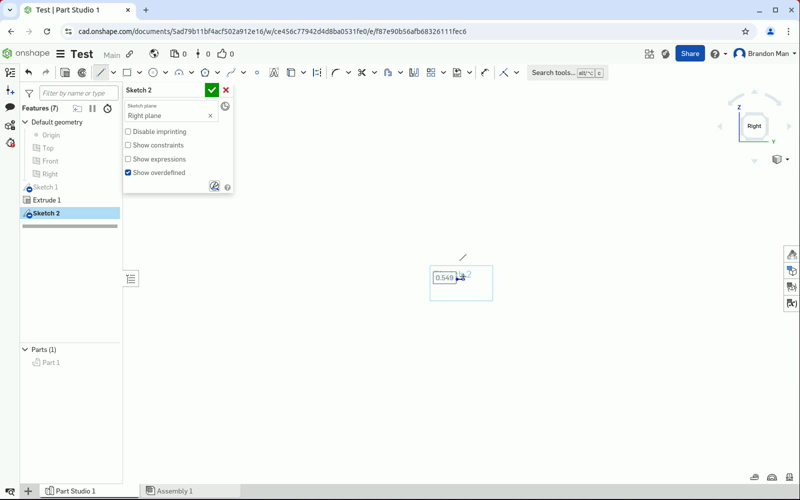
mouse_move(493, 276)
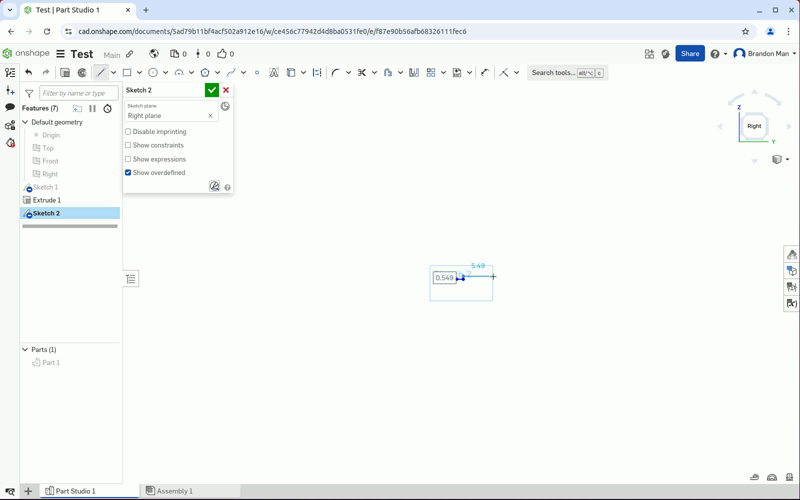
mouse_move(457, 276)
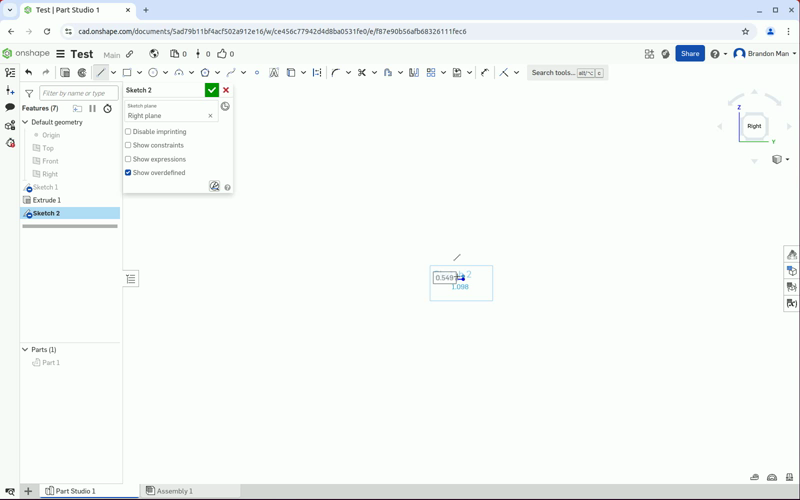
scroll(6)
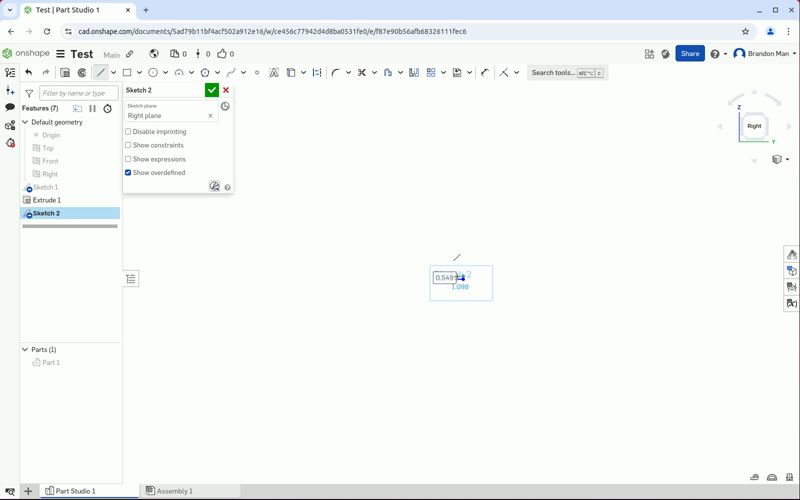
scroll(6)
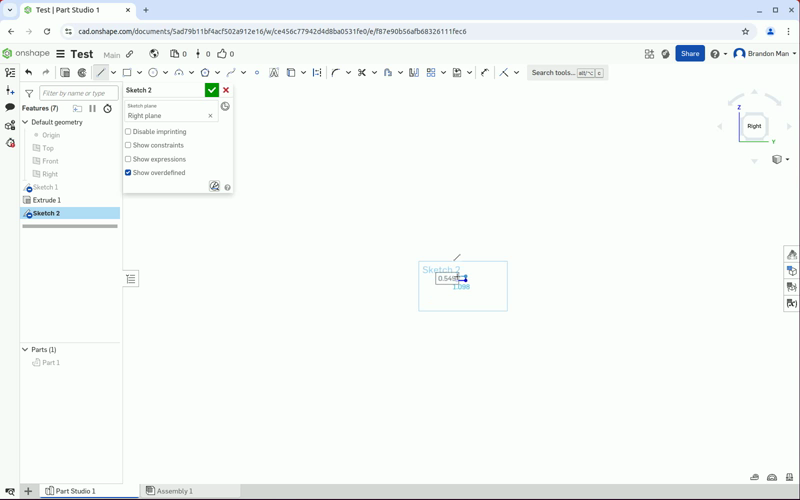
scroll(6)
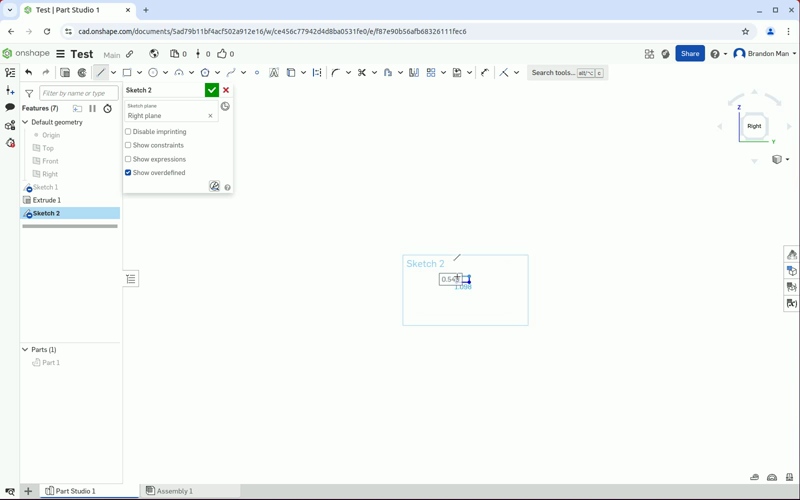
scroll(6)
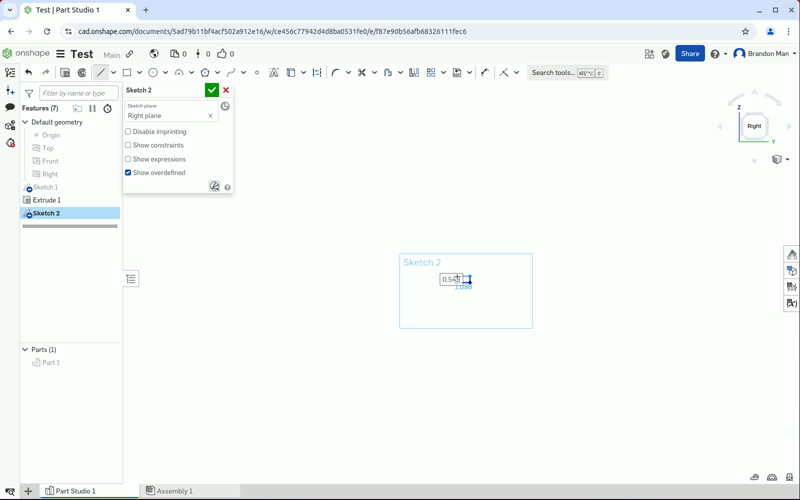
scroll(6)
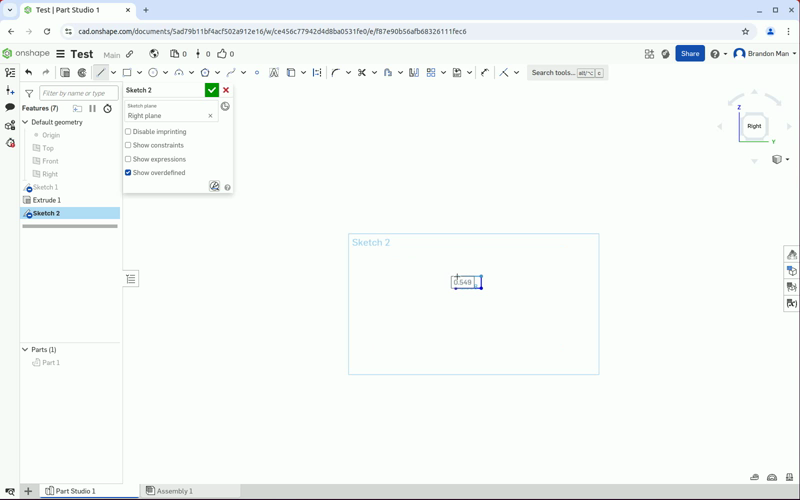
scroll(6)
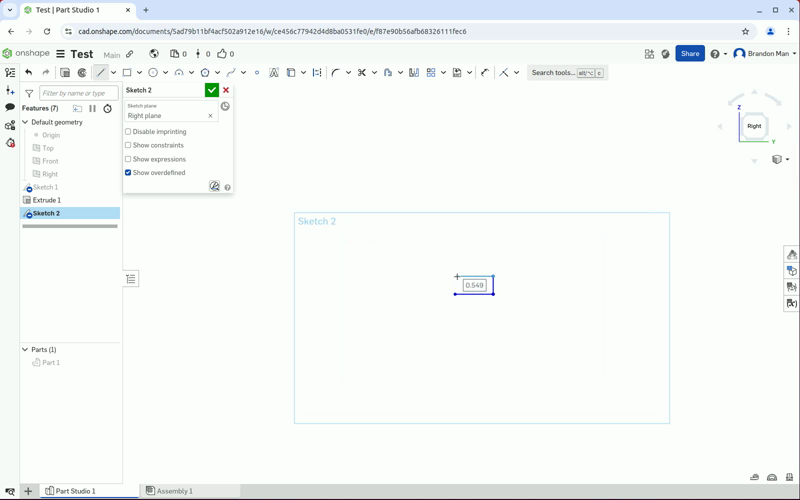
scroll(6)
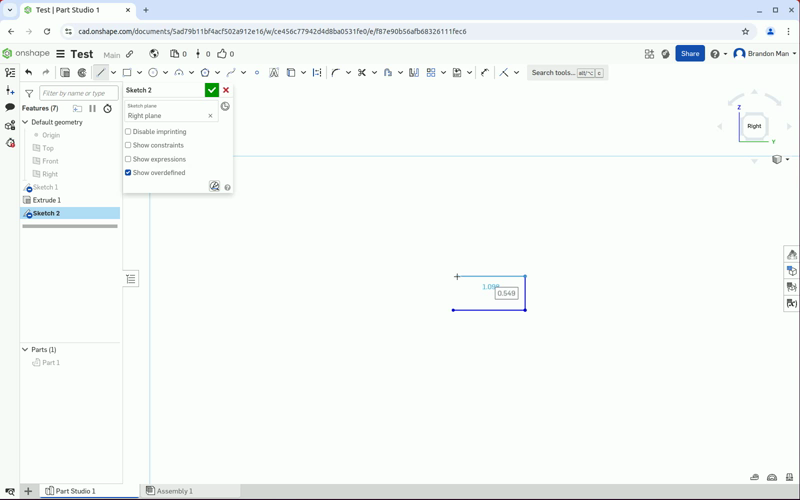
click(457, 276)
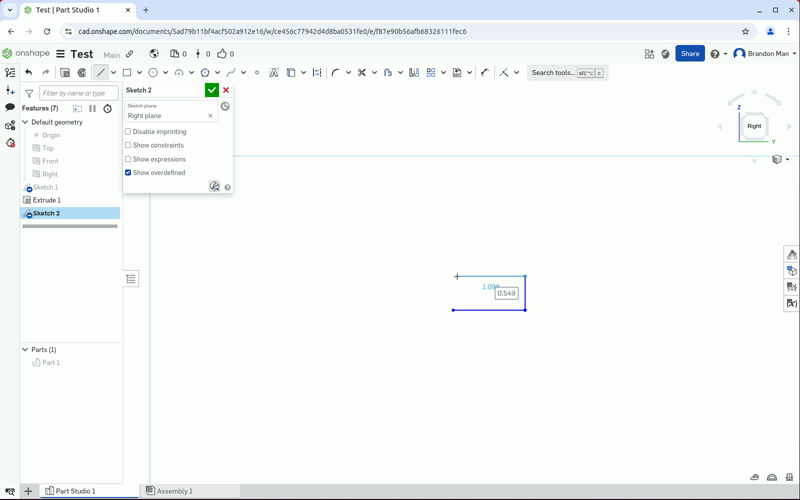
scroll(-6)
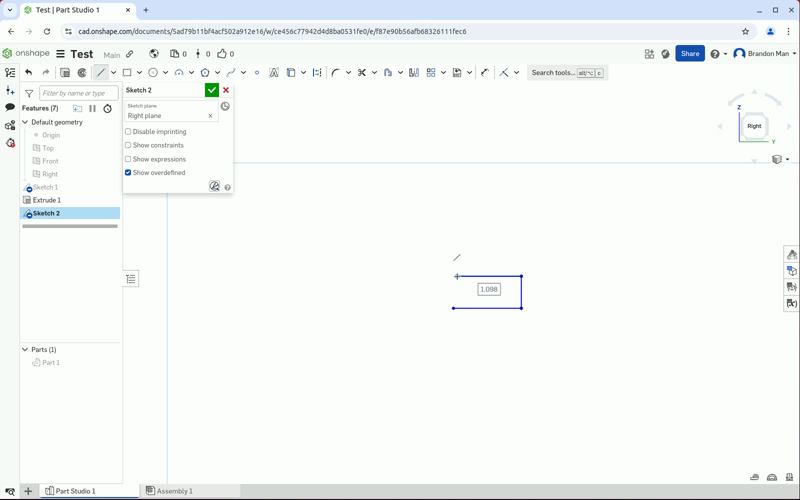
scroll(-6)
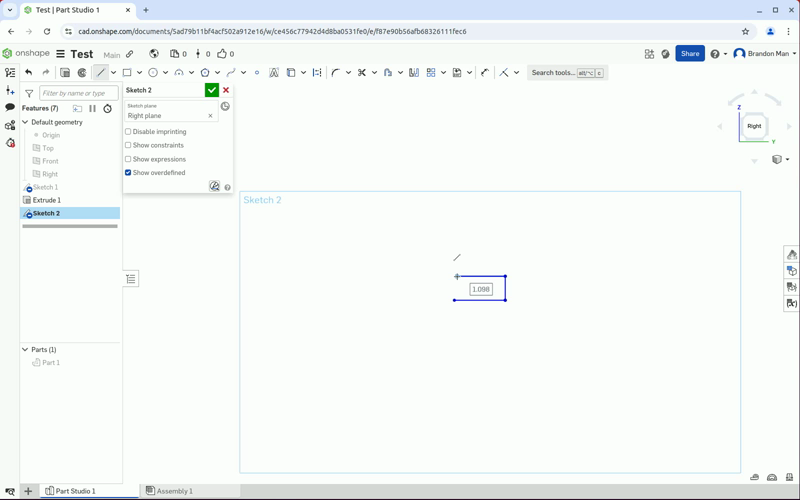
scroll(-6)
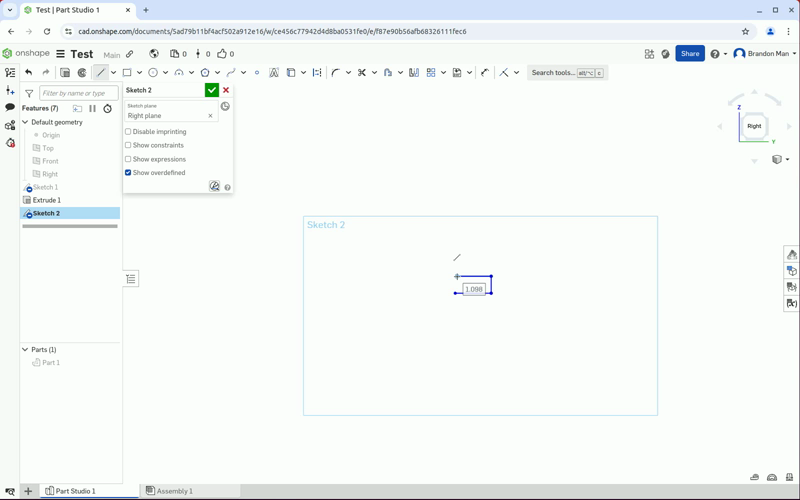
scroll(-6)
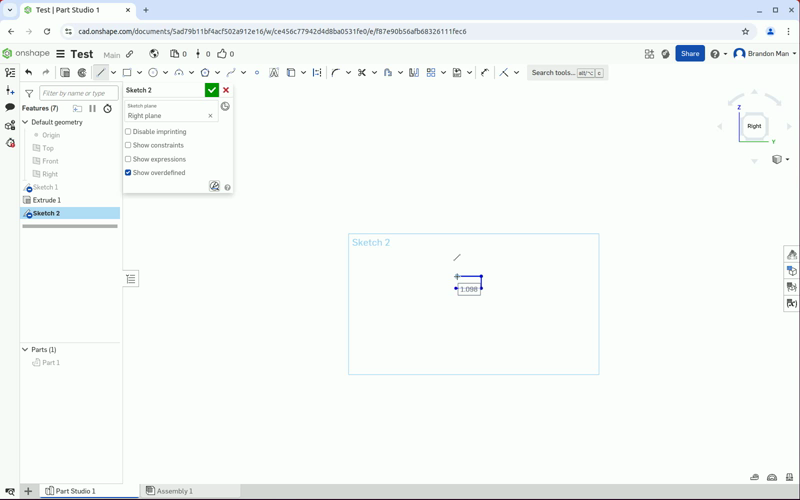
scroll(-6)
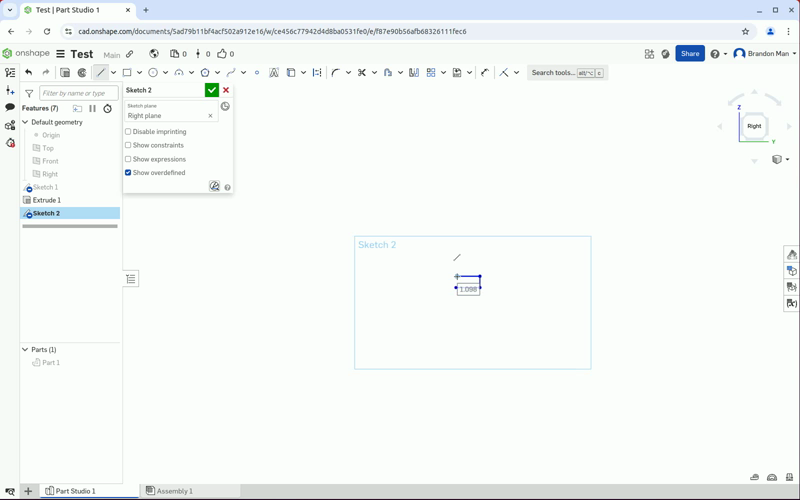
scroll(-6)
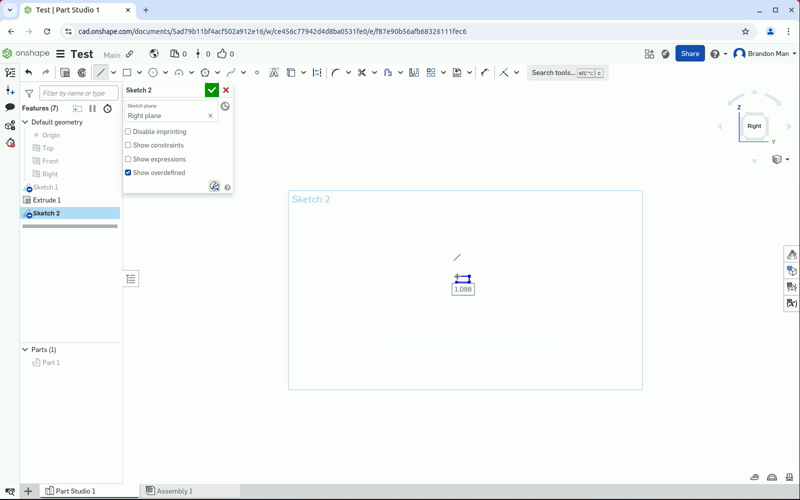
scroll(-6)
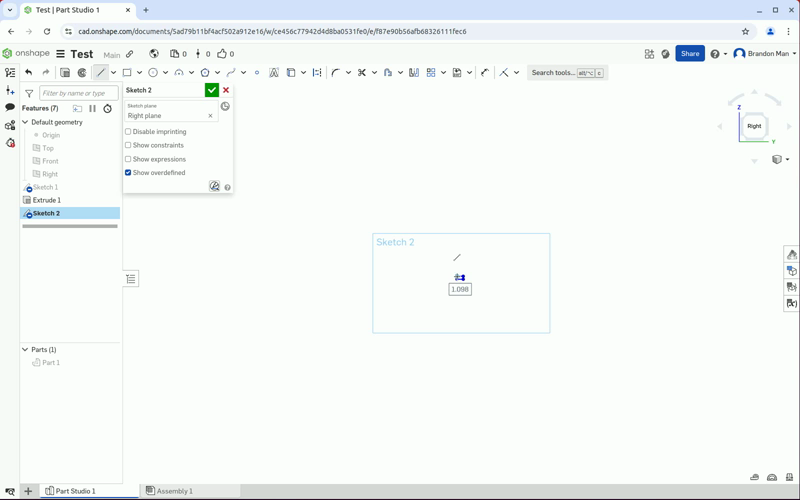
key_up(shift)
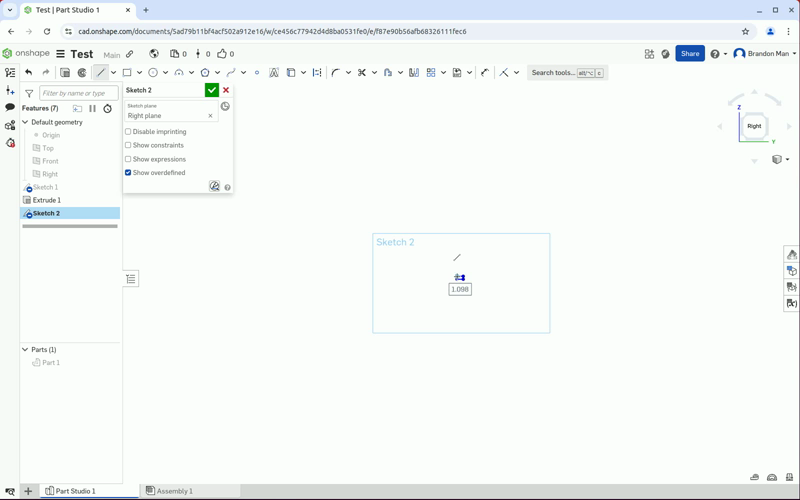
key_down(shift)
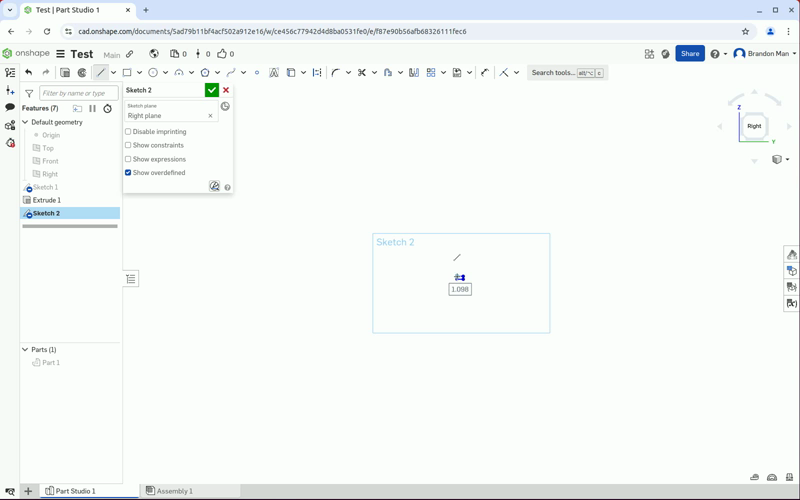
mouse_move(487, 276)
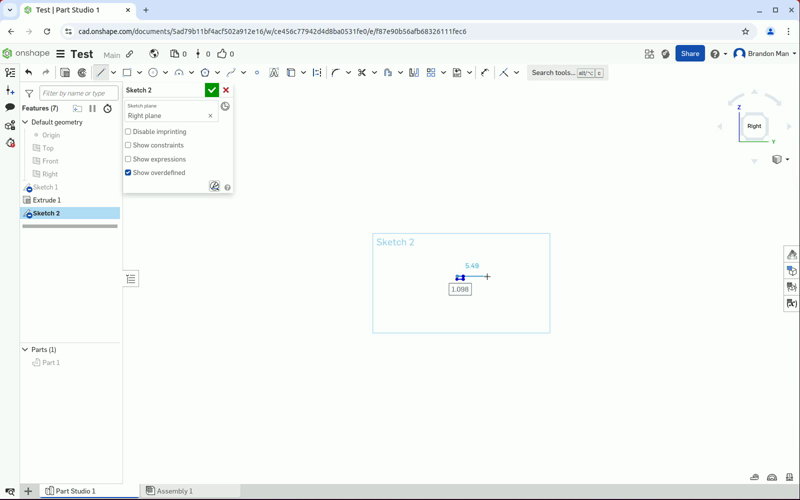
mouse_move(457, 276)
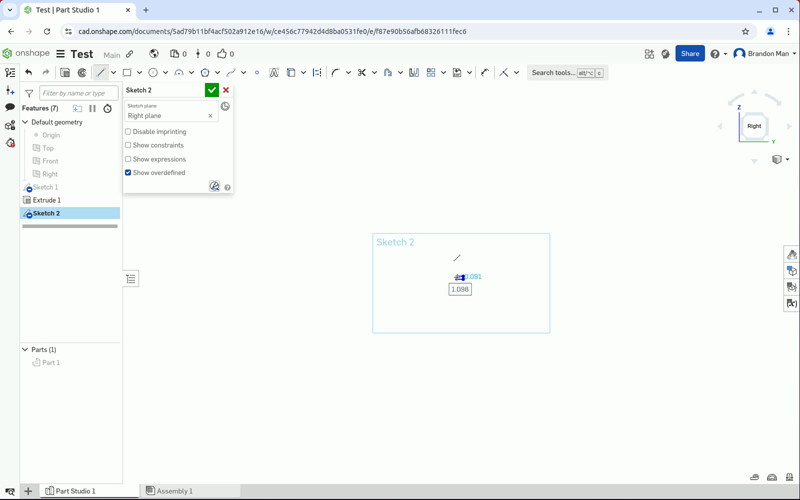
scroll(6)
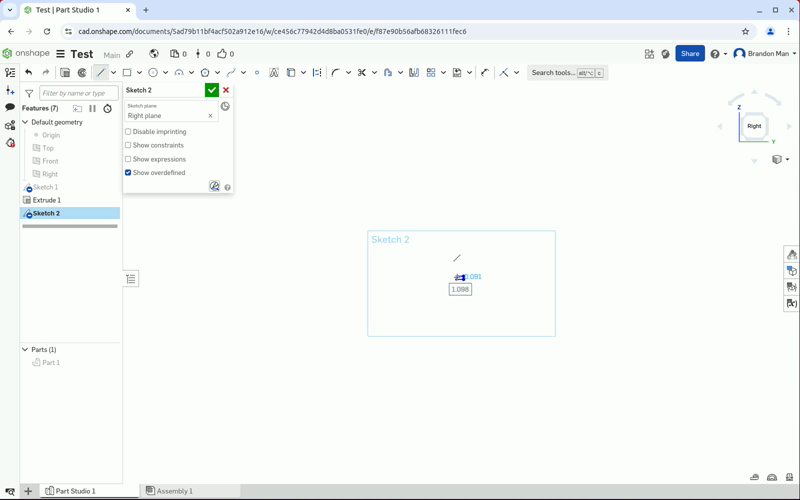
scroll(6)
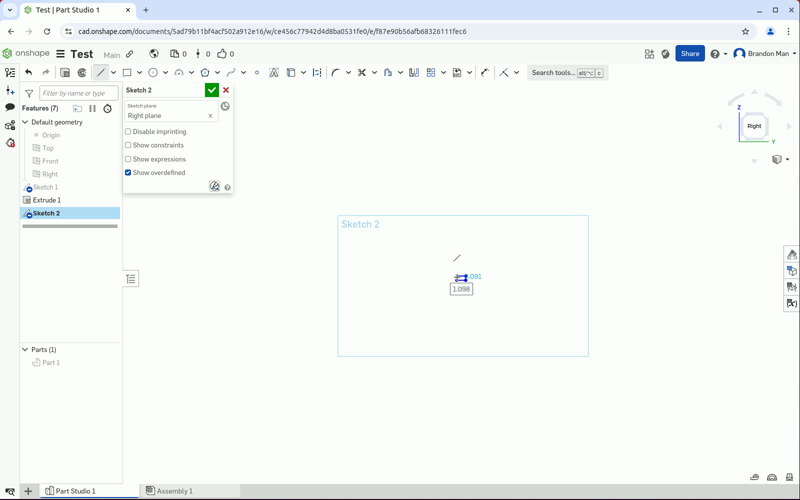
scroll(6)
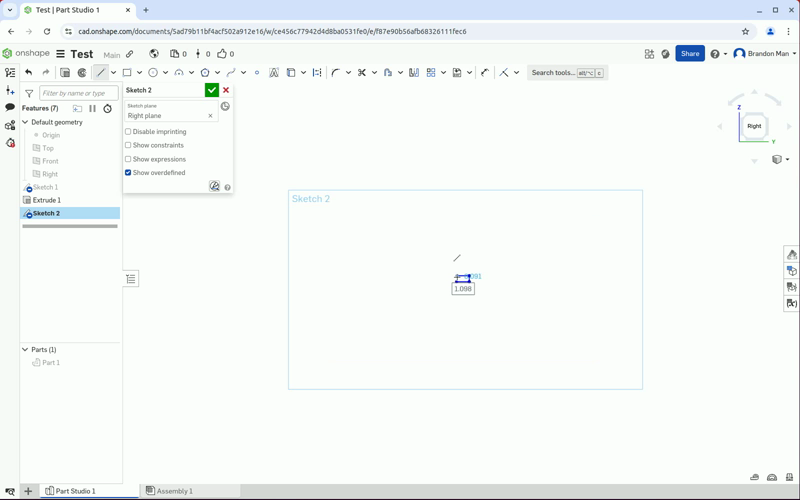
scroll(6)
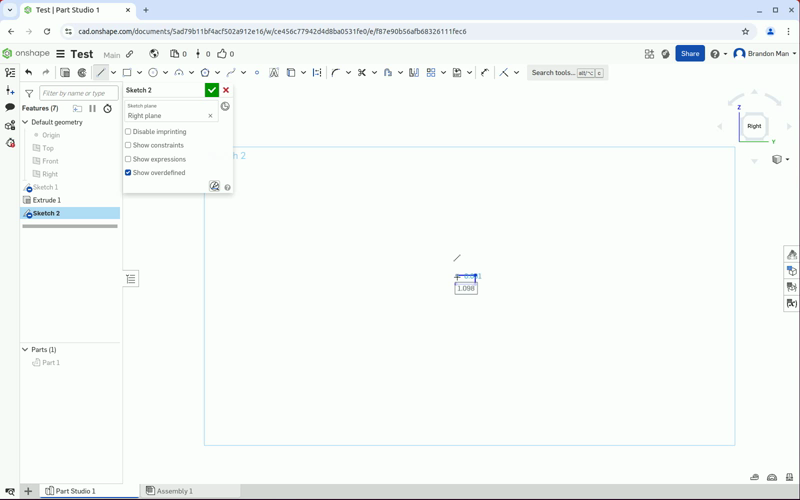
scroll(6)
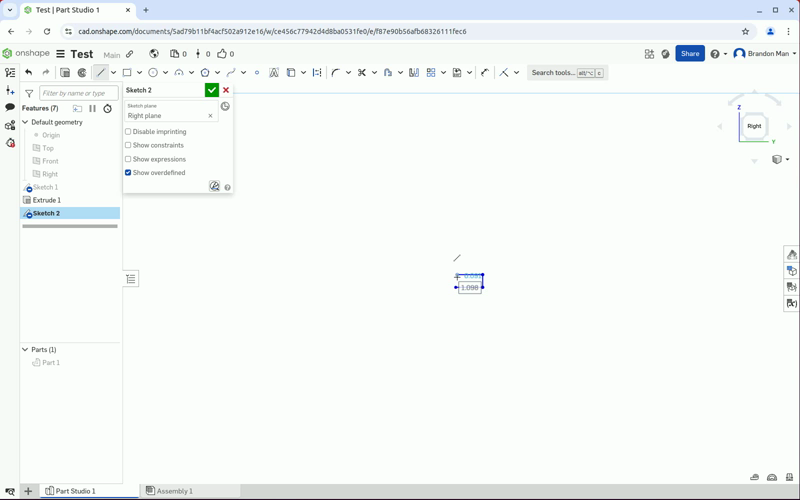
scroll(6)
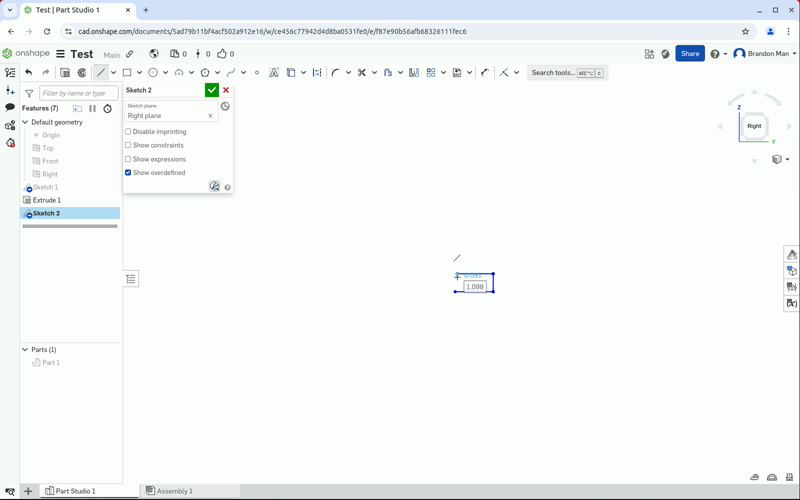
scroll(6)
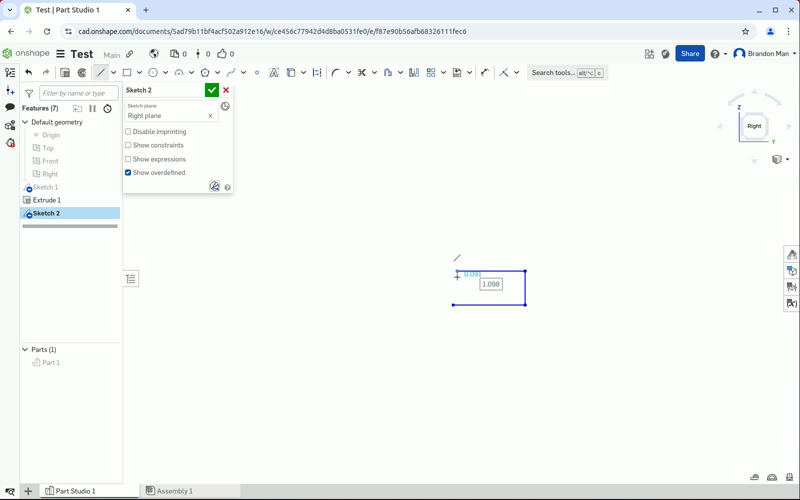
click(457, 276)
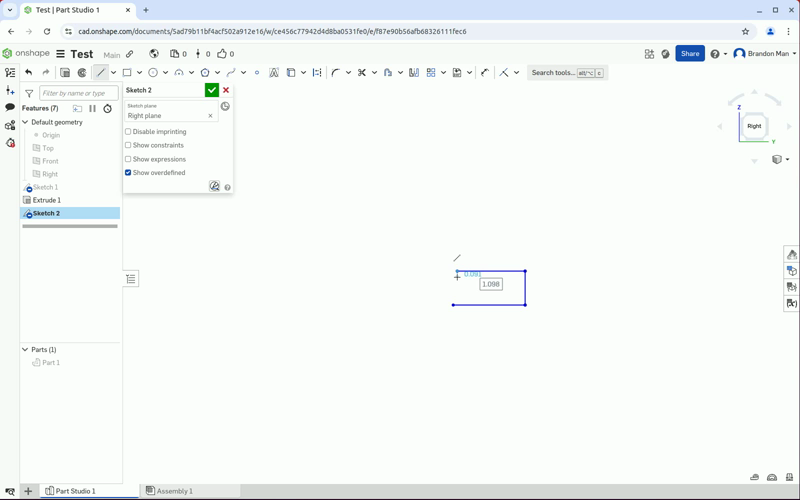
scroll(-6)
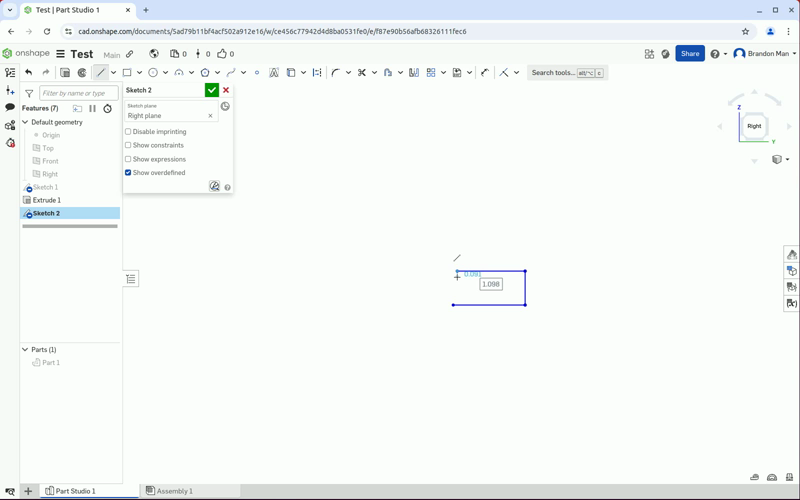
scroll(-6)
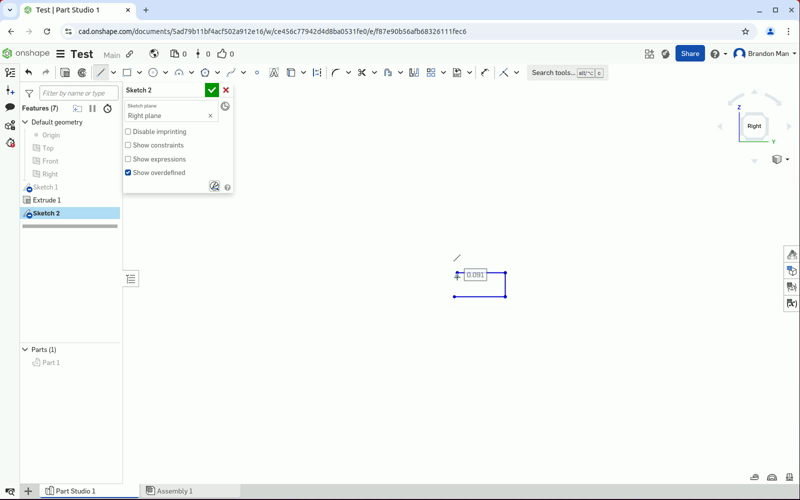
scroll(-6)
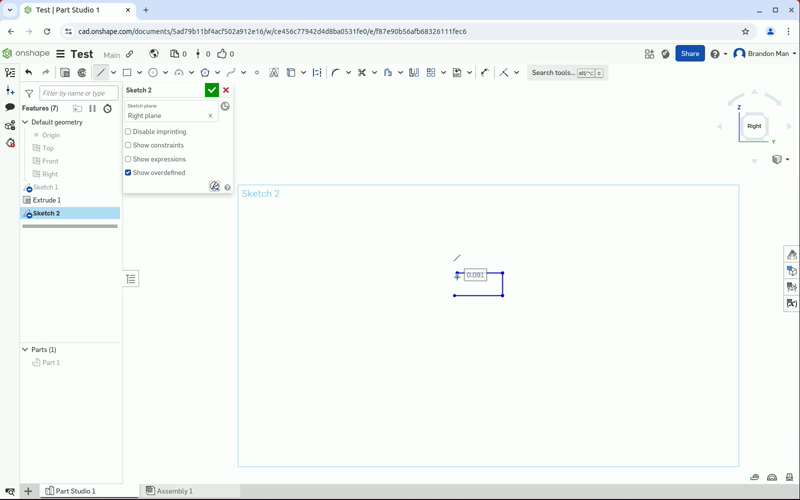
scroll(-6)
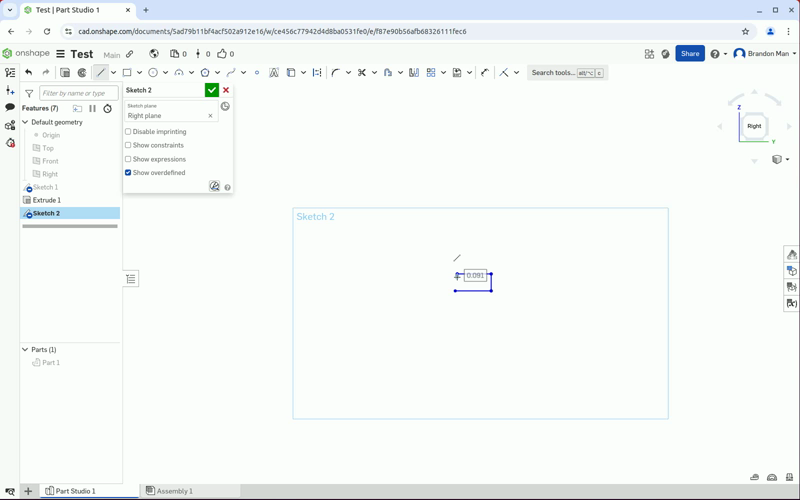
scroll(-6)
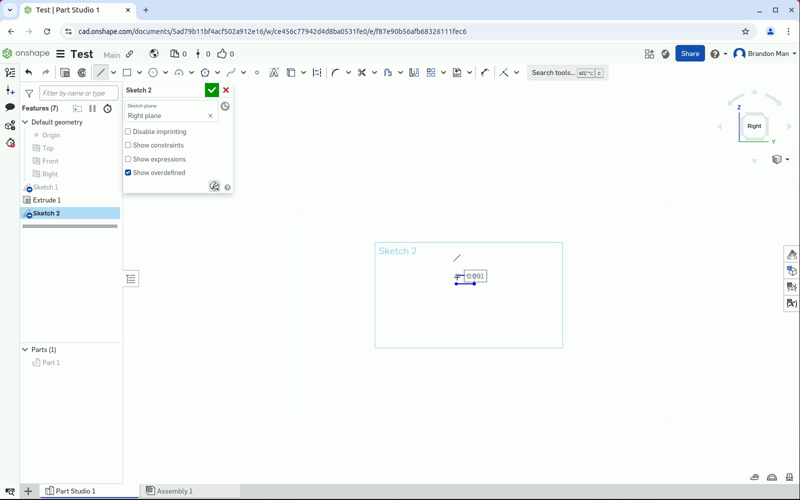
scroll(-6)
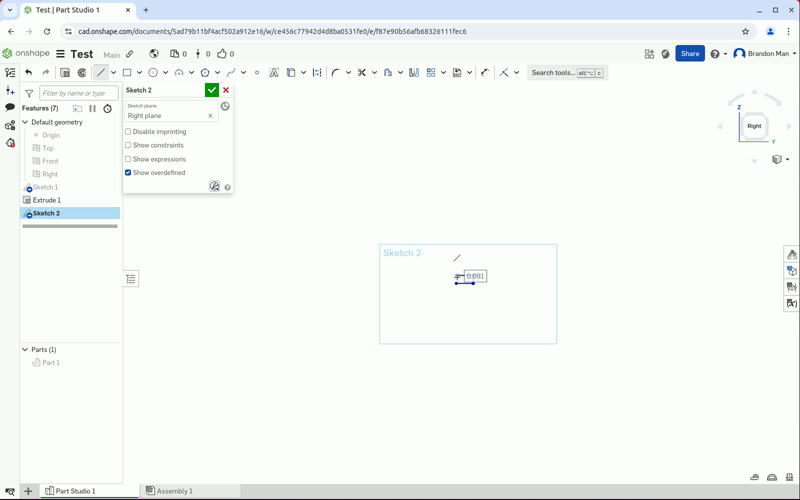
scroll(-6)
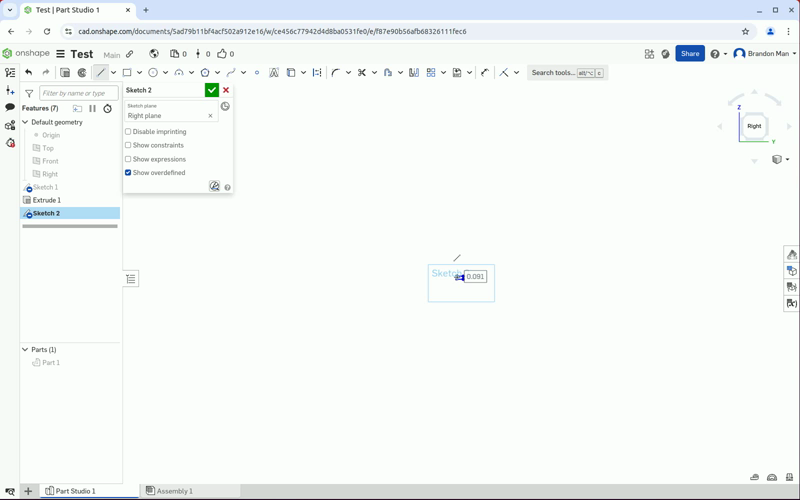
key_up(shift)
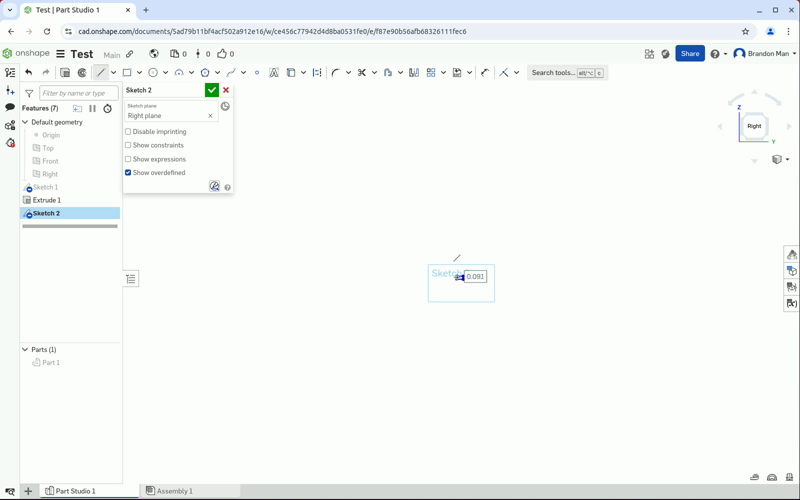
key_down(shift)
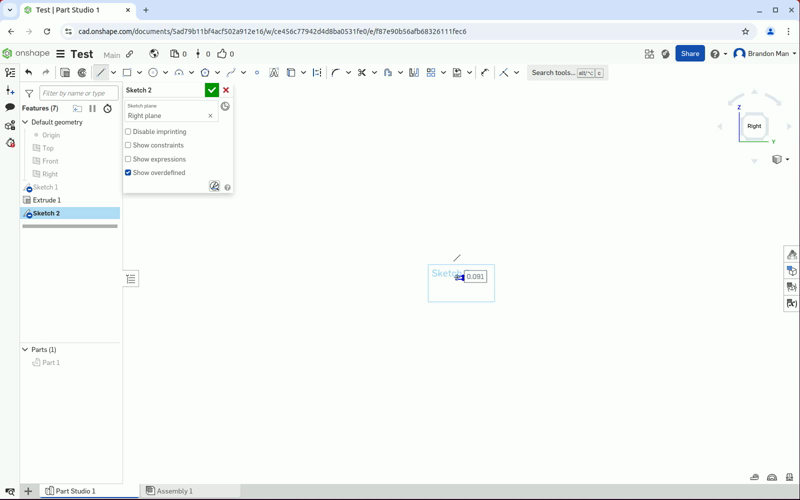
mouse_move(487, 276)
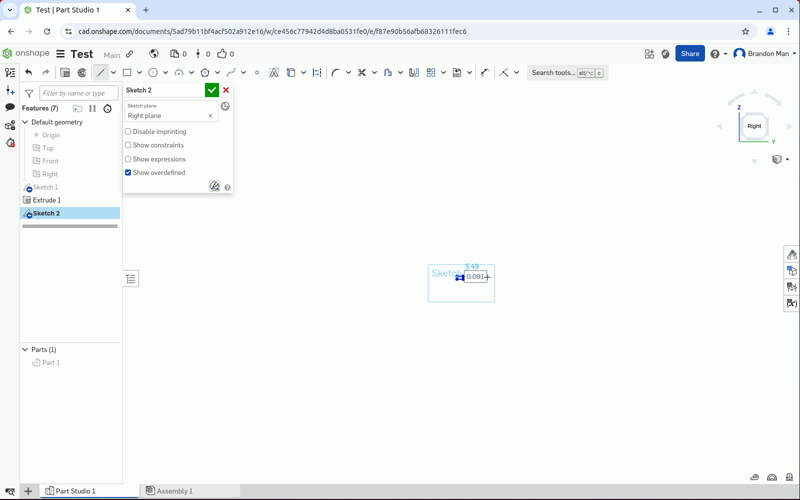
mouse_move(458, 276)
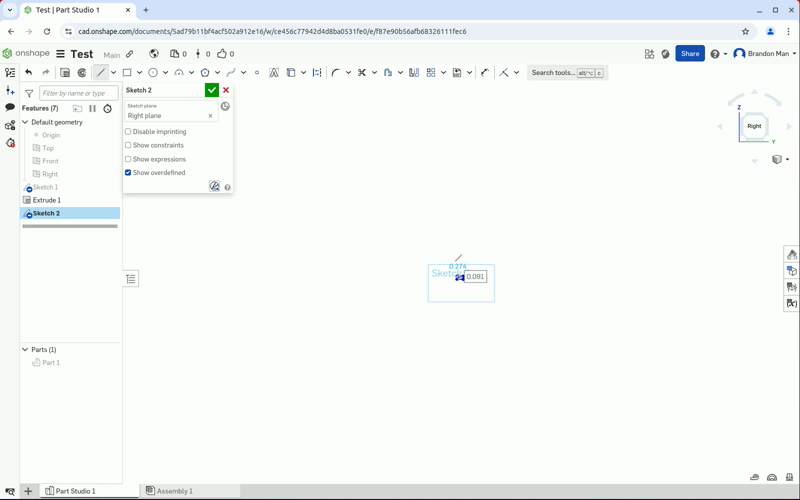
scroll(6)
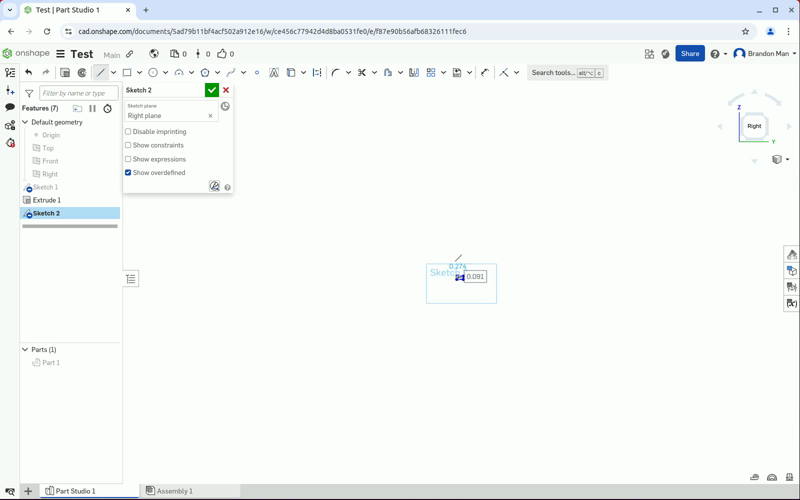
scroll(6)
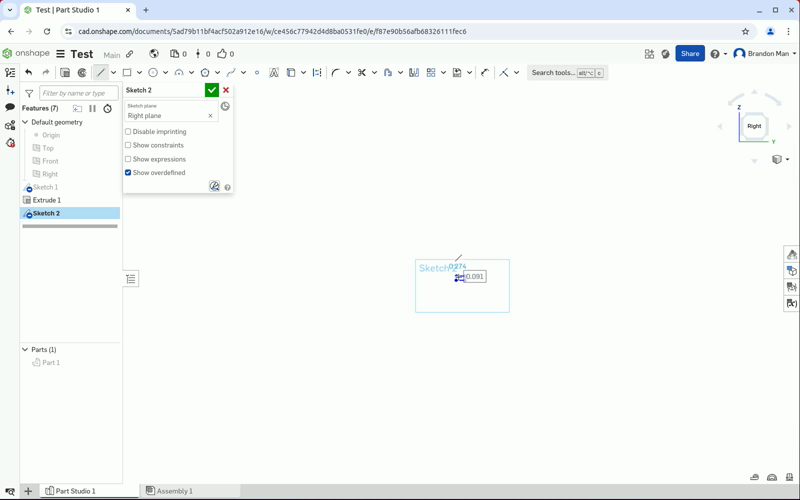
scroll(6)
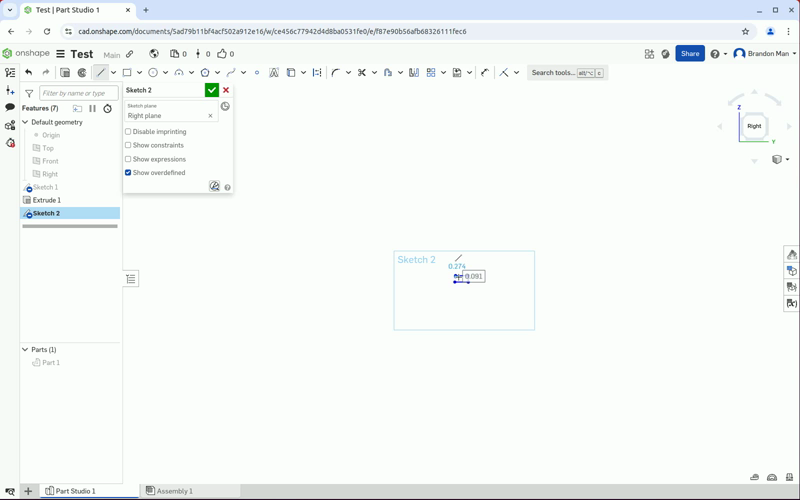
scroll(6)
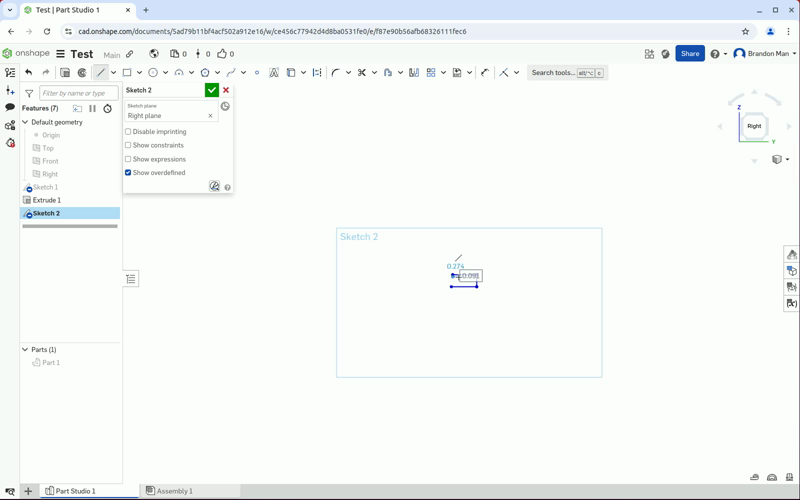
scroll(6)
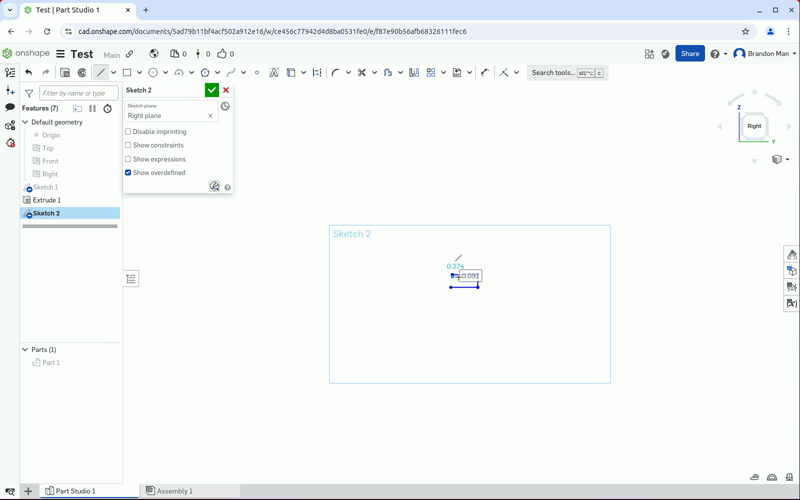
scroll(6)
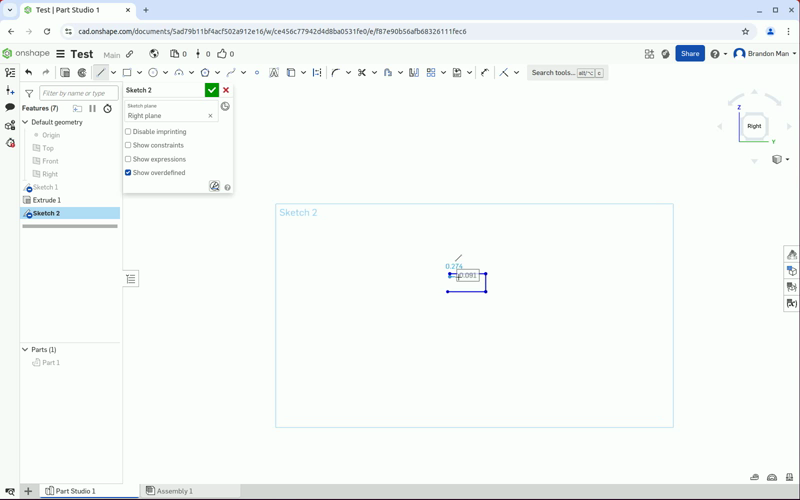
scroll(6)
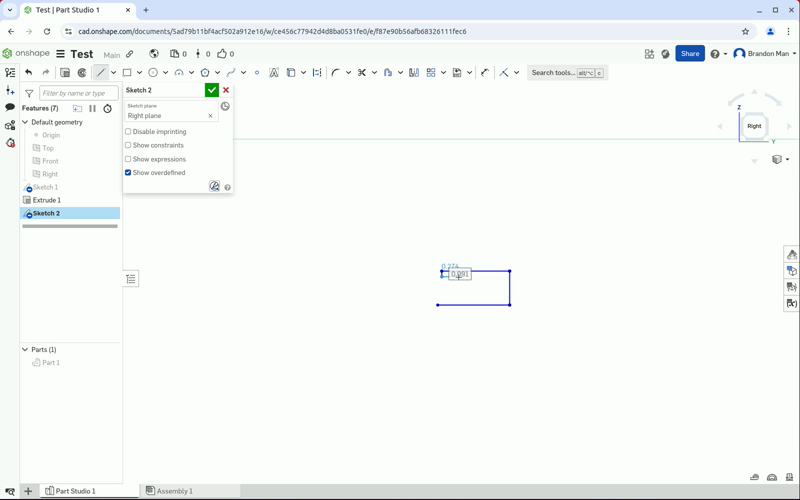
click(458, 276)
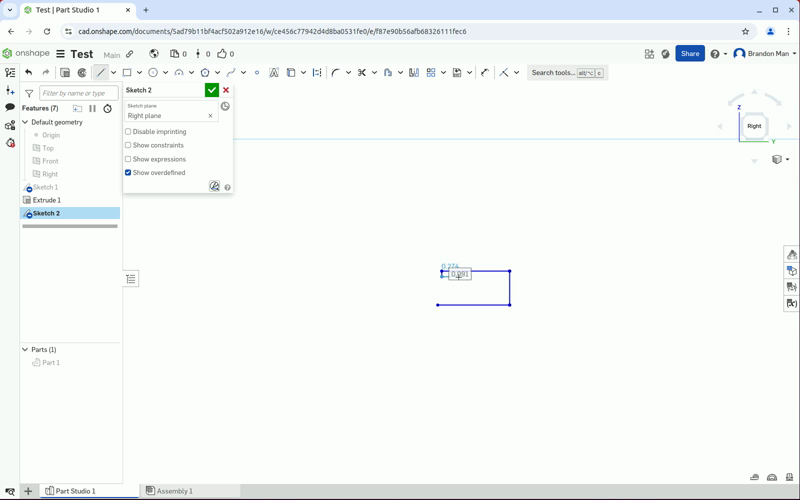
scroll(-6)
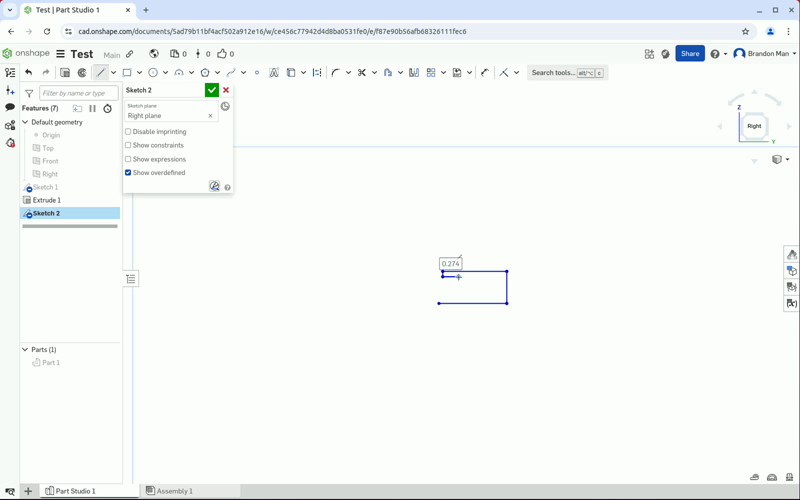
scroll(-6)
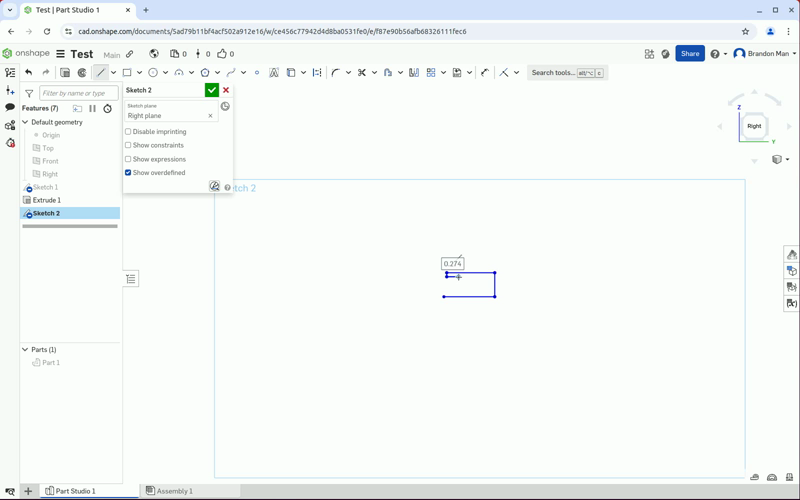
scroll(-6)
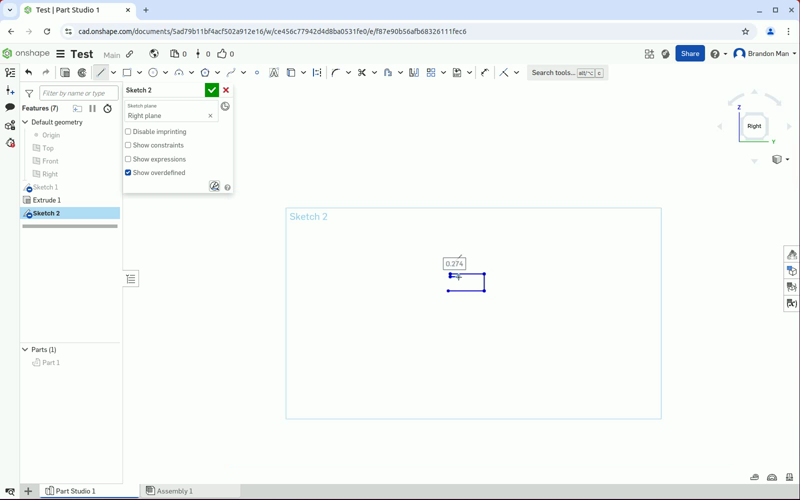
scroll(-6)
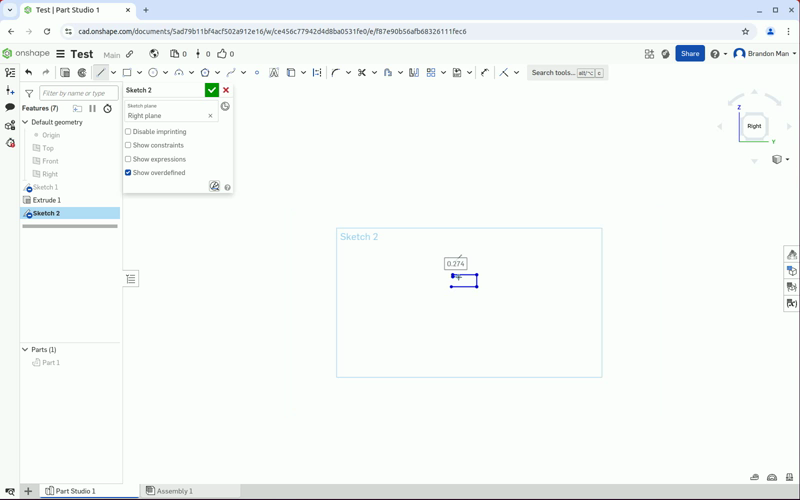
scroll(-6)
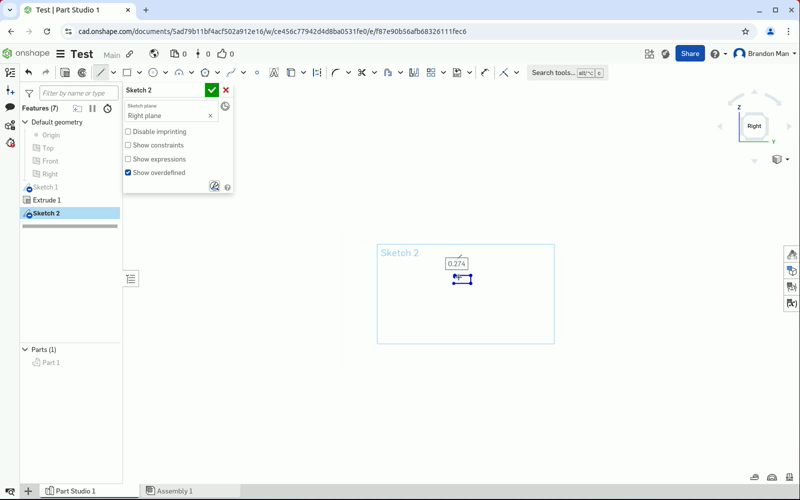
scroll(-6)
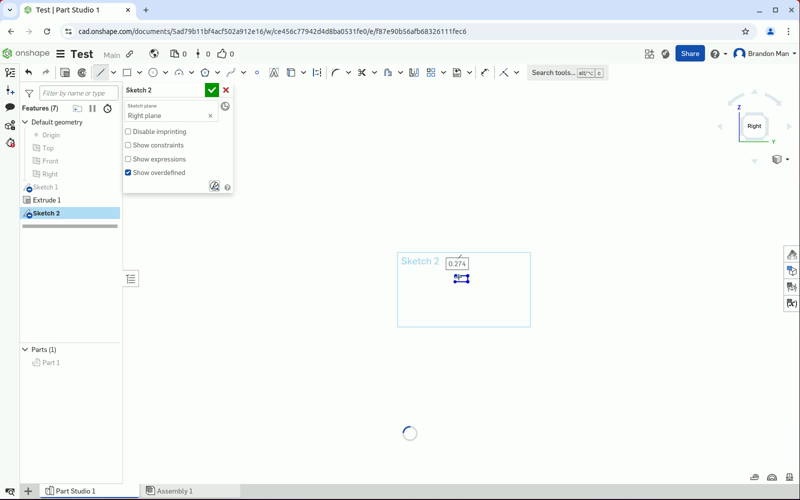
scroll(-6)
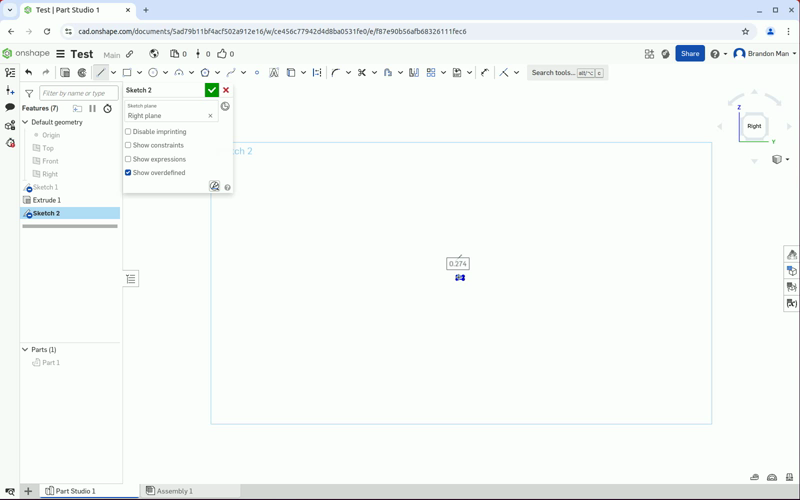
key_up(shift)
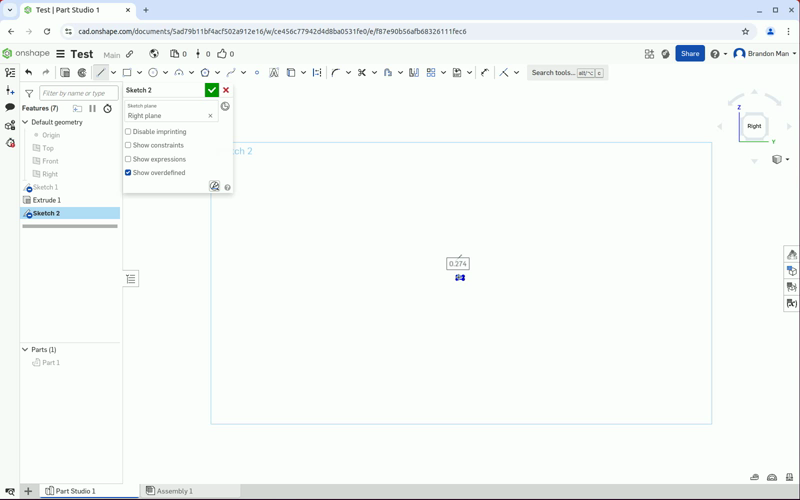
key_down(shift)
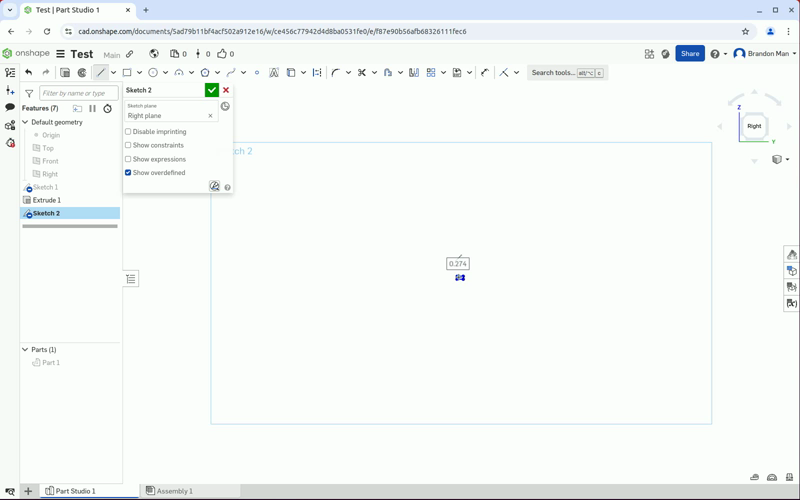
mouse_move(488, 276)
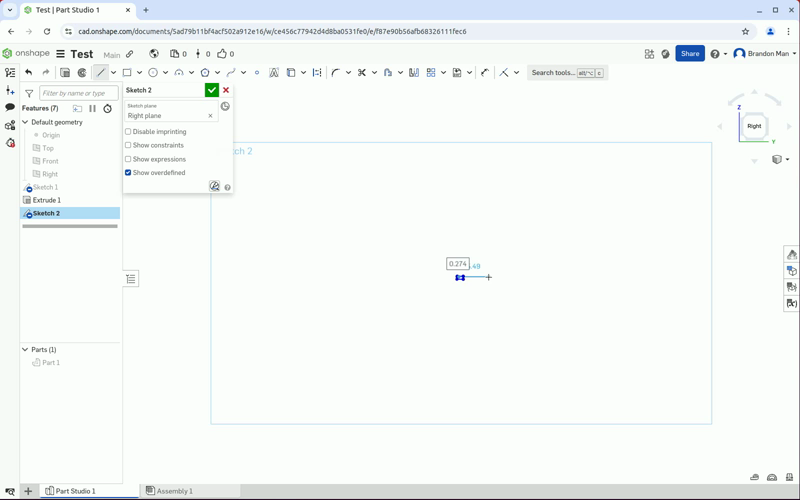
mouse_move(458, 278)
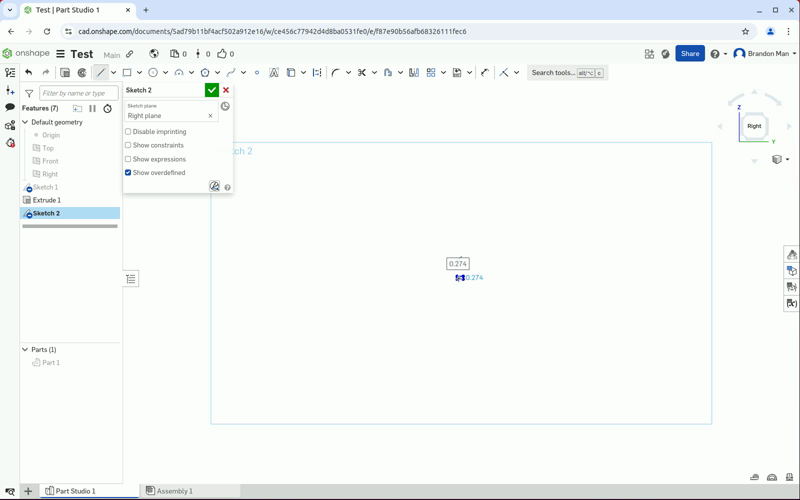
scroll(6)
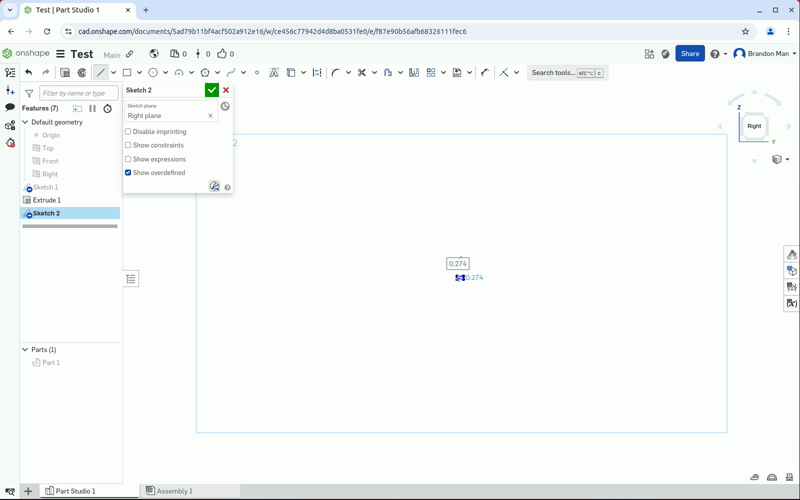
scroll(6)
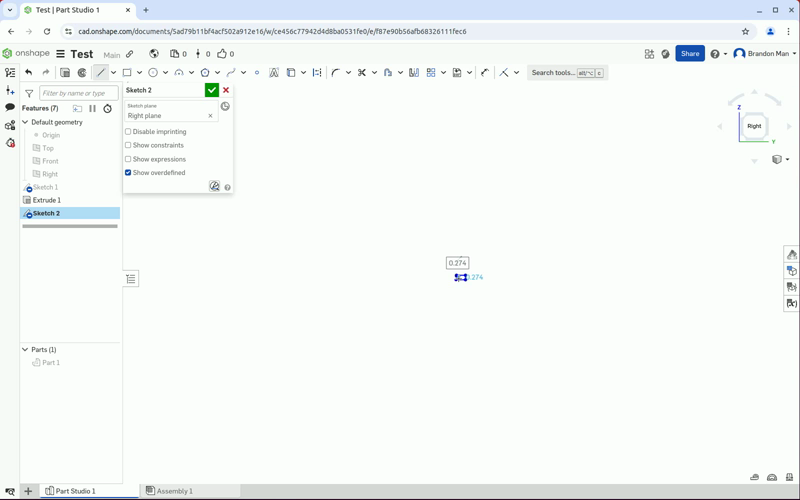
scroll(6)
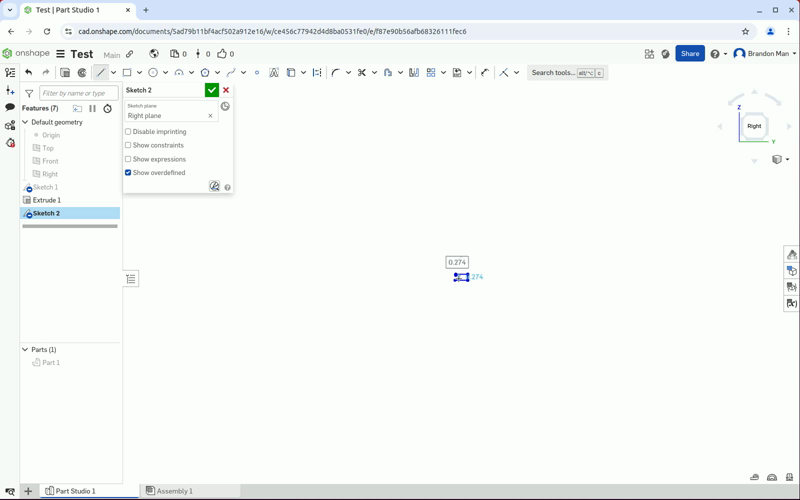
scroll(6)
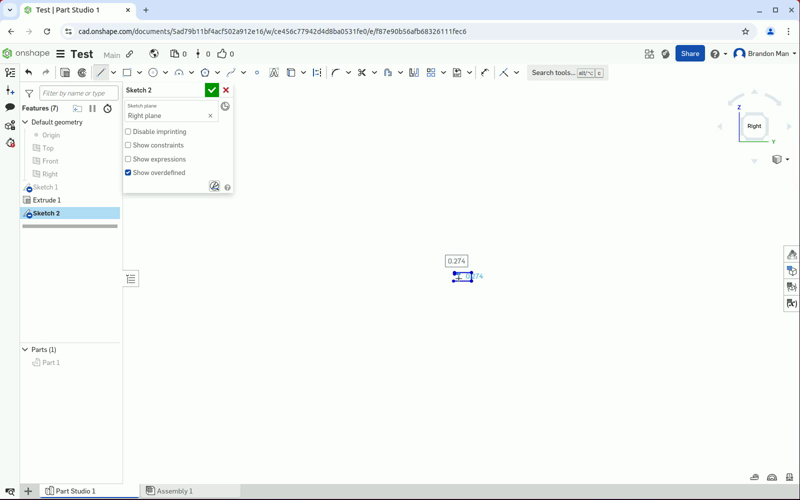
scroll(6)
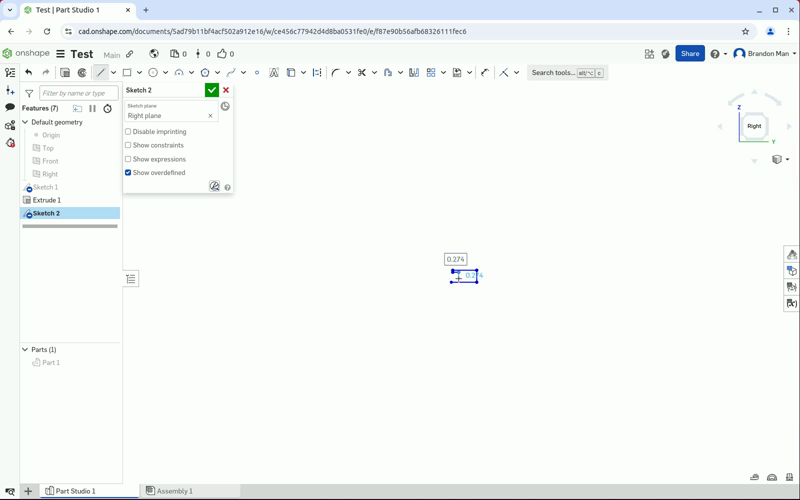
scroll(6)
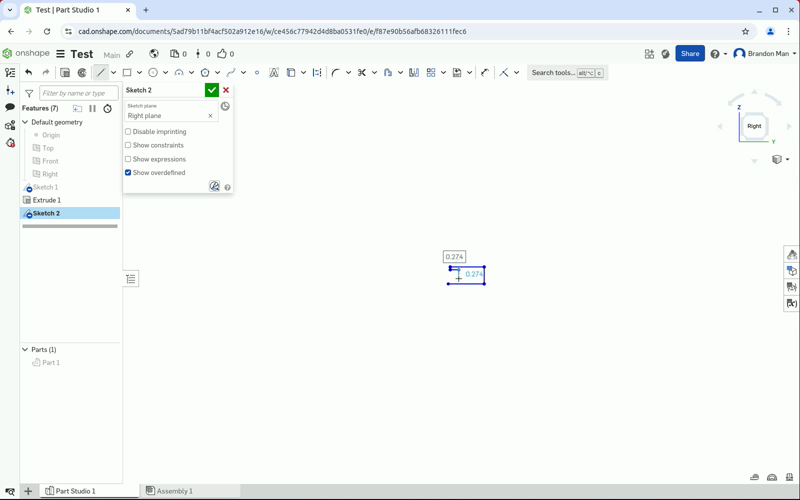
scroll(6)
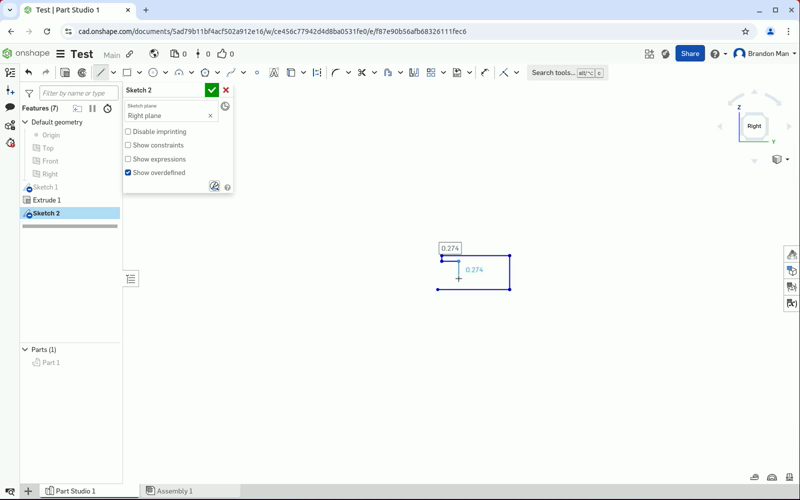
click(458, 278)
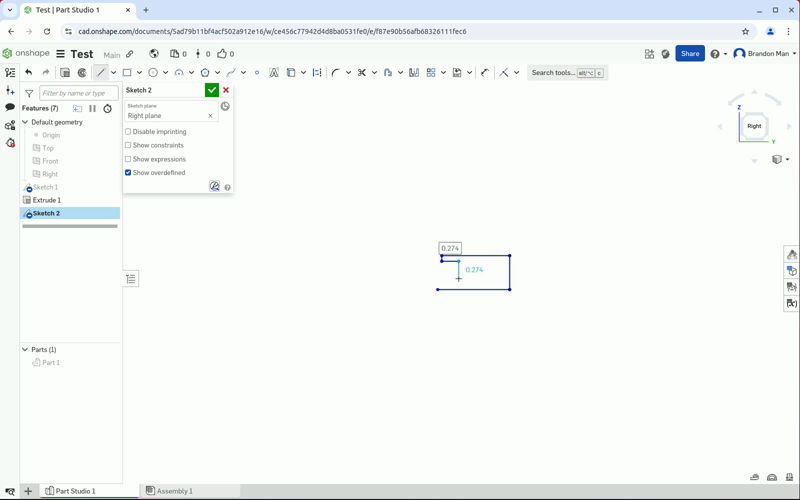
scroll(-6)
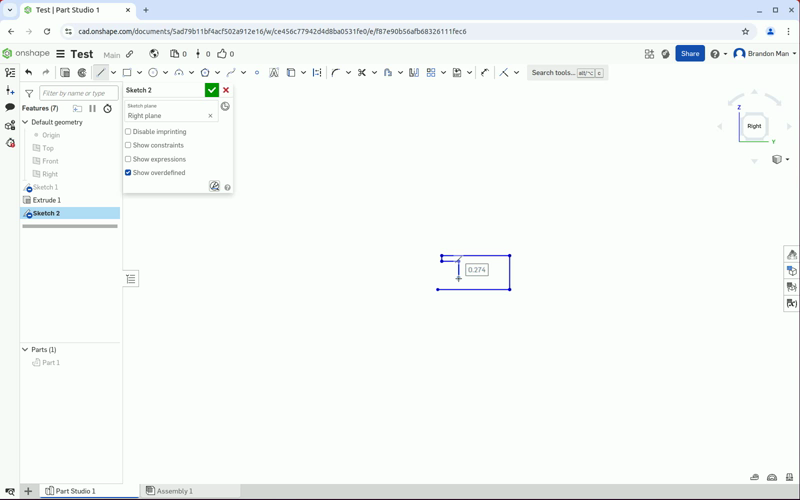
scroll(-6)
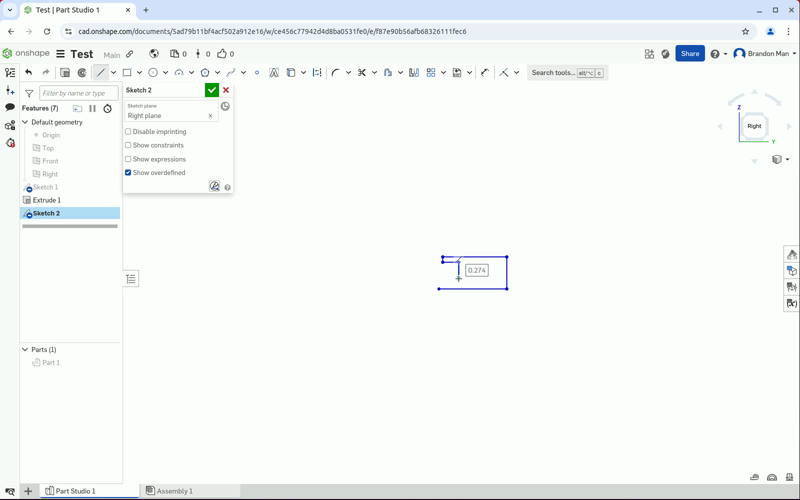
scroll(-6)
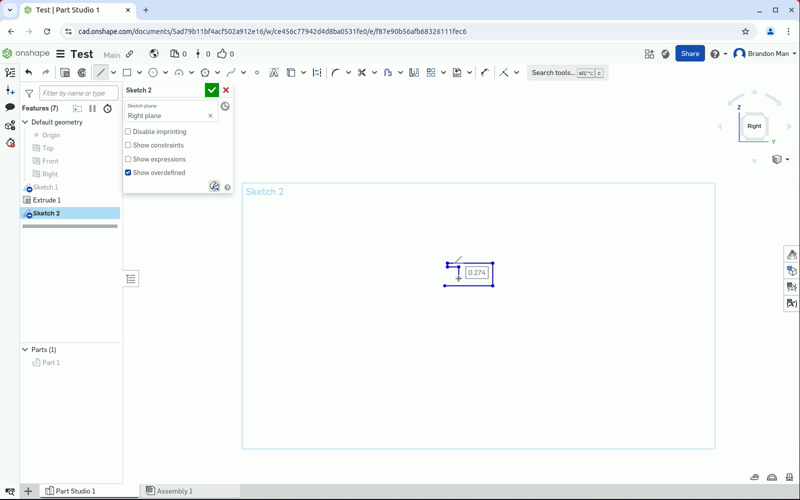
scroll(-6)
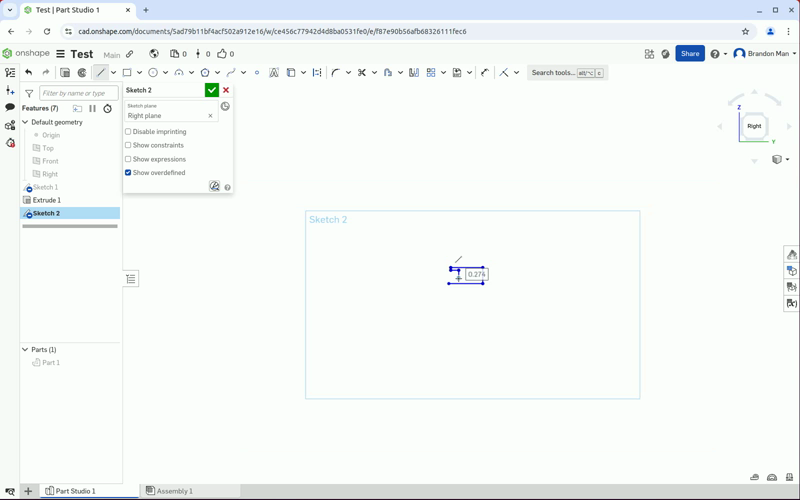
scroll(-6)
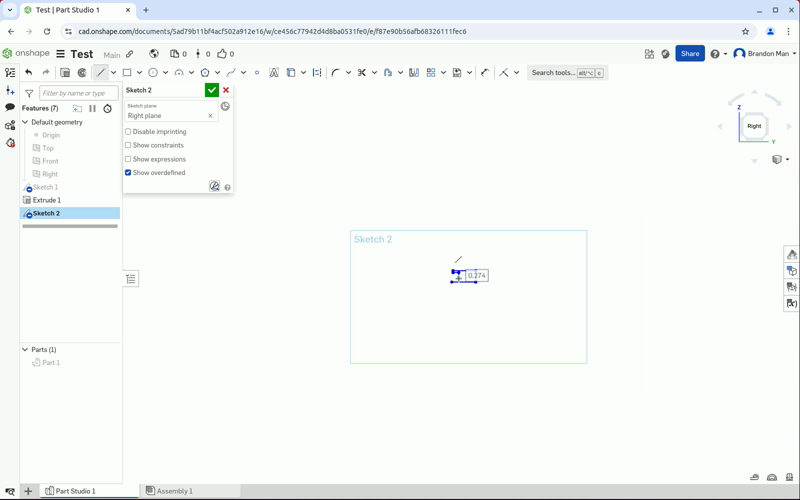
scroll(-6)
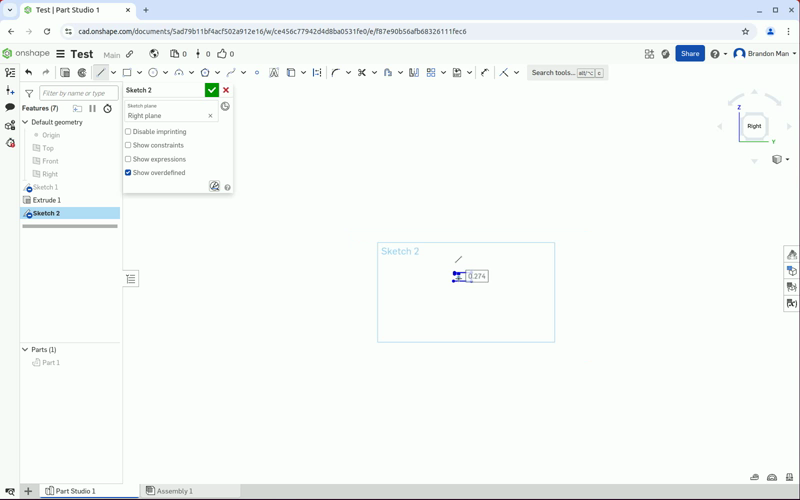
scroll(-6)
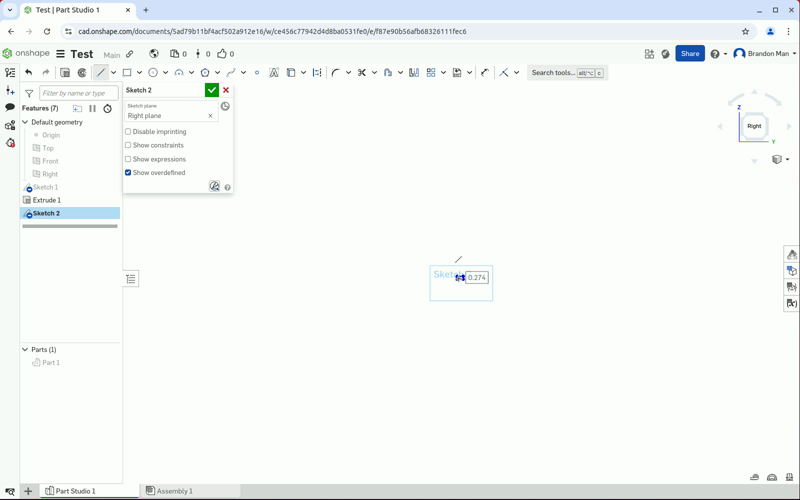
key_up(shift)
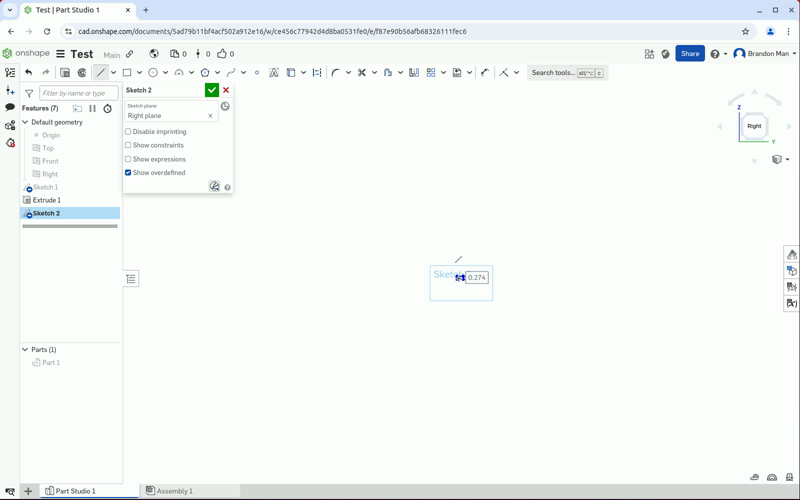
key_down(shift)
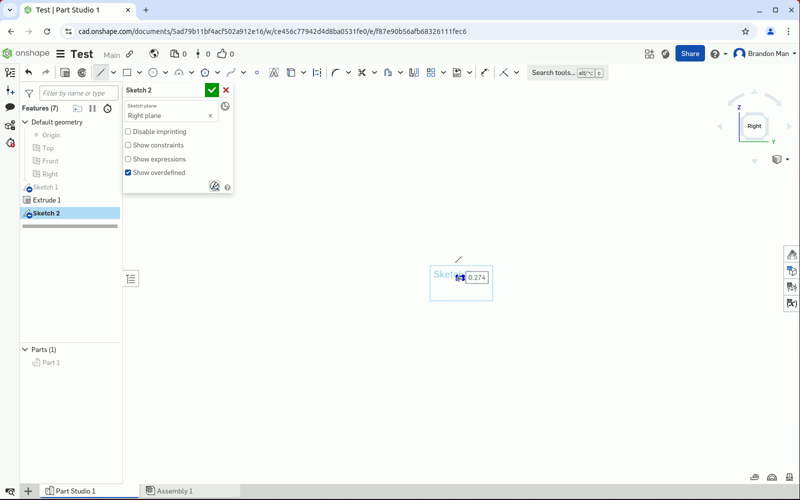
mouse_move(488, 278)
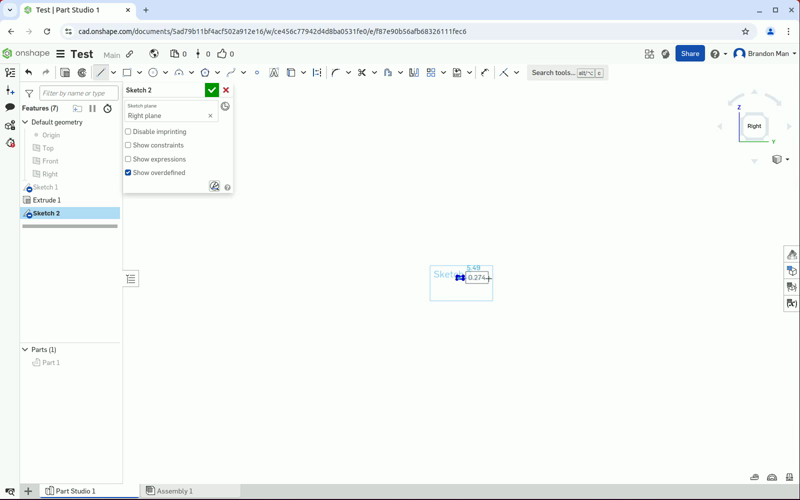
mouse_move(457, 278)
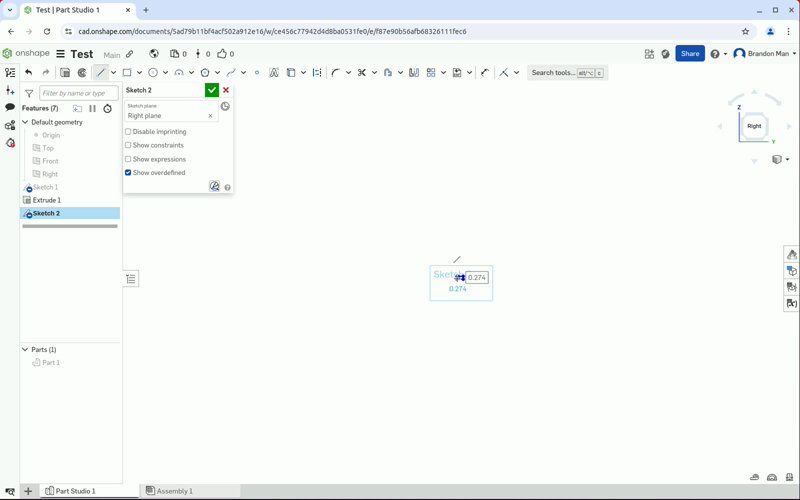
scroll(6)
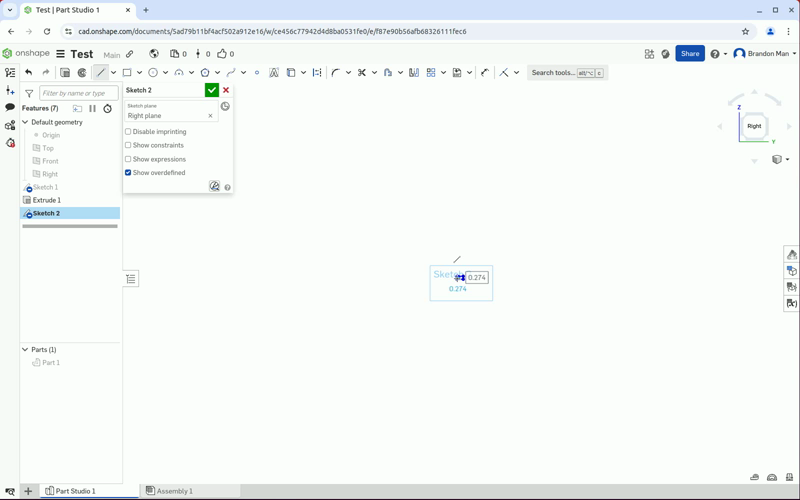
scroll(6)
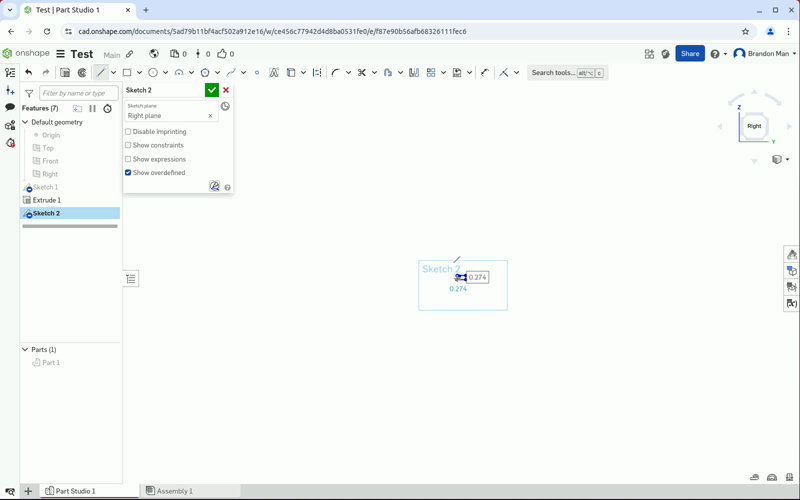
scroll(6)
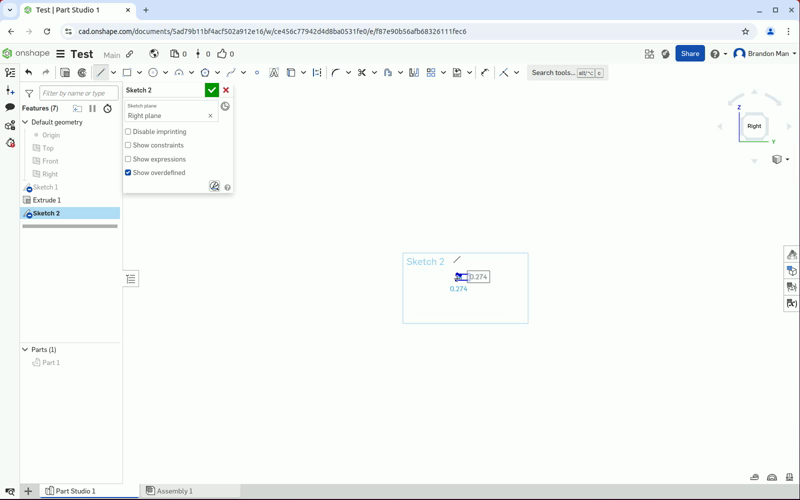
scroll(6)
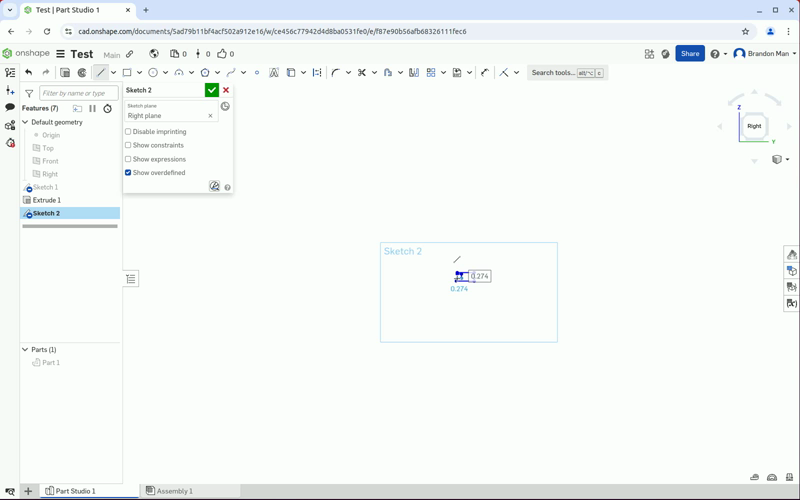
scroll(6)
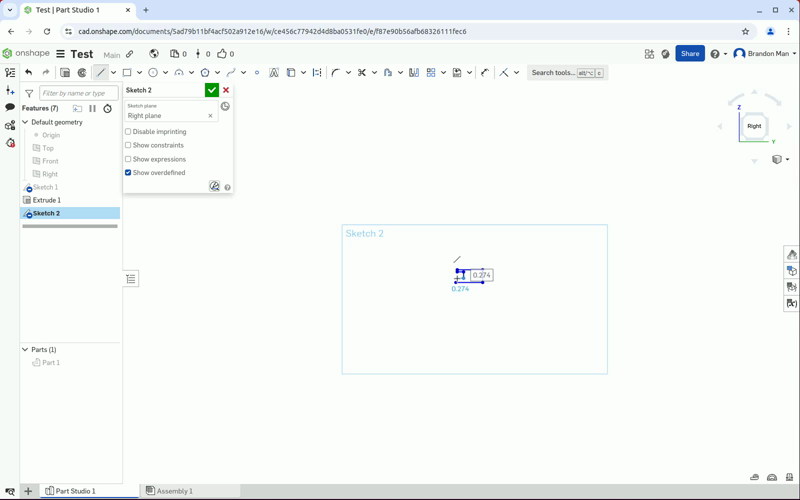
scroll(6)
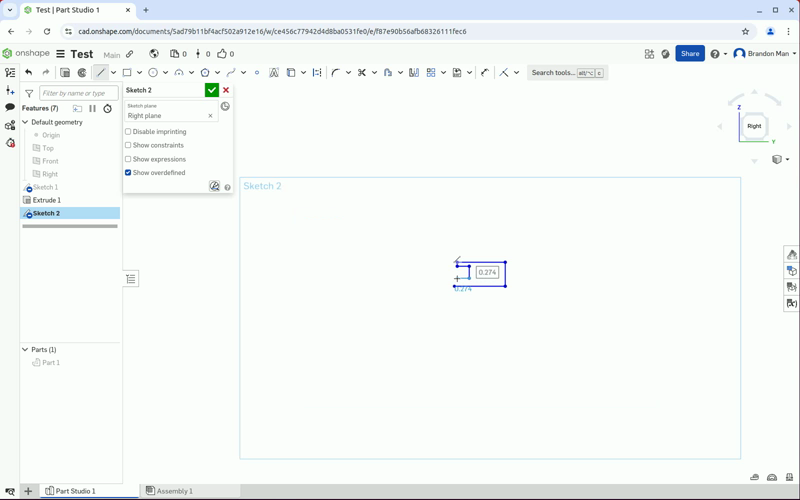
scroll(6)
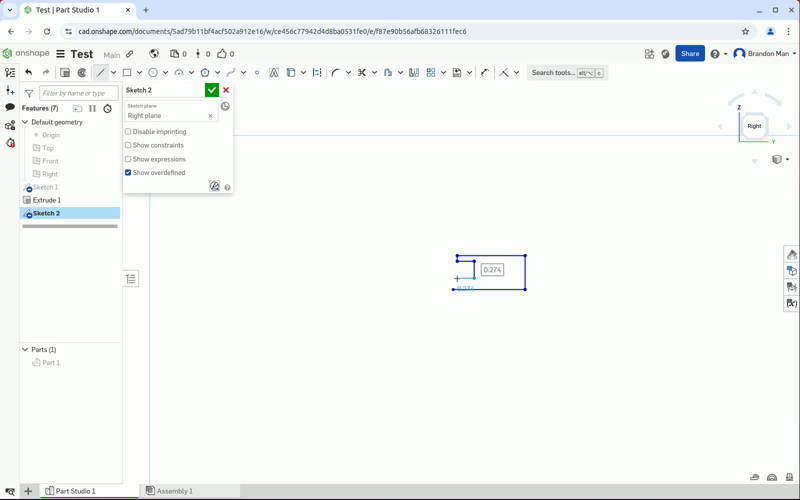
click(457, 278)
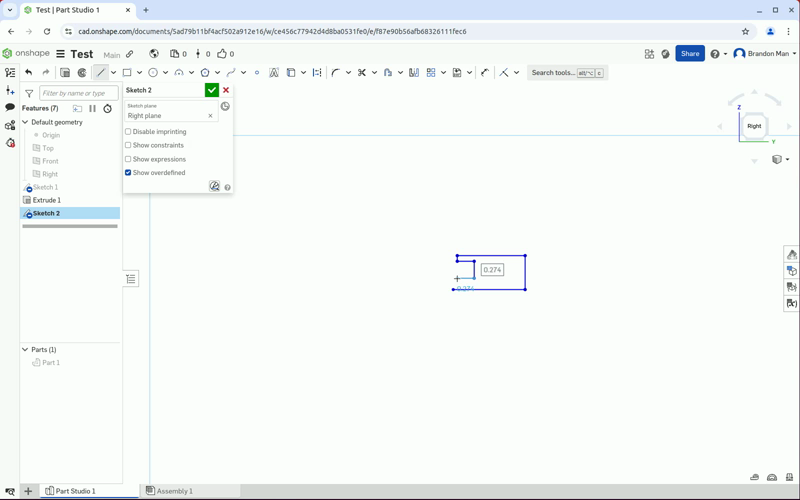
scroll(-6)
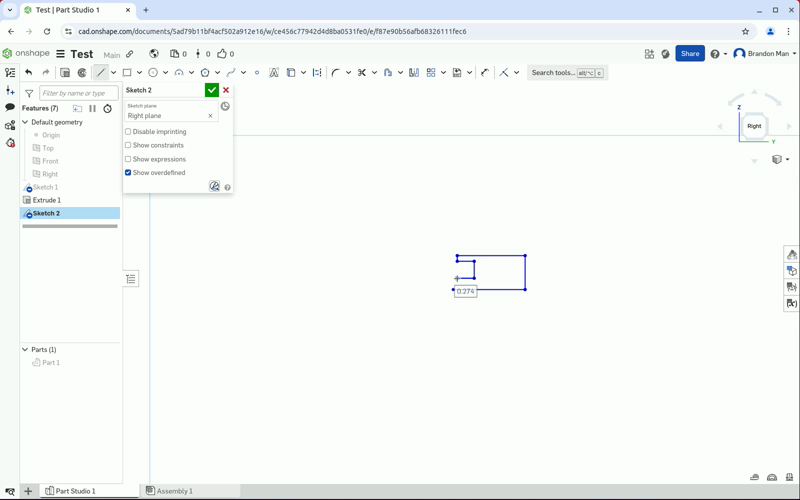
scroll(-6)
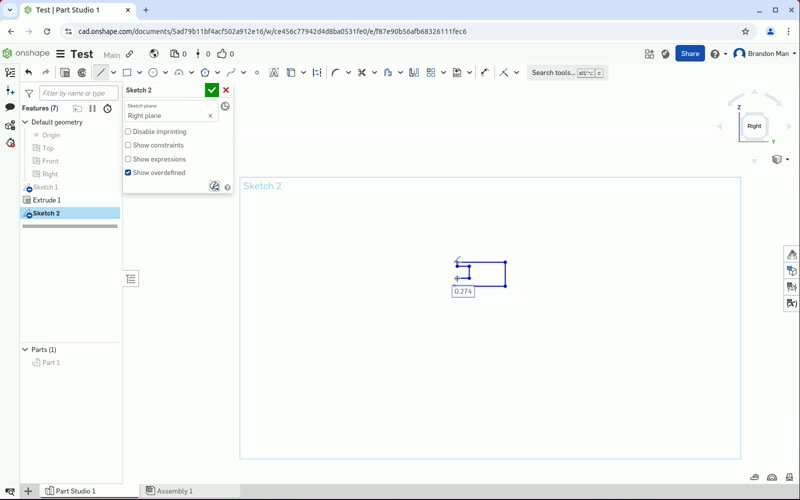
scroll(-6)
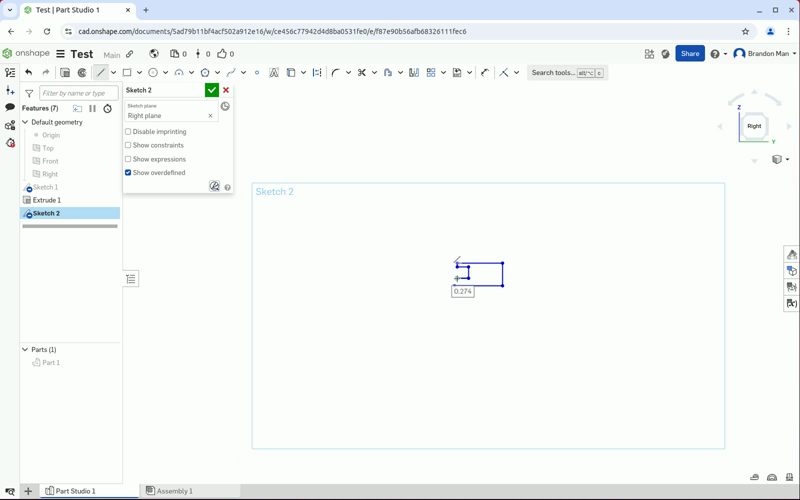
scroll(-6)
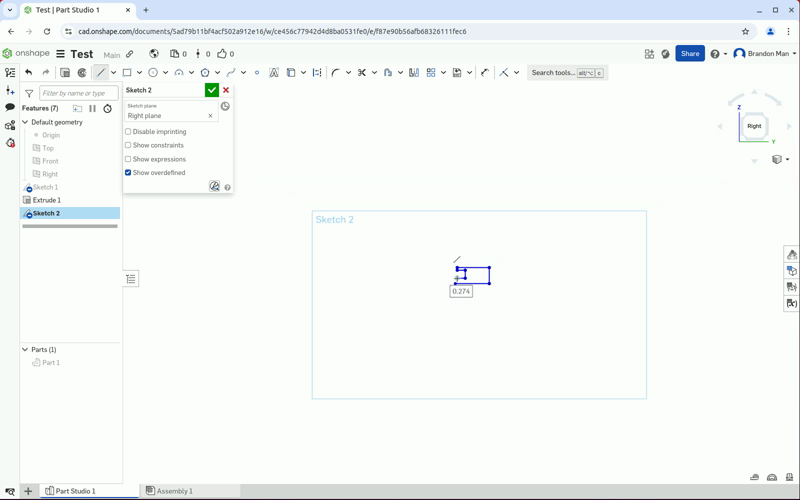
scroll(-6)
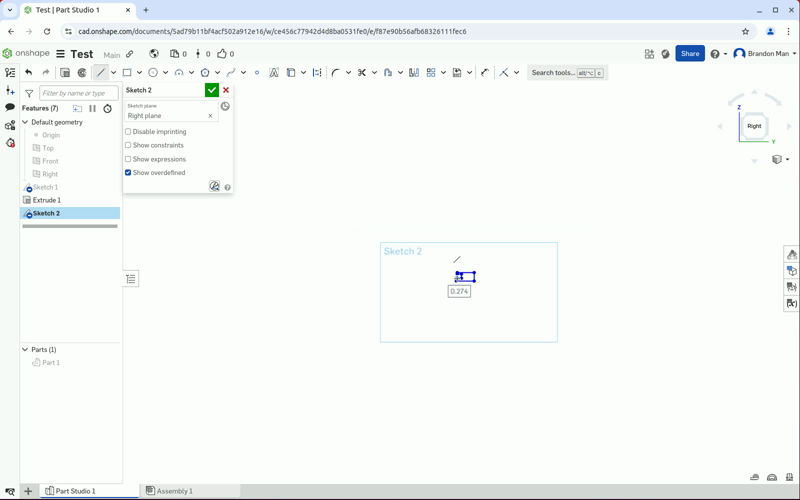
scroll(-6)
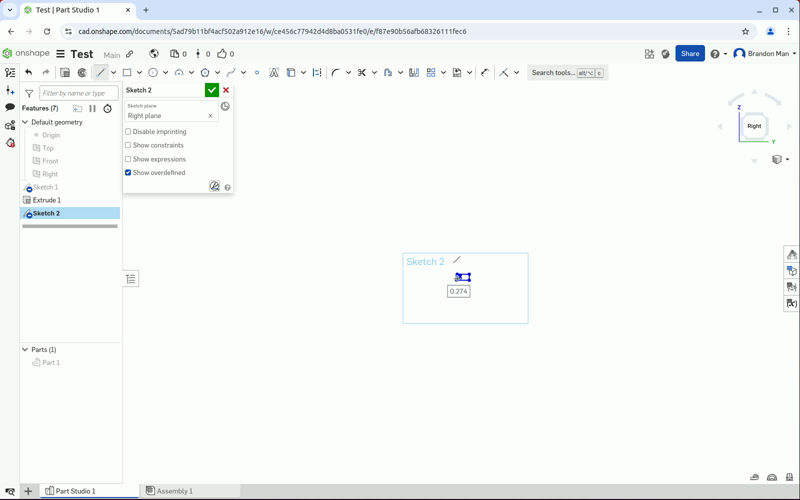
scroll(-6)
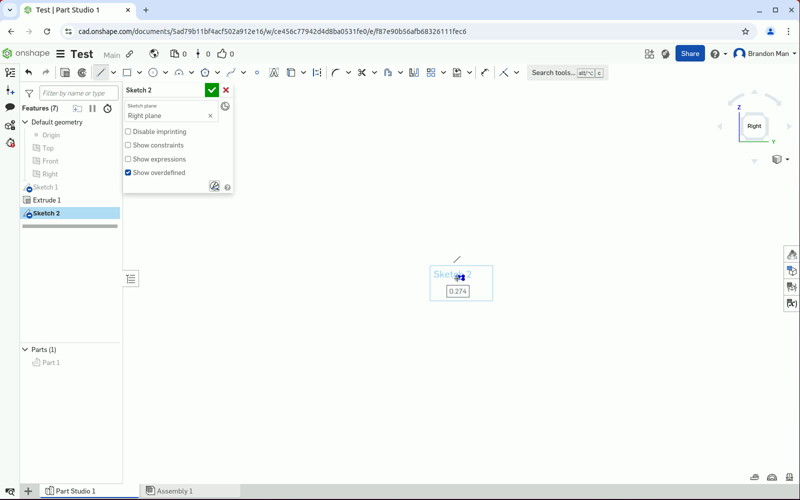
key_up(shift)
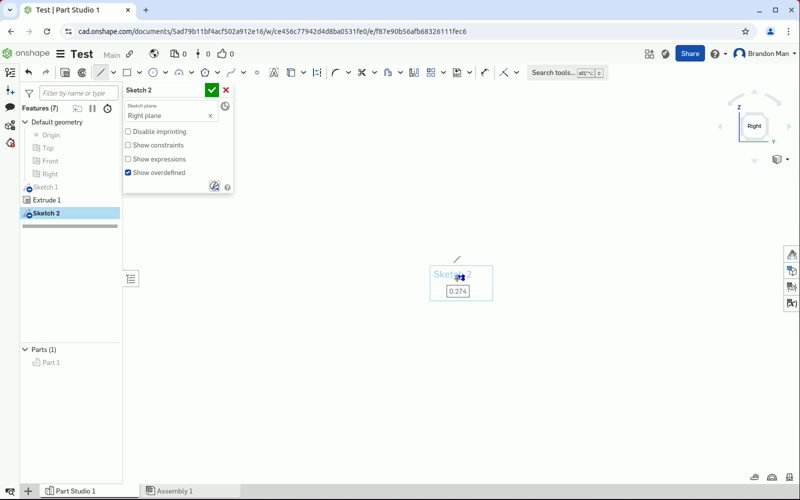
mouse_move(487, 278)
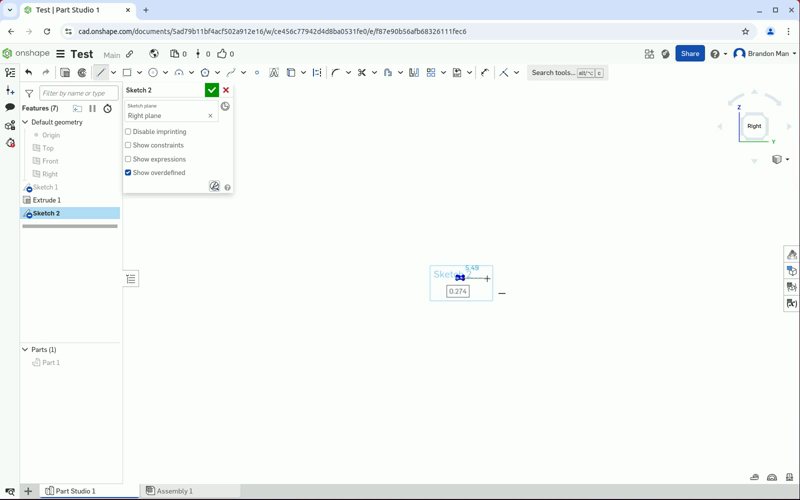
key_down(shift)
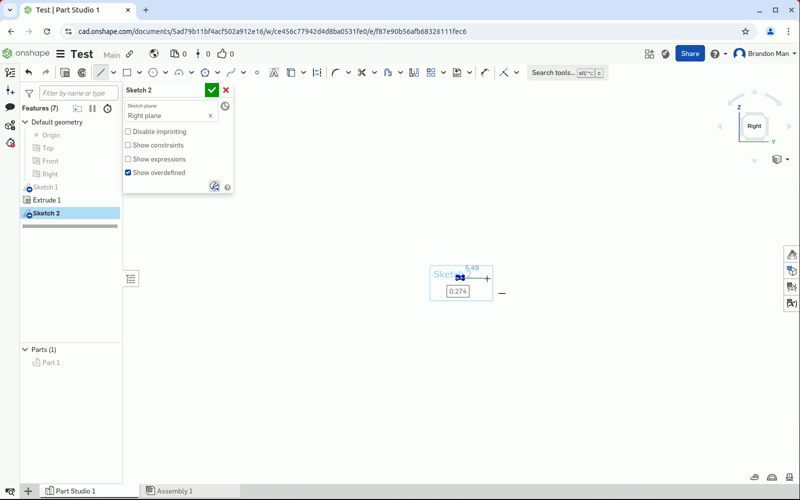
mouse_move(457, 279)
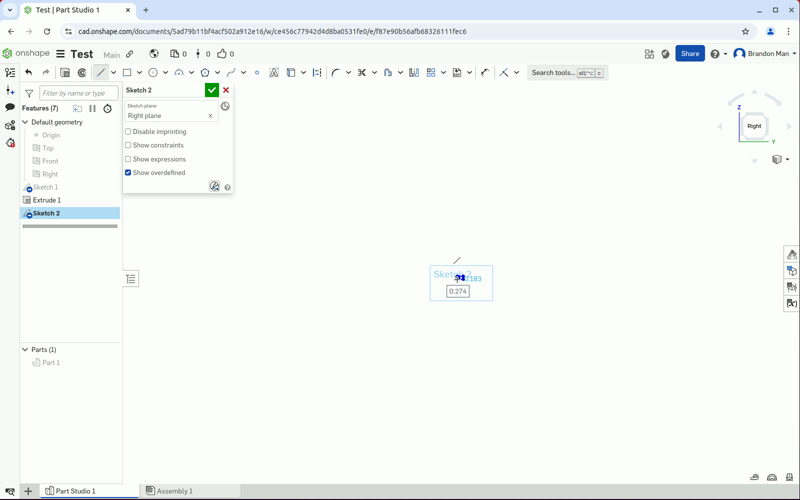
scroll(6)
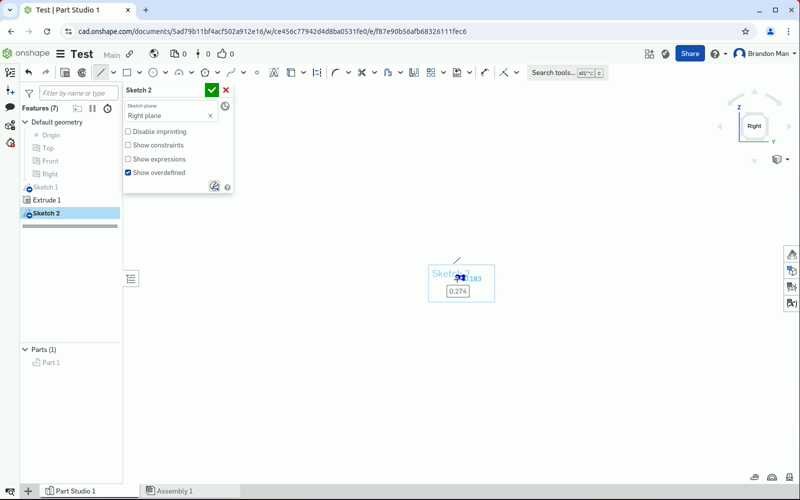
scroll(6)
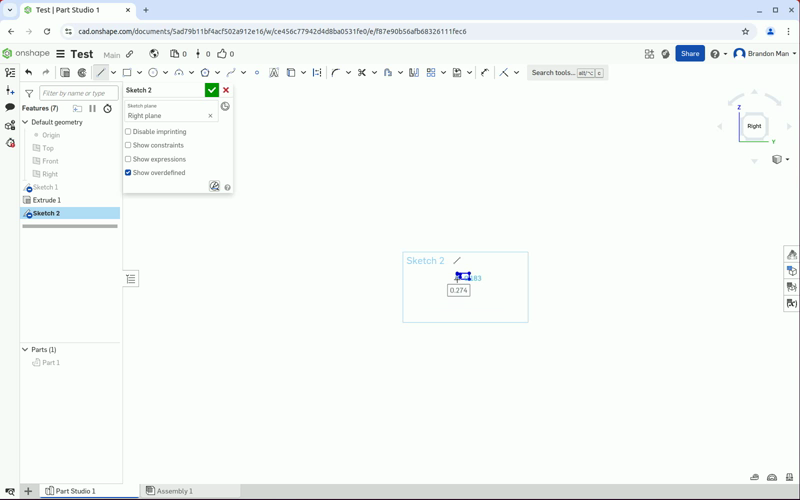
scroll(6)
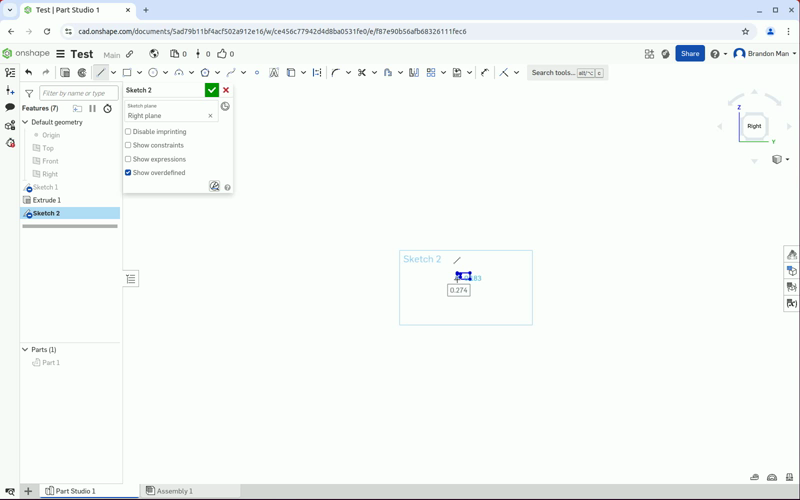
scroll(6)
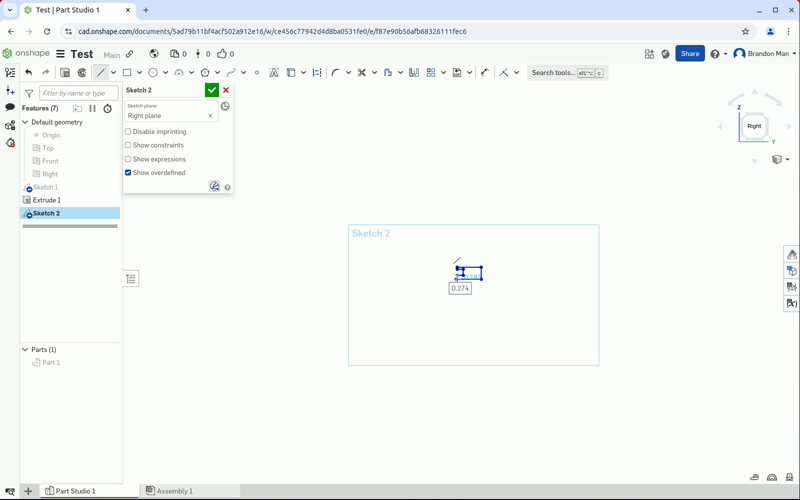
scroll(6)
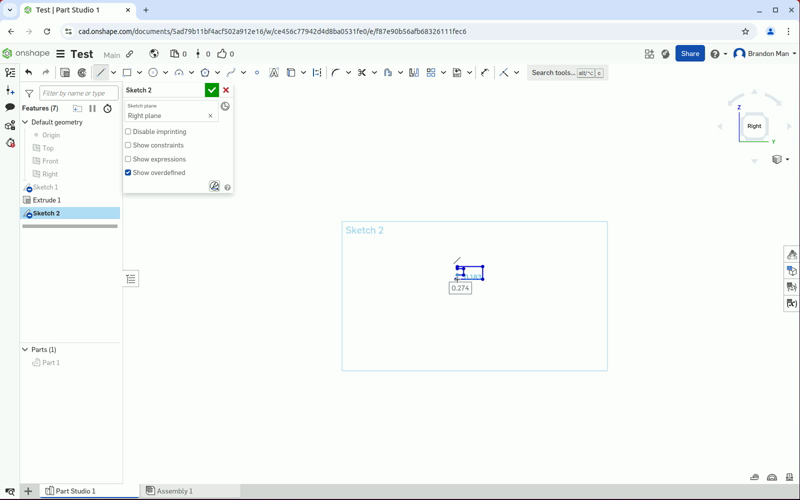
scroll(6)
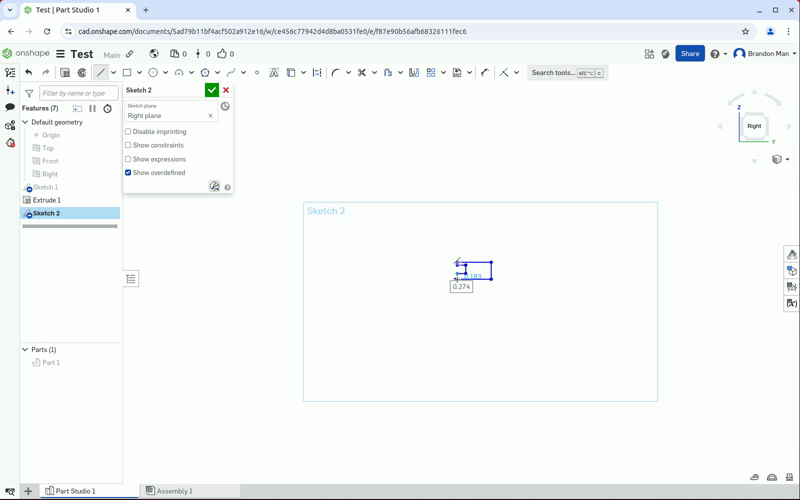
scroll(6)
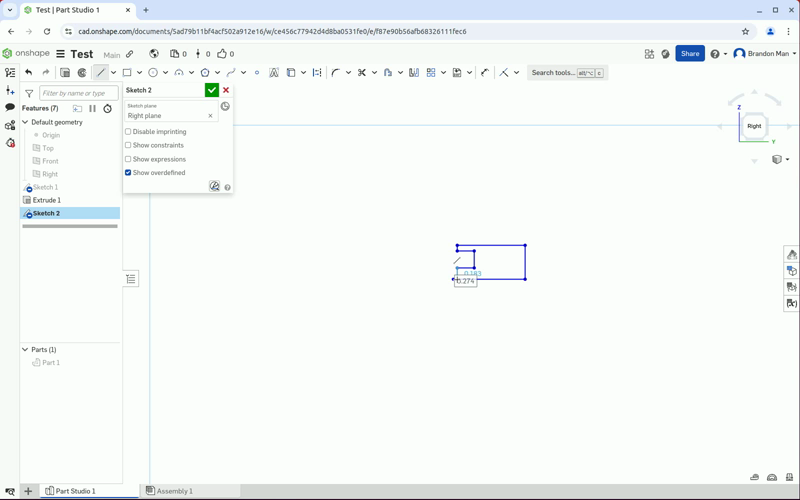
key_up(shift)
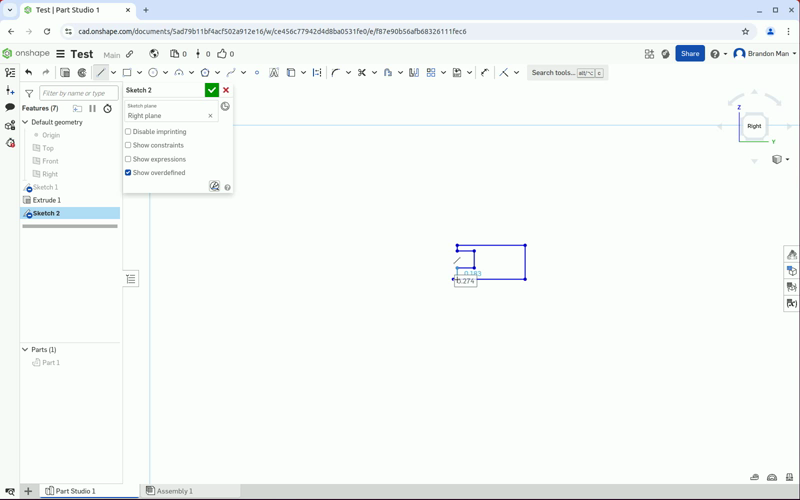
click(457, 279)
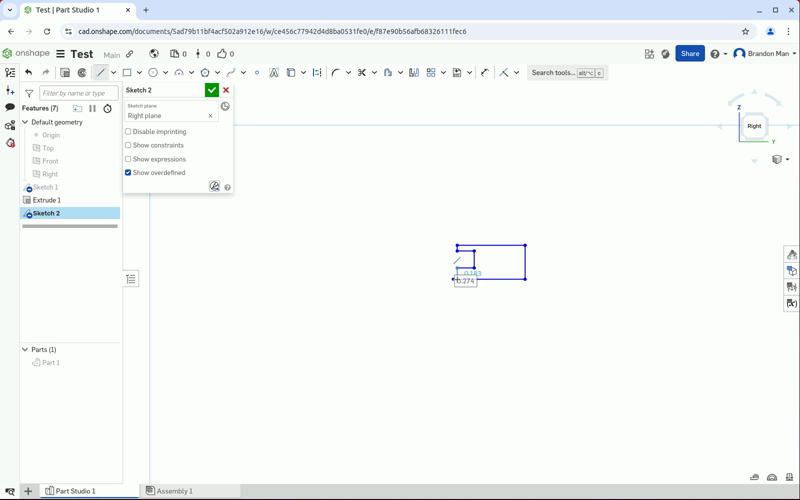
scroll(-6)
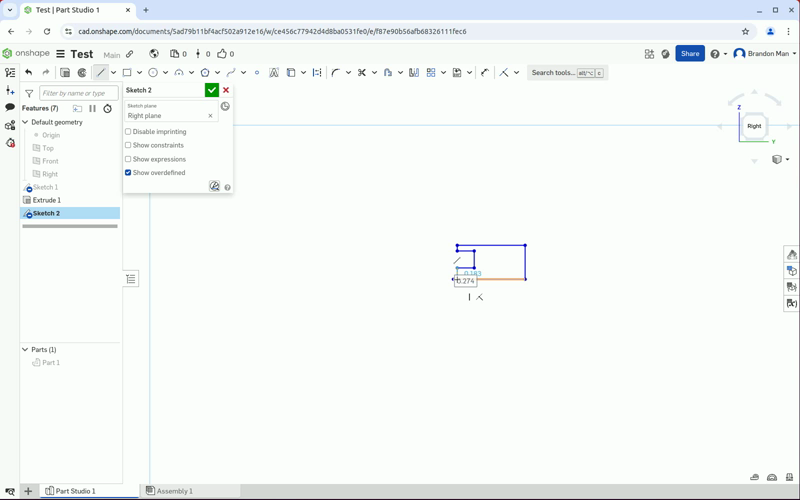
scroll(-6)
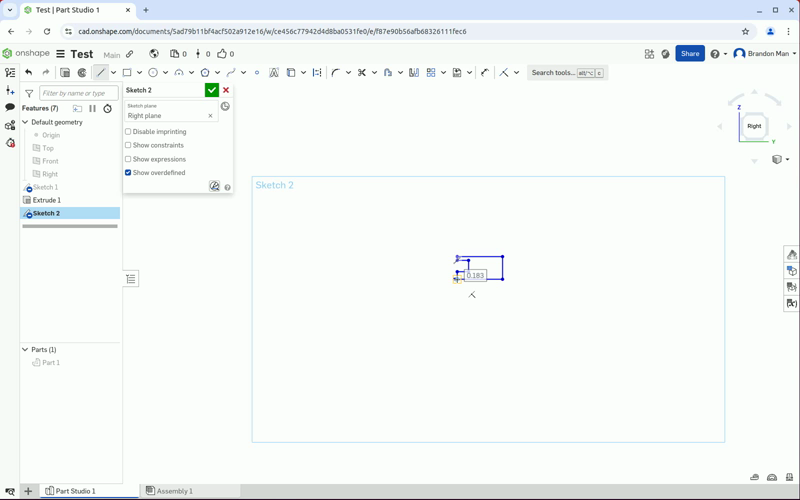
scroll(-6)
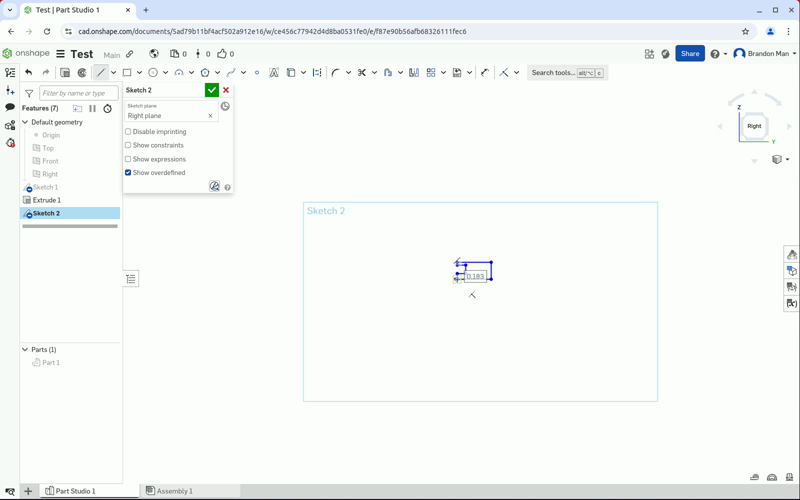
scroll(-6)
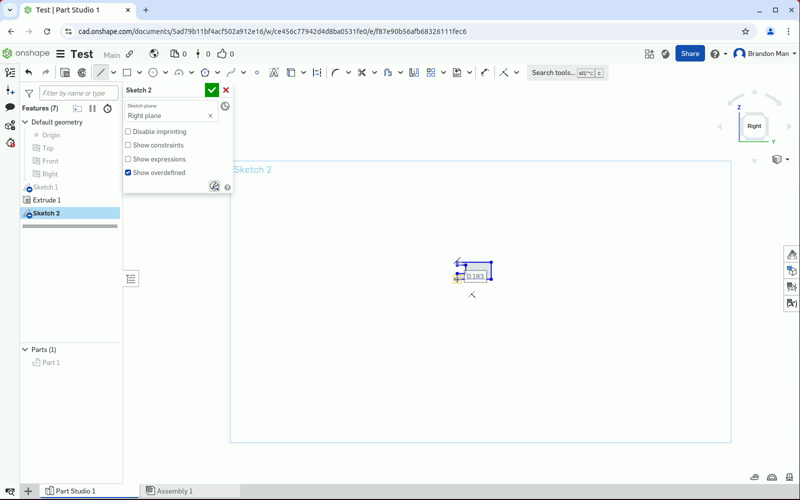
scroll(-6)
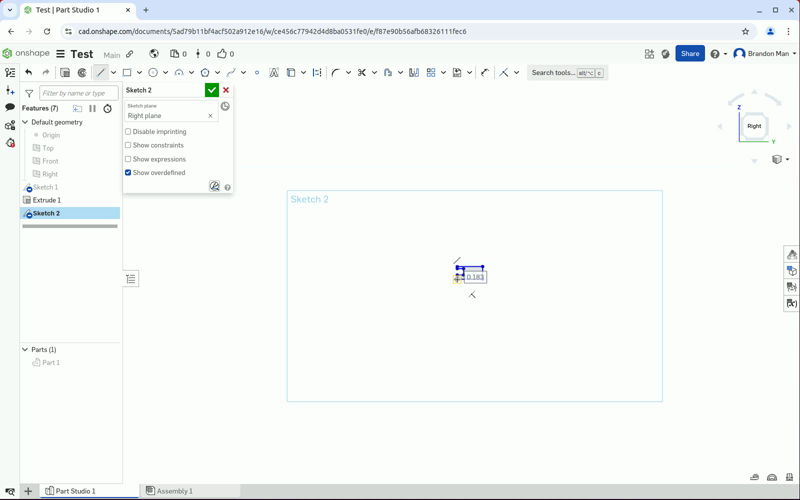
scroll(-6)
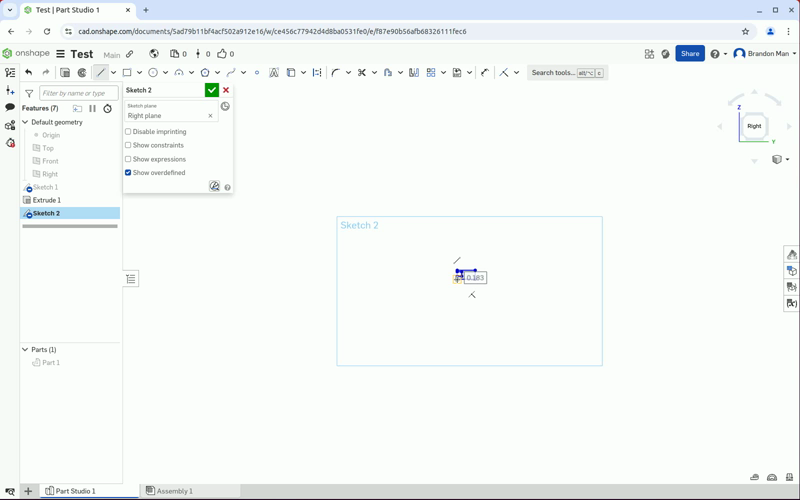
scroll(-6)
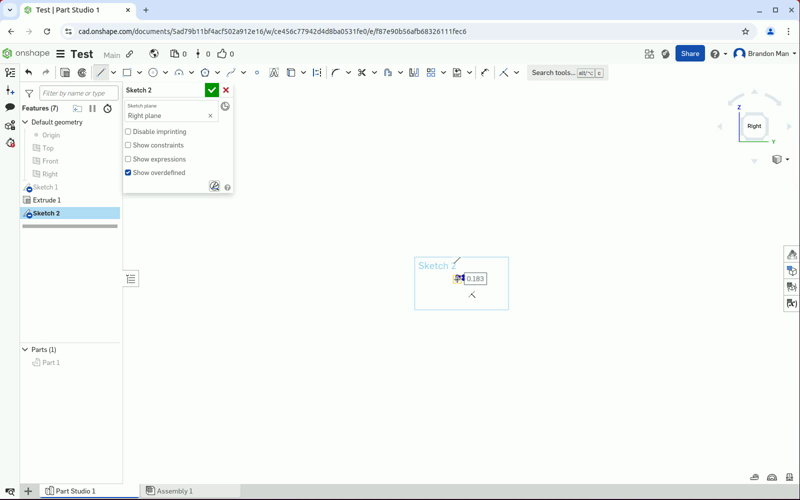
key(esc)
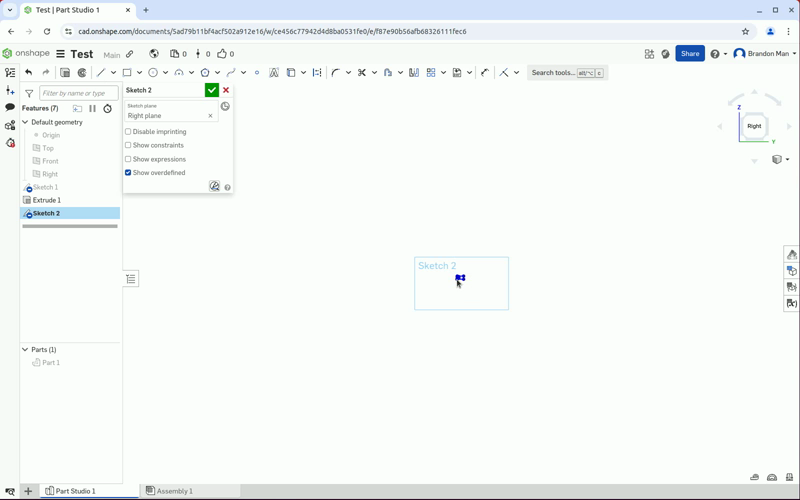
mouse_move(462, 278)
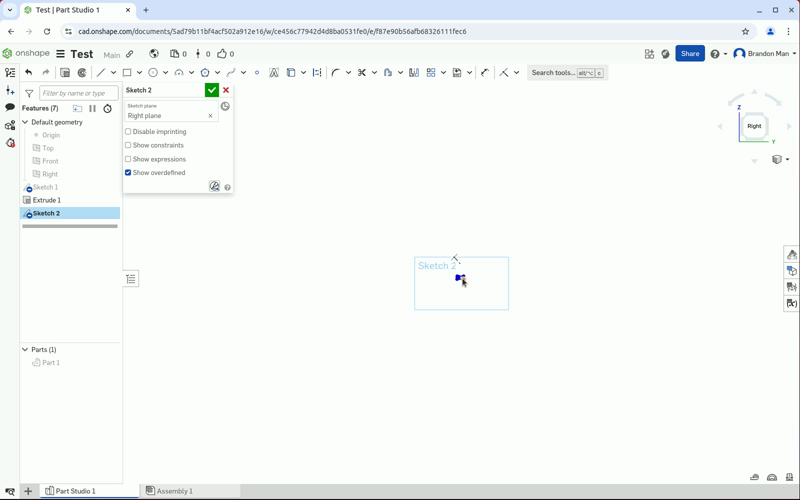
scroll(6)
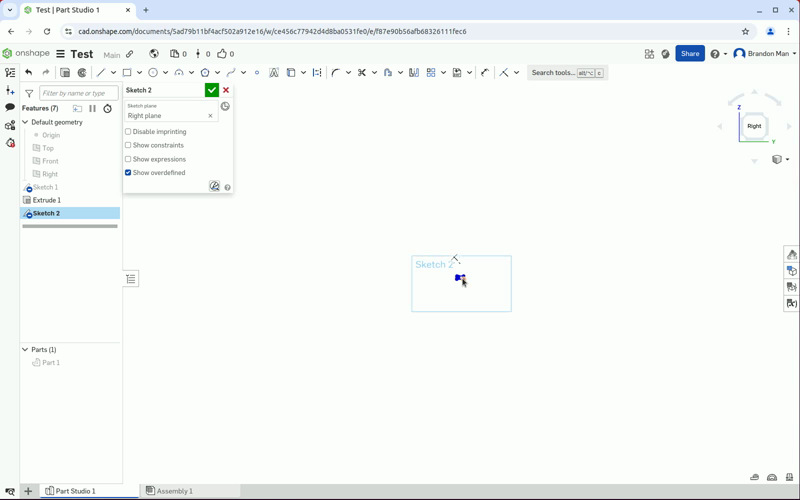
scroll(6)
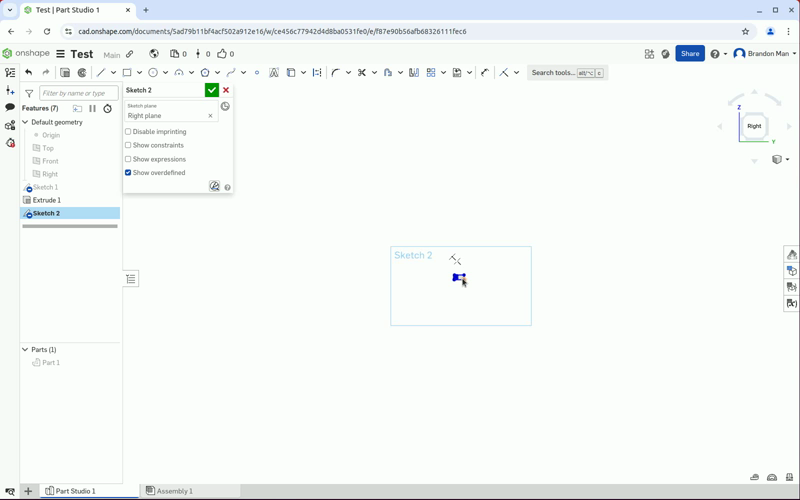
scroll(6)
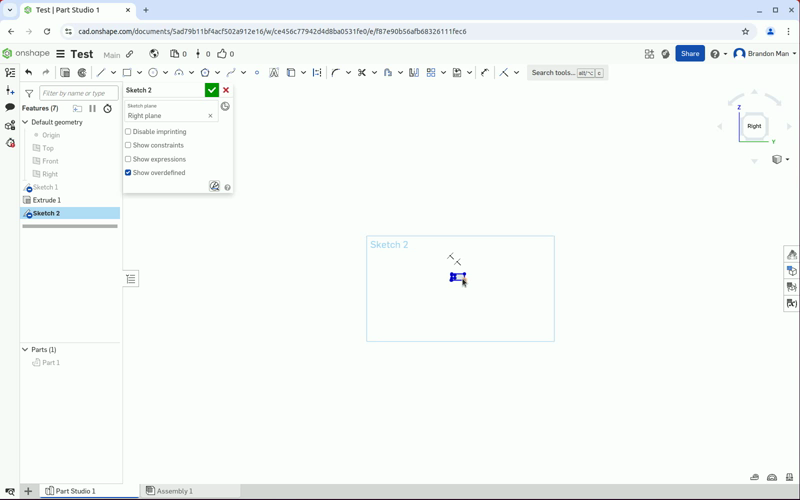
scroll(6)
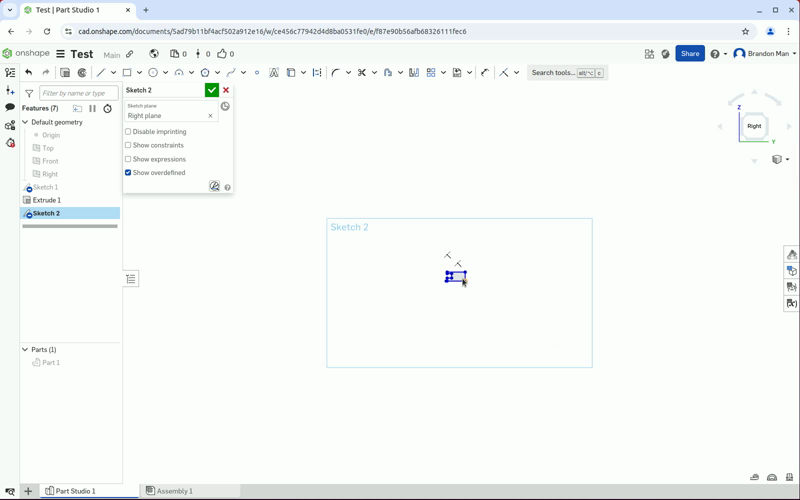
scroll(6)
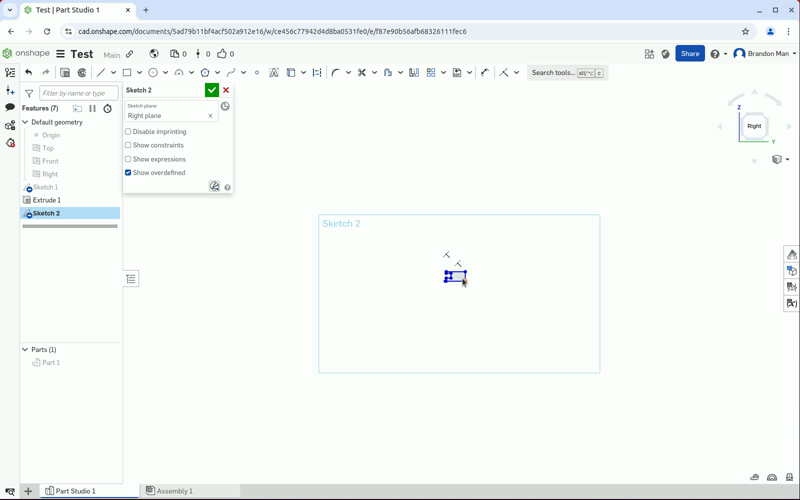
scroll(6)
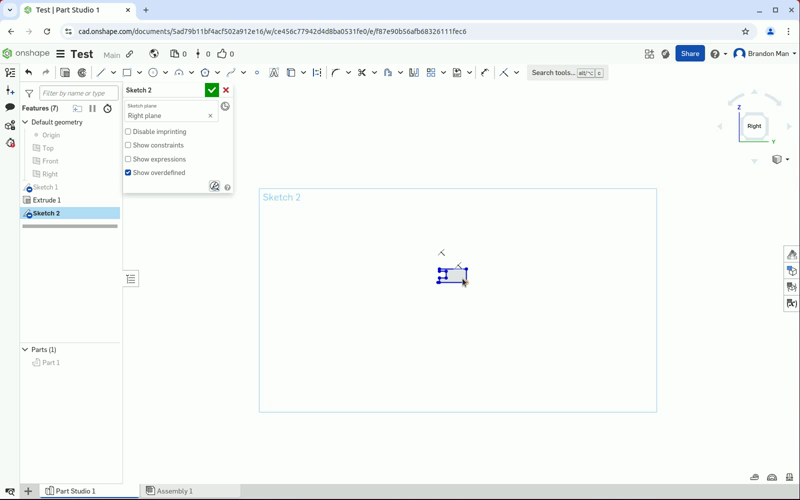
scroll(6)
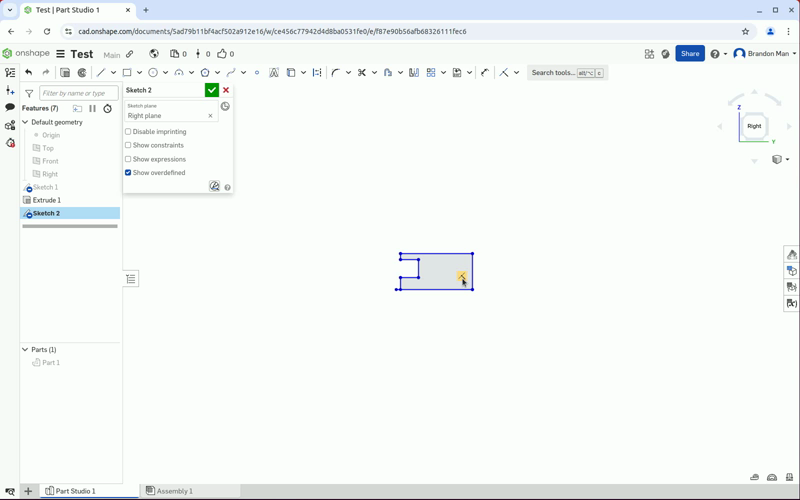
click(462, 278)
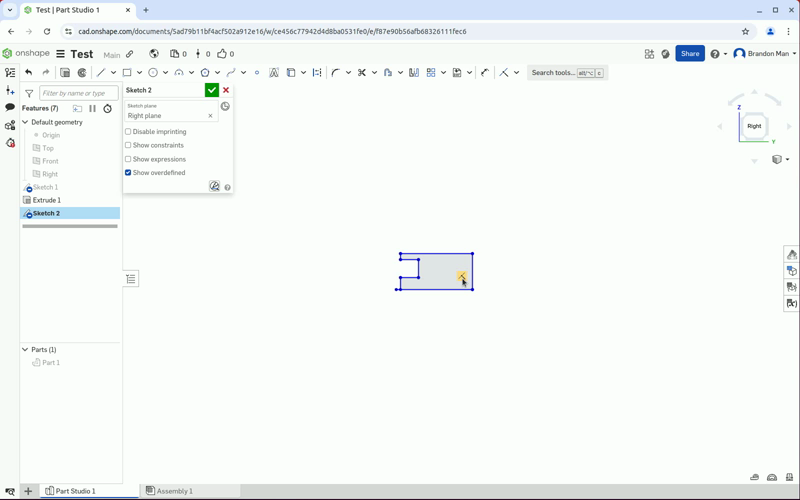
scroll(-6)
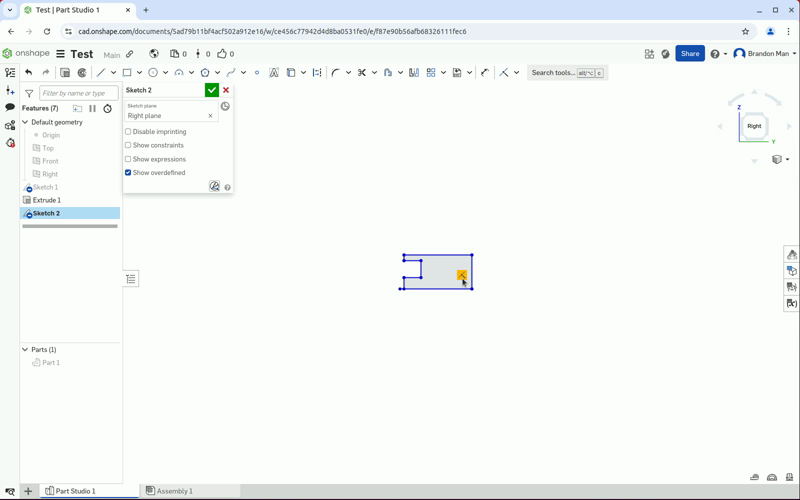
scroll(-6)
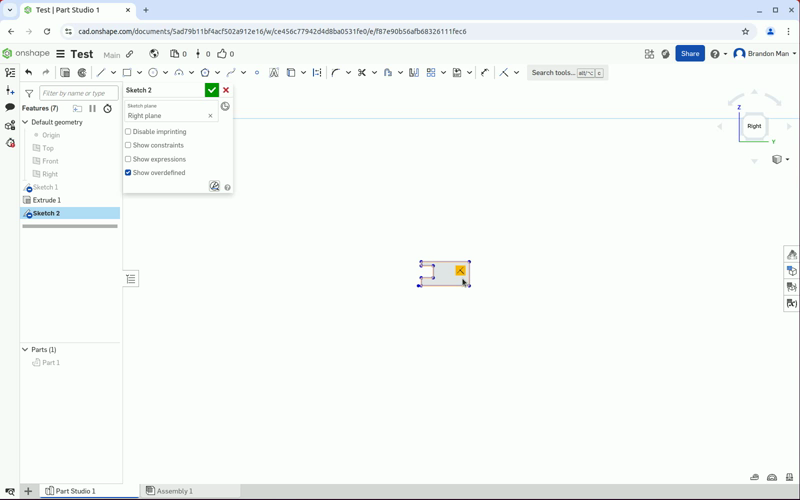
scroll(-6)
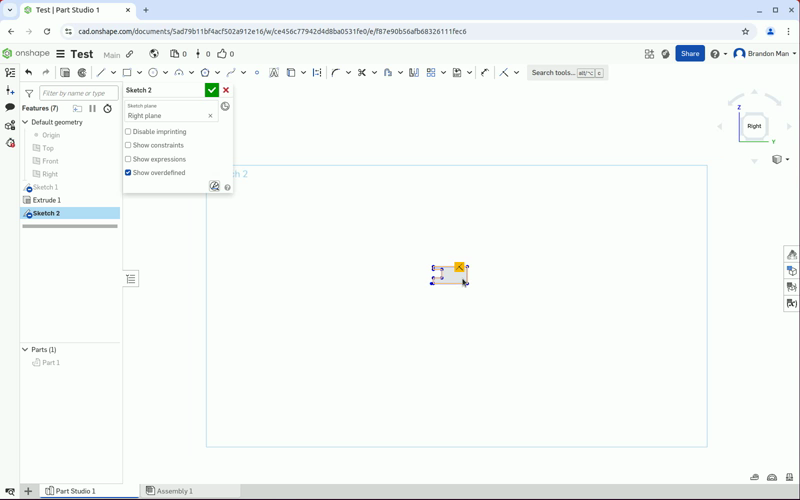
scroll(-6)
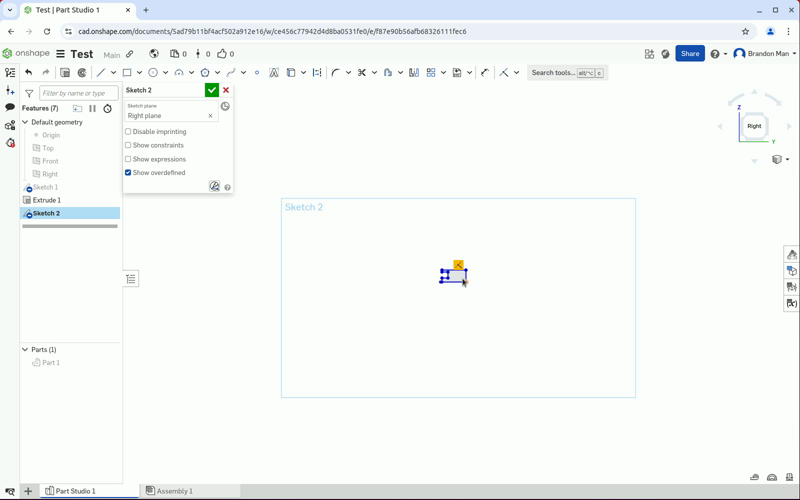
scroll(-6)
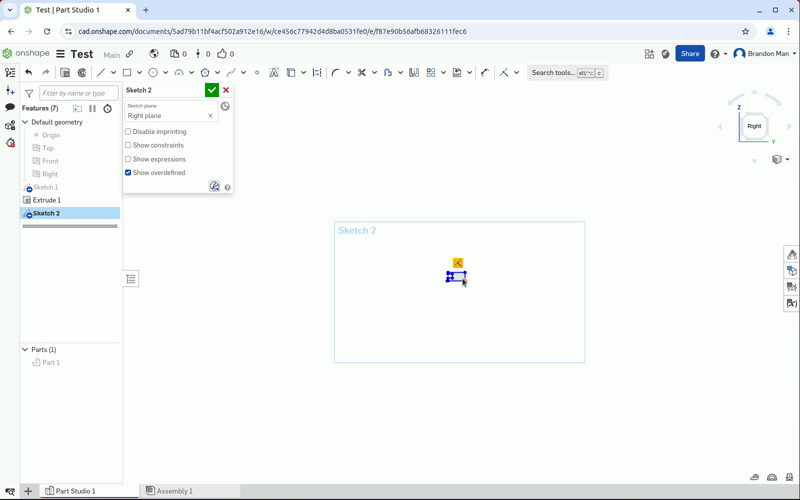
scroll(-6)
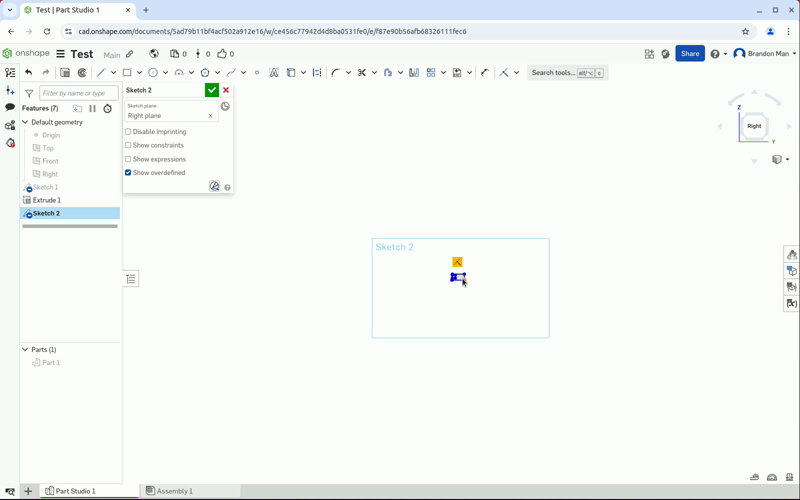
scroll(-6)
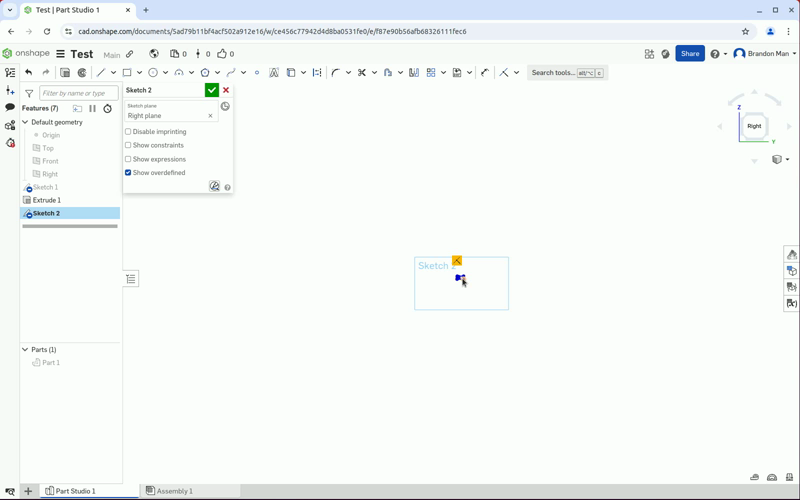
mouse_move(73, 352)
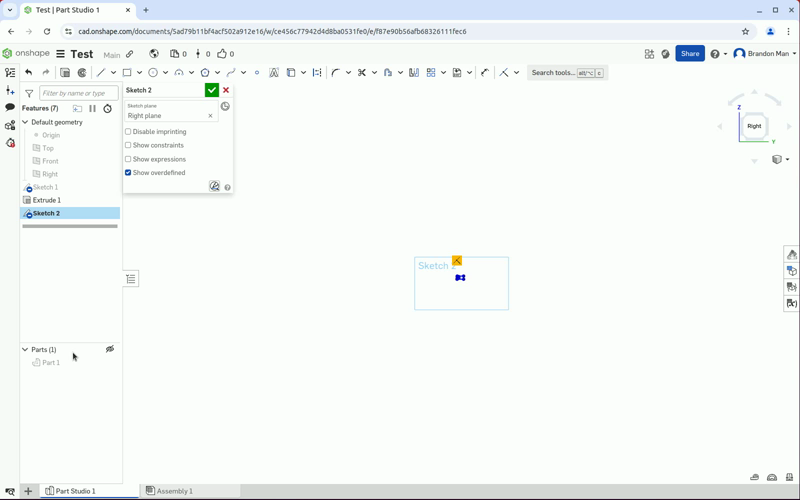
key(shift+y)
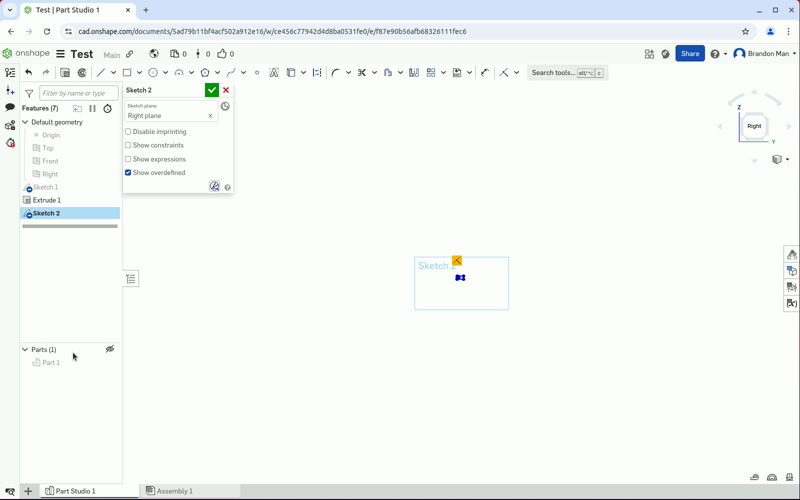
key(shift+e)
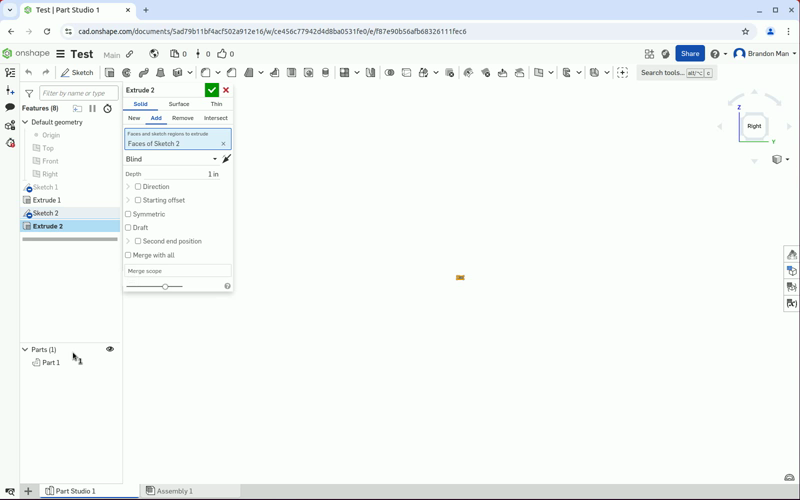
mouse_move(143, 106)
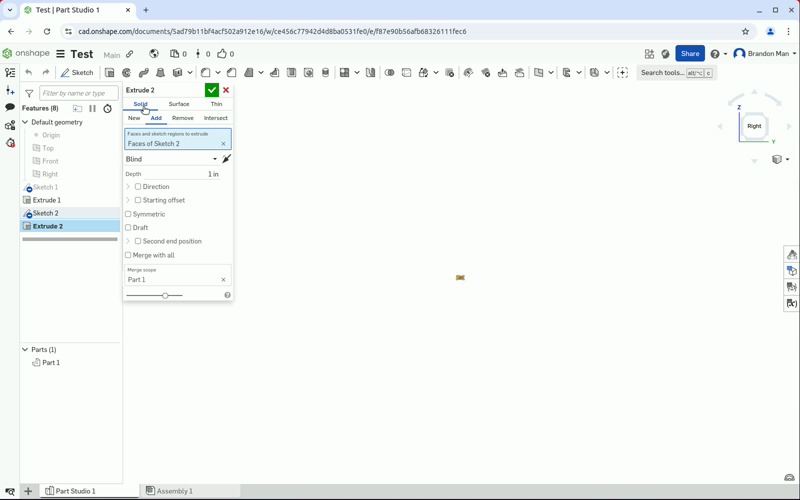
click(143, 106)
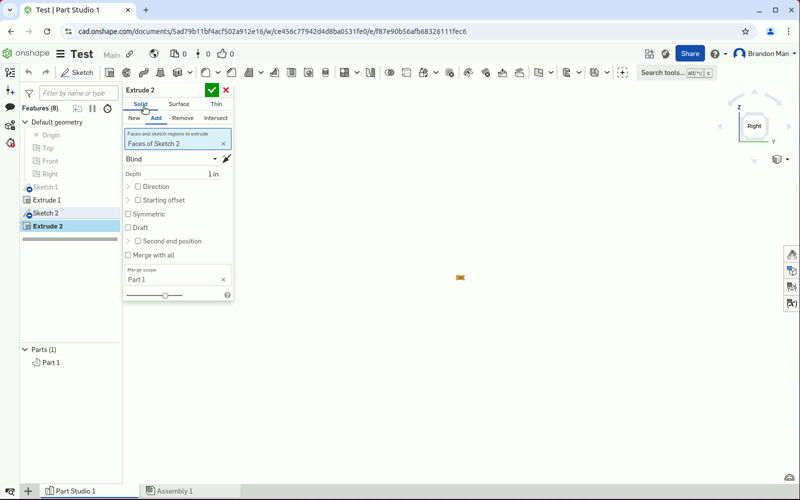
mouse_move(137, 120)
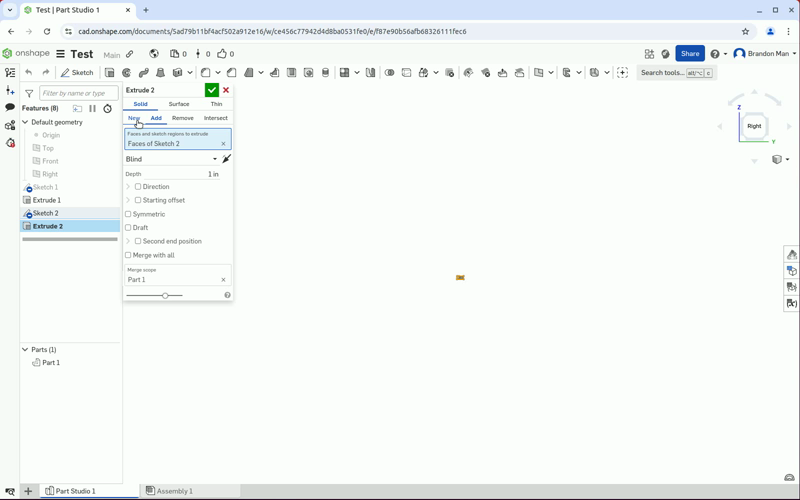
click(137, 120)
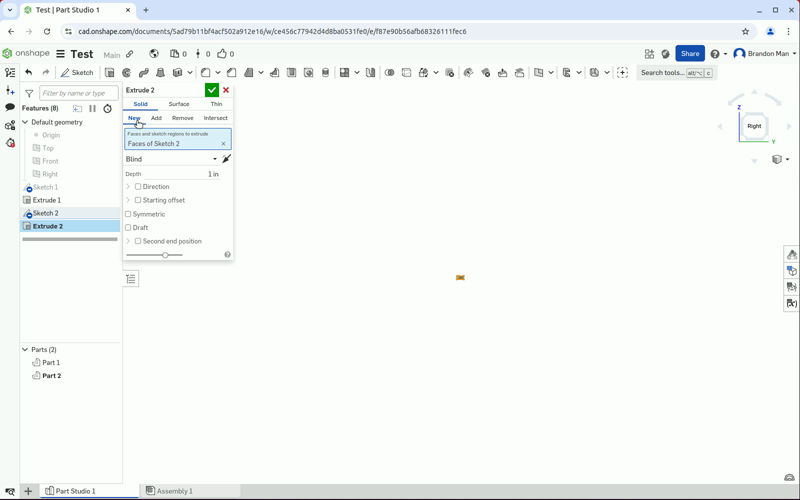
key(tab, 4)
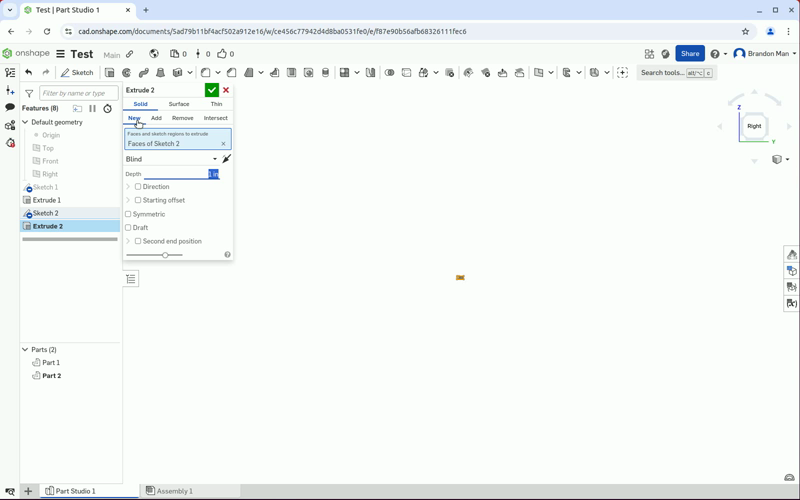
text(23.108)
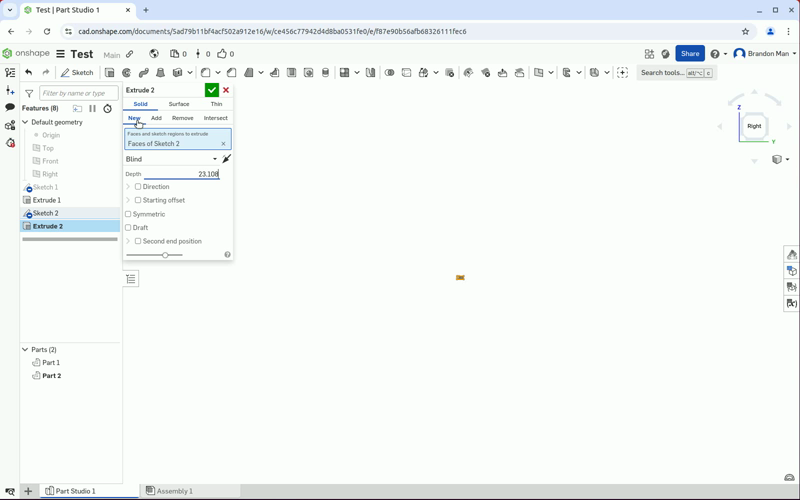
key(enter)
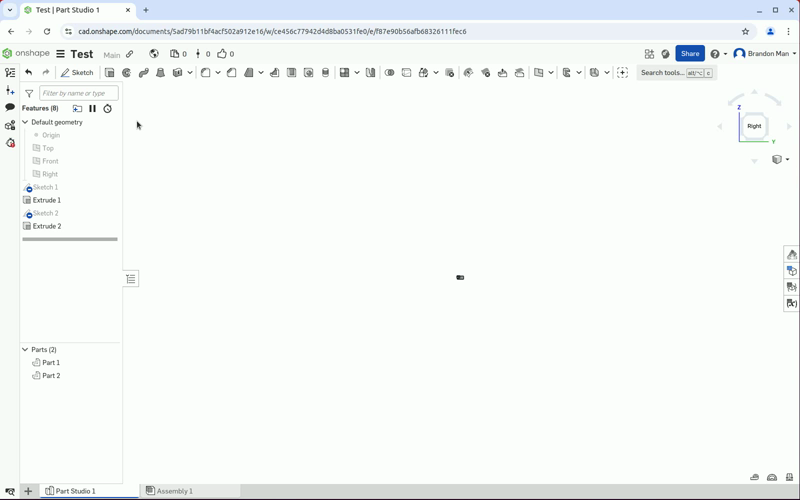
key(shift+h)
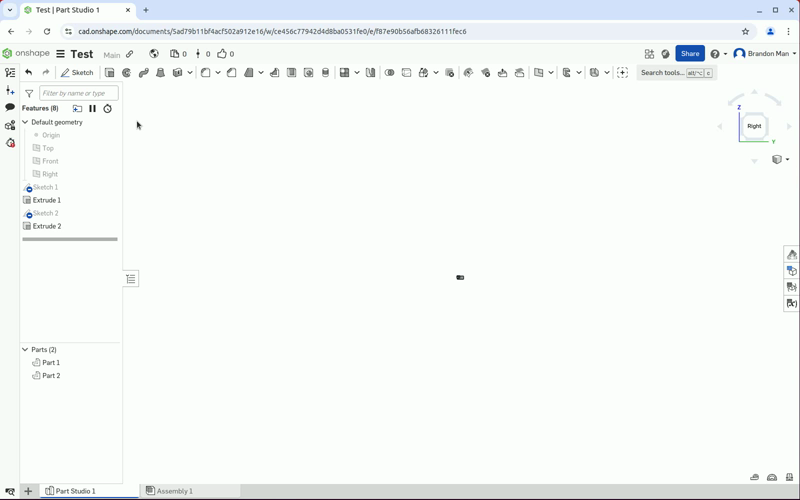
key(shift+h)
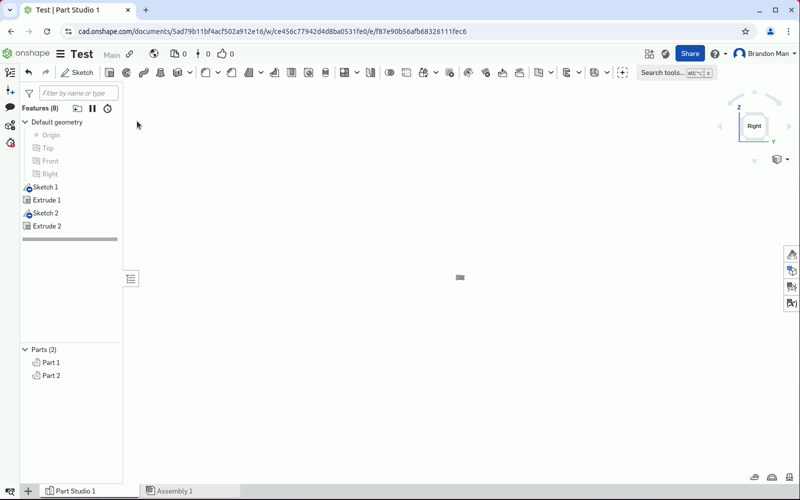
key(shift+7)
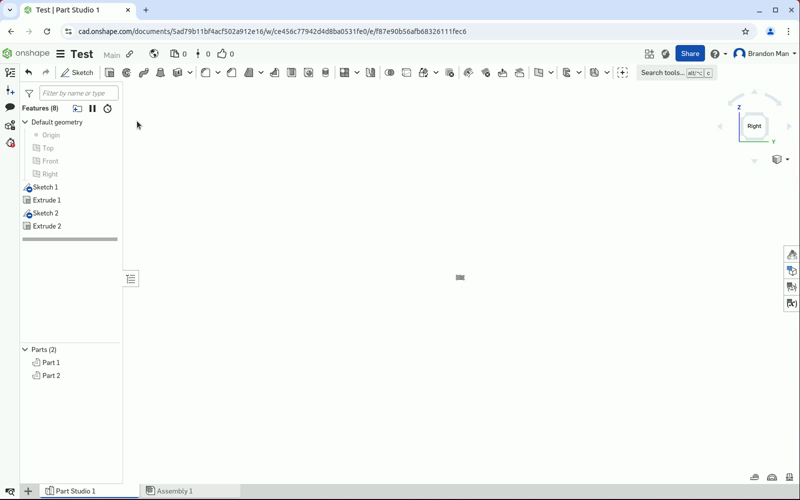
key(right, 2)
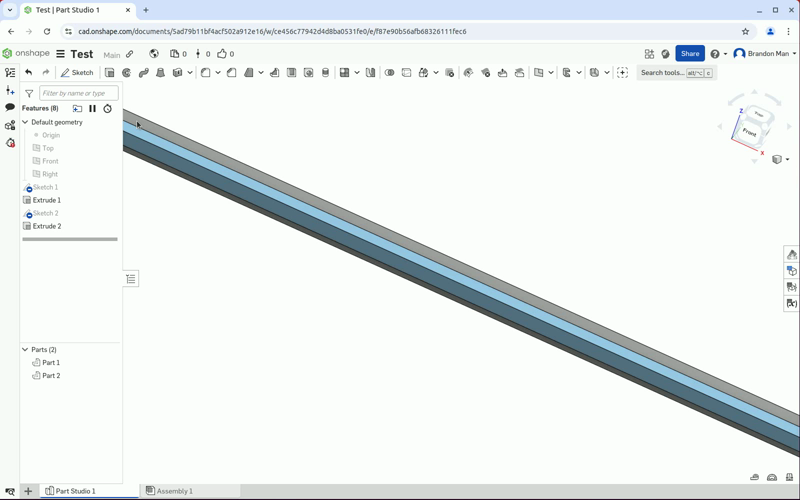
key(down, 2)
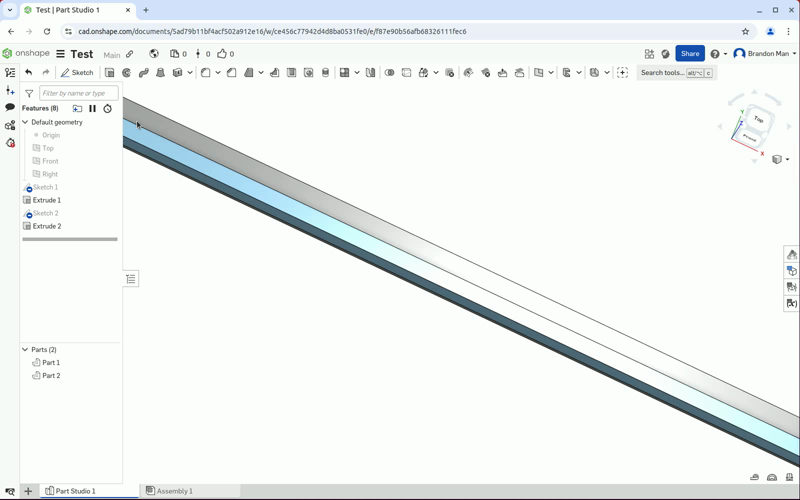
key(up, 2)
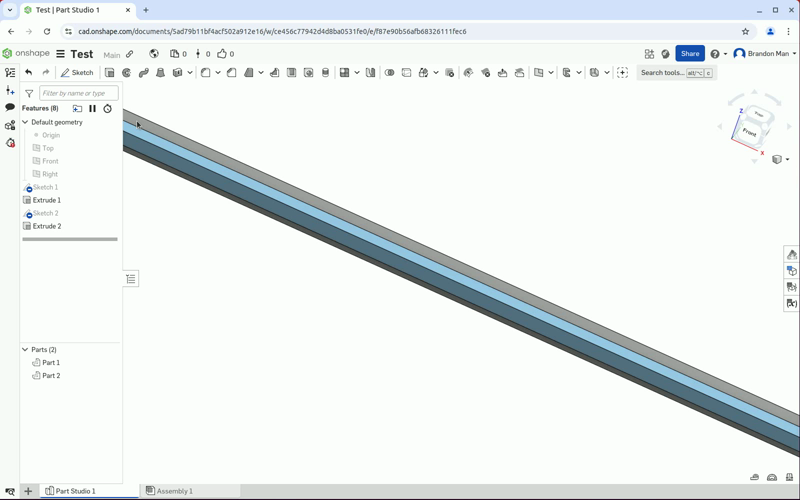
key(left, 2)
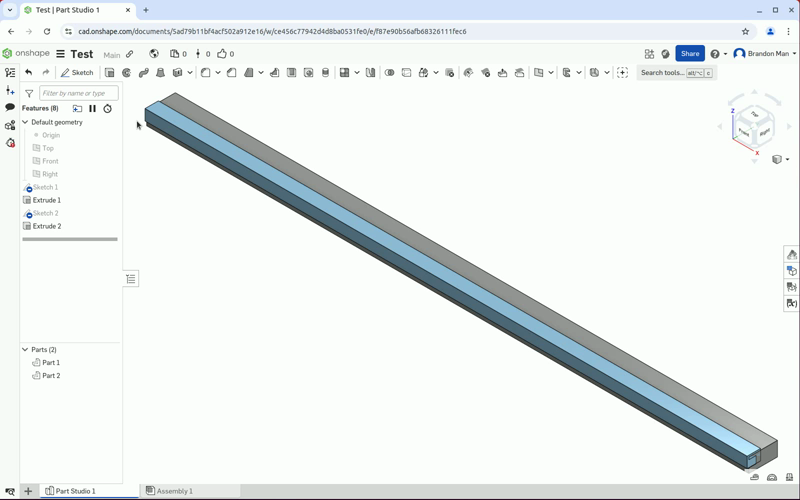
mouse_move(73, 189)
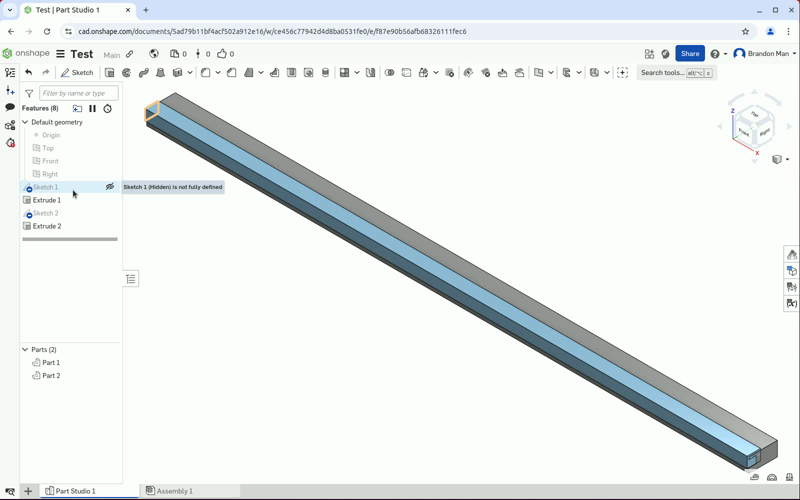
click(73, 189)